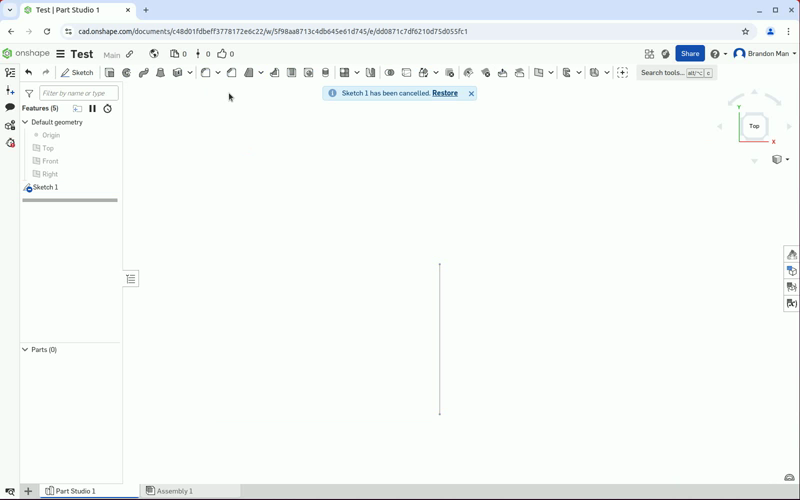
key(shift+h)
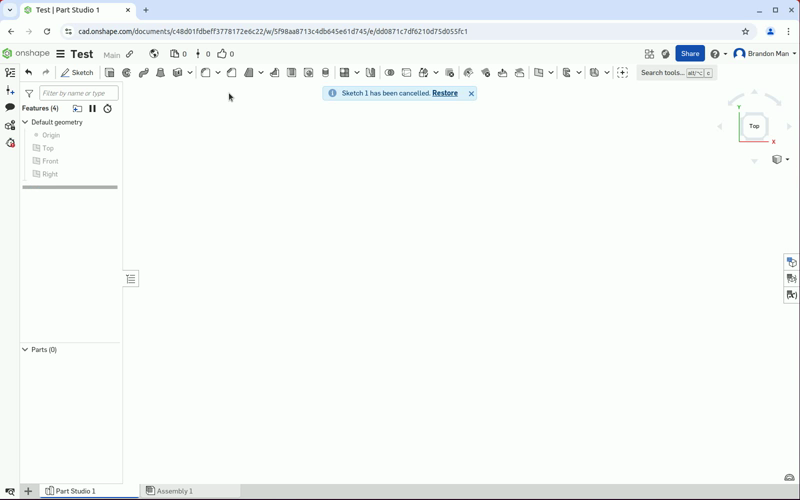
mouse_move(73, 352)
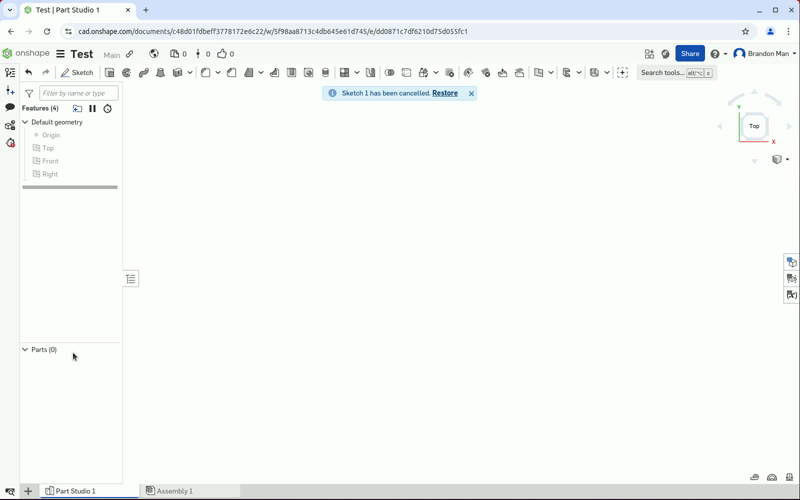
key(y)
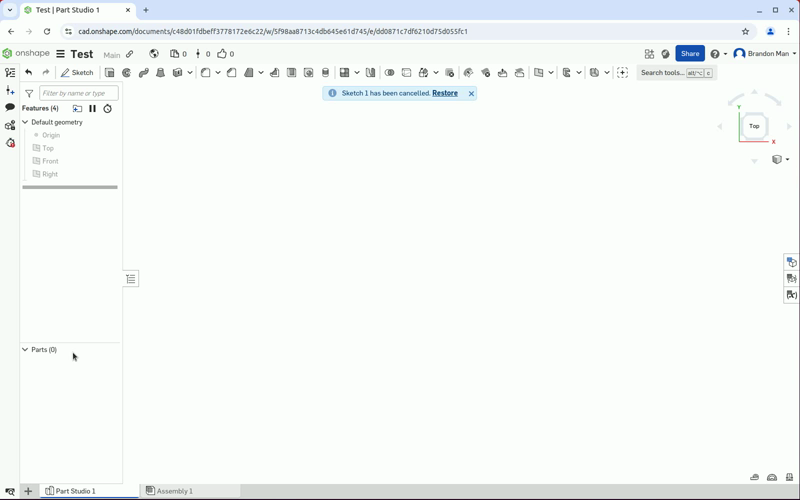
key(shift+p)
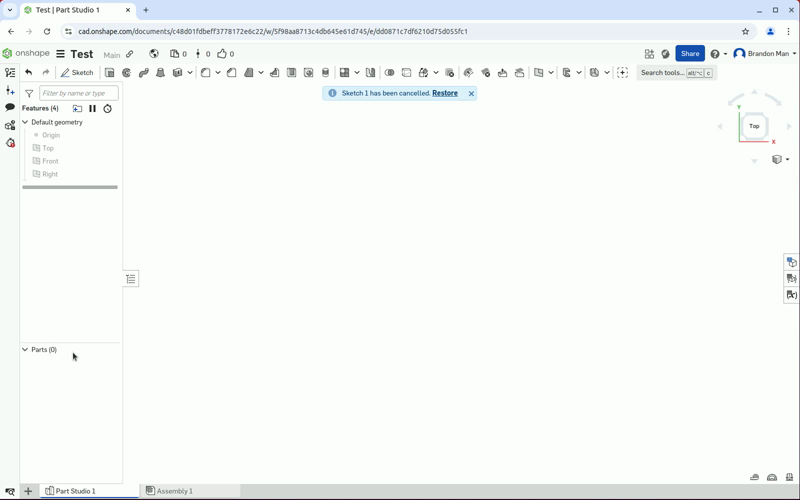
key(space)
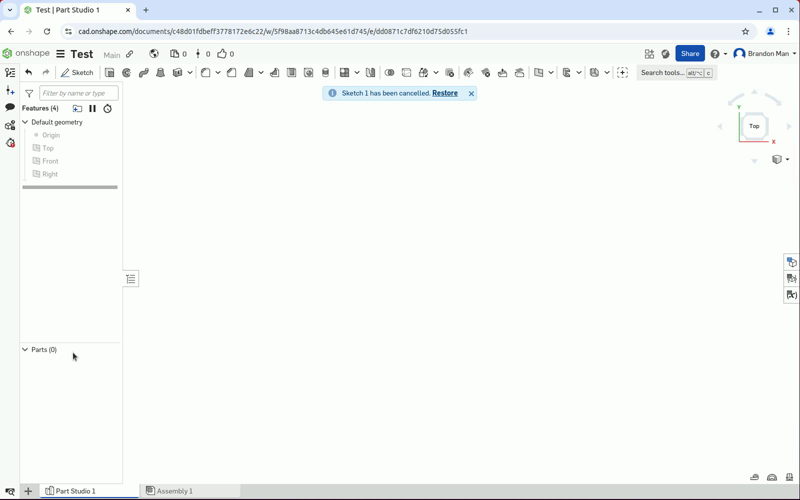
key_down(shift)
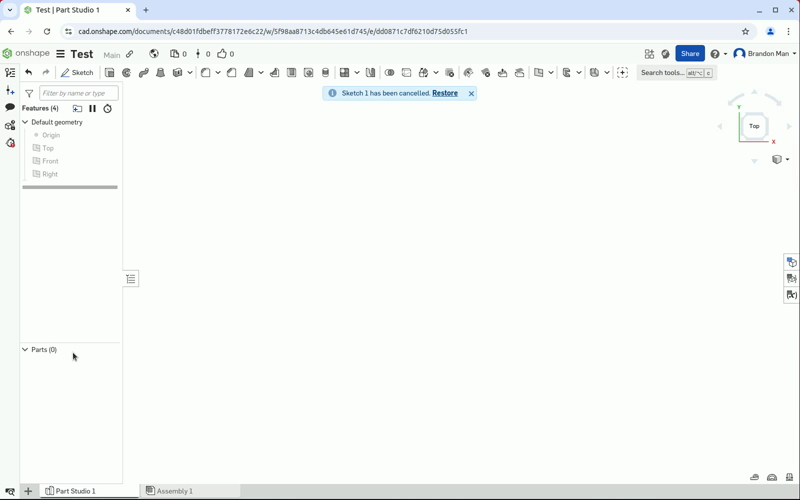
key(up)
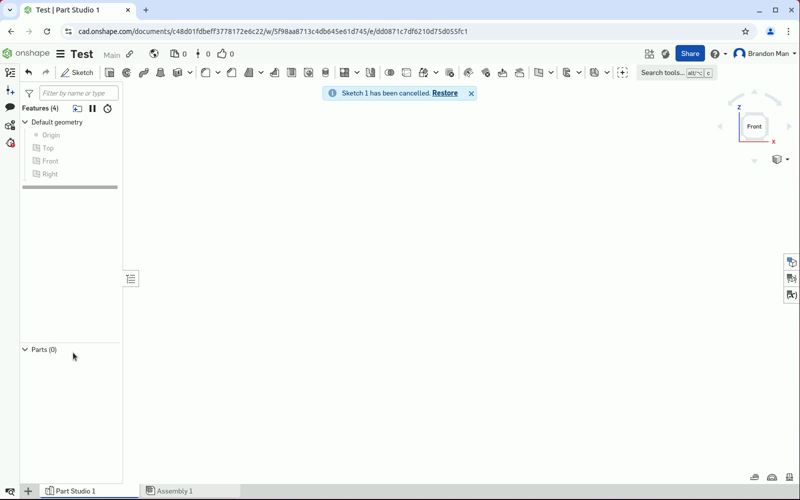
key_up(shift)
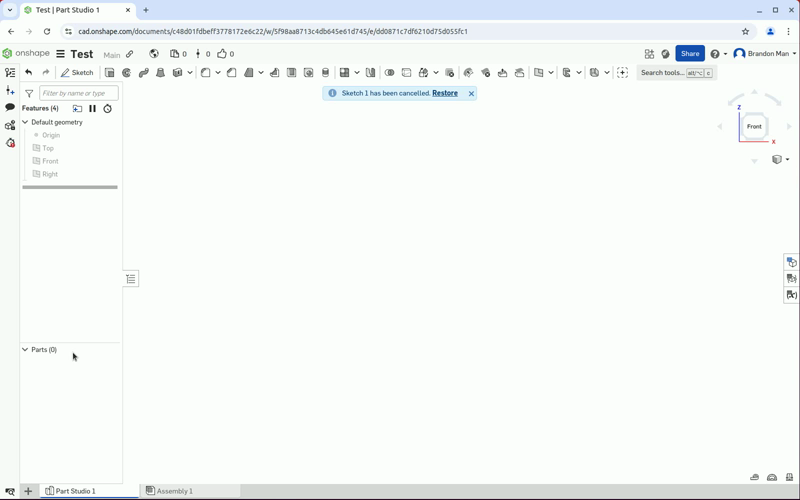
mouse_move(73, 352)
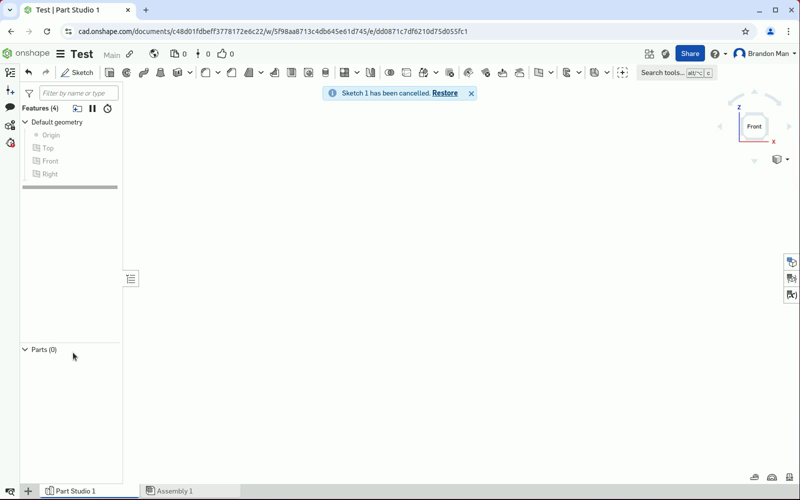
key(shift+y)
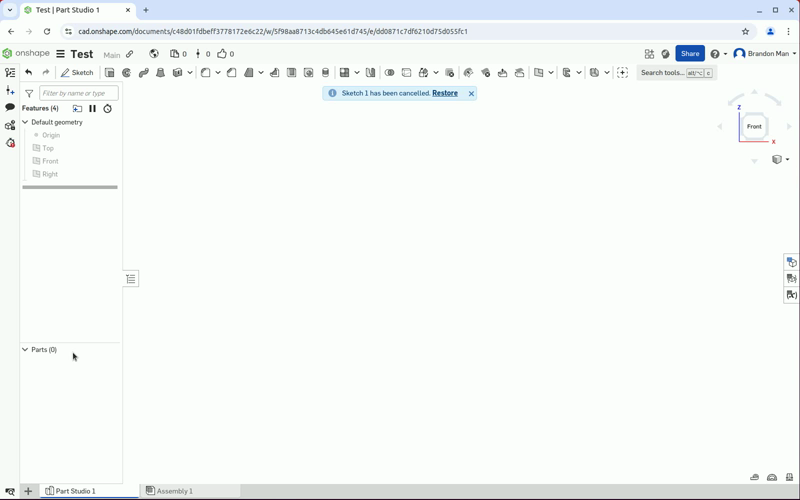
key(shift+s)
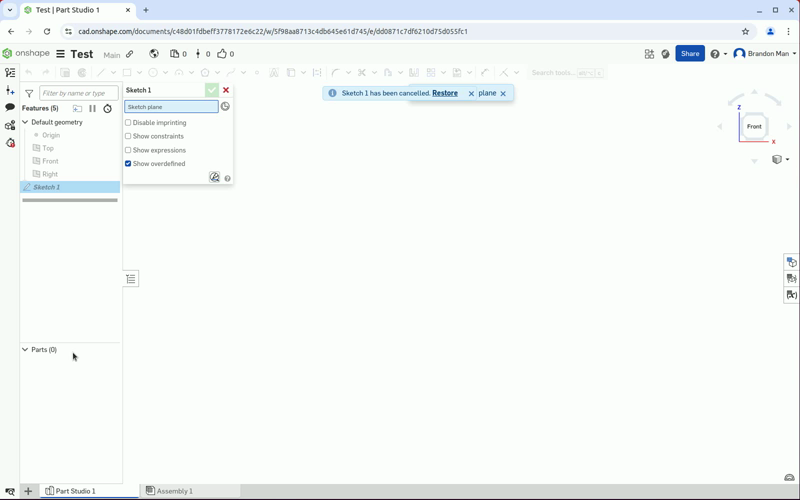
mouse_move(73, 163)
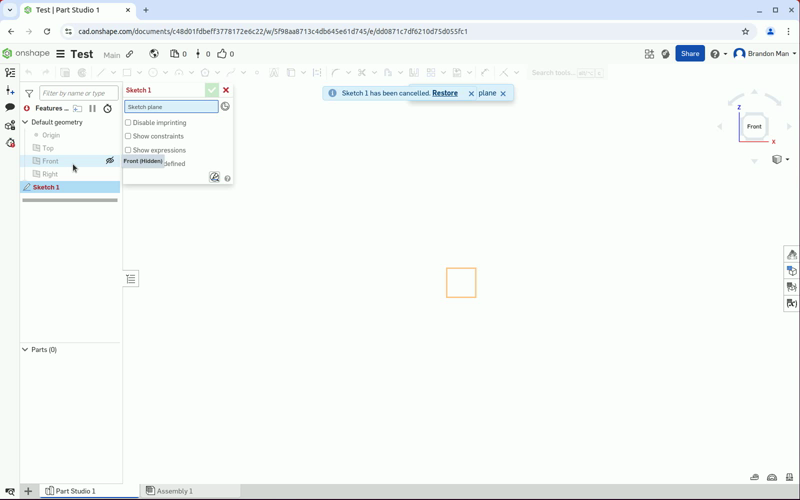
click(73, 163)
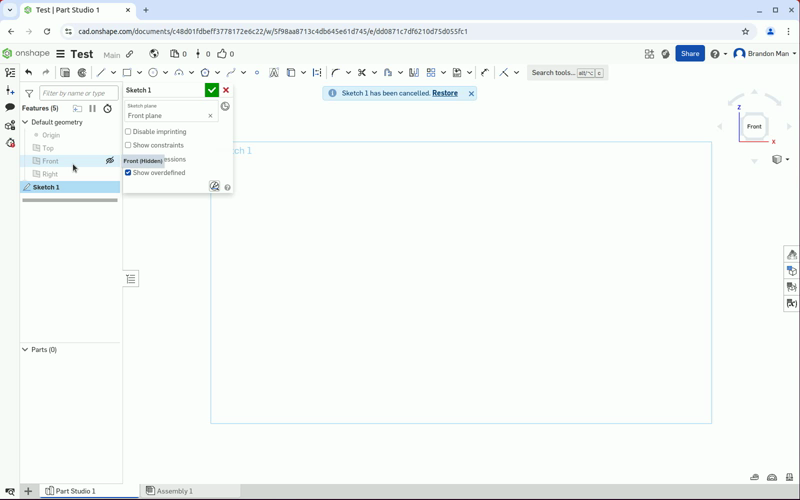
mouse_move(73, 352)
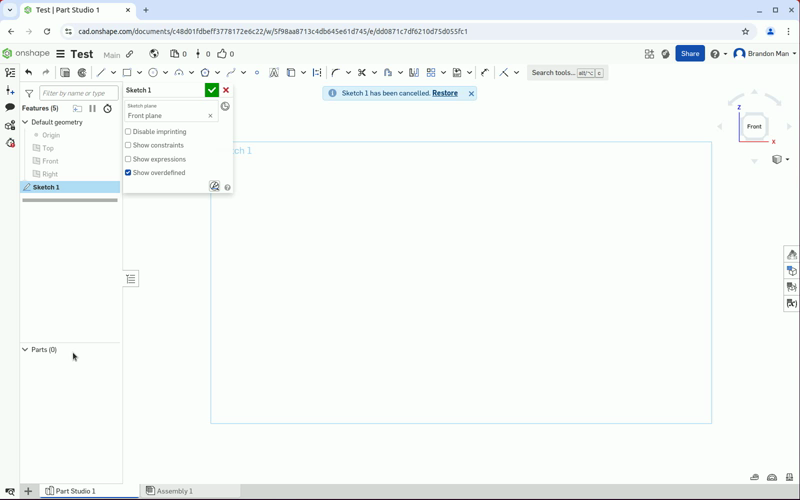
key(y)
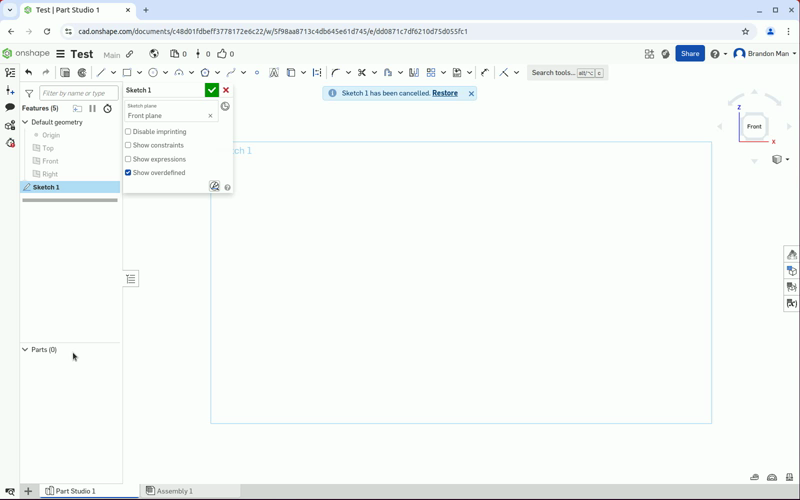
key(c)
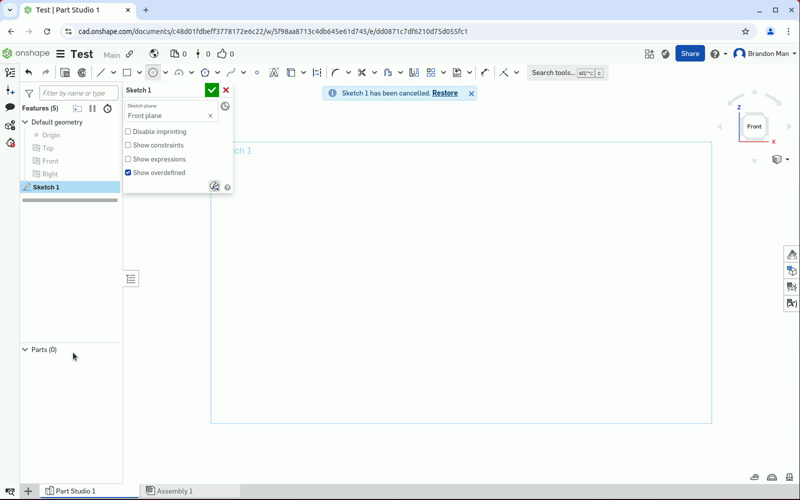
key_down(shift)
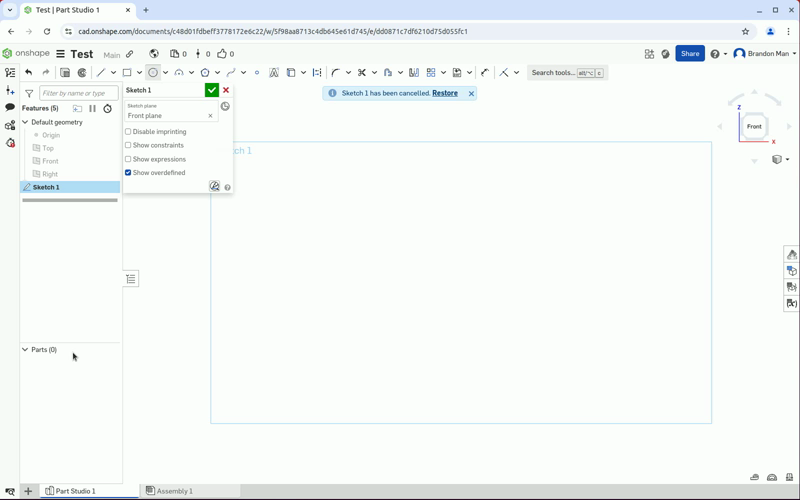
mouse_move(461, 282)
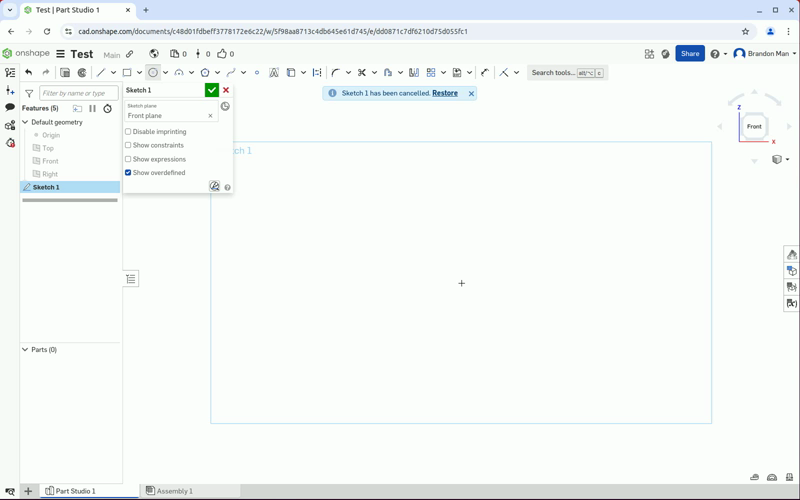
click(461, 282)
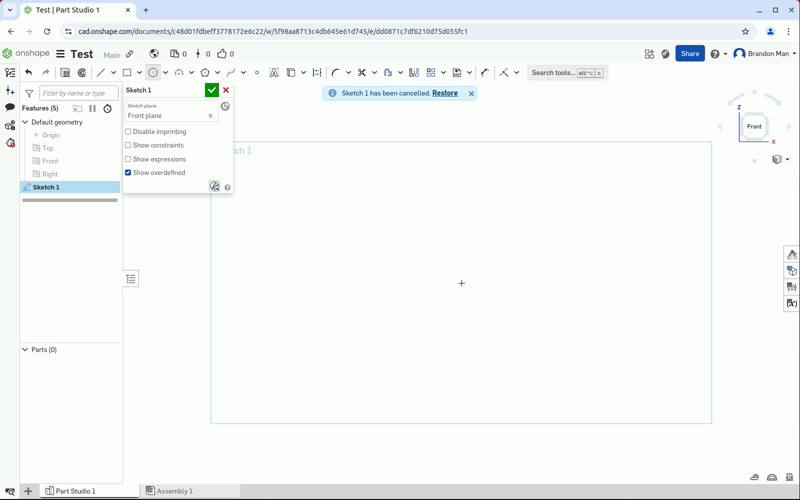
key_up(shift)
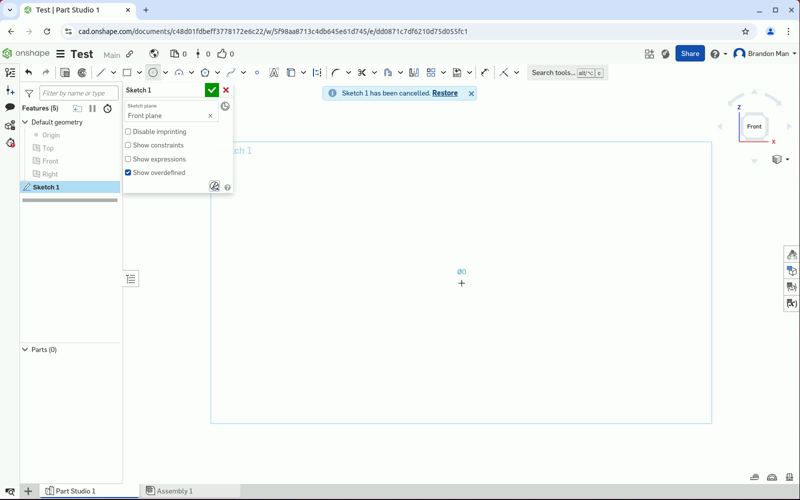
mouse_move(488, 282)
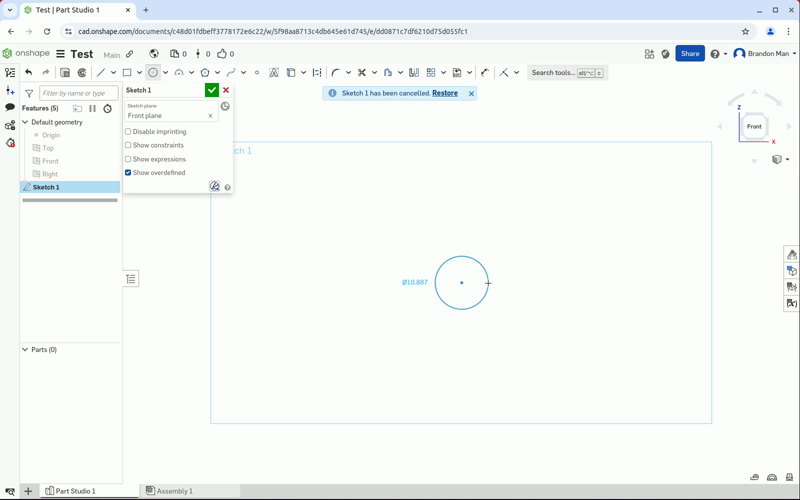
click(488, 282)
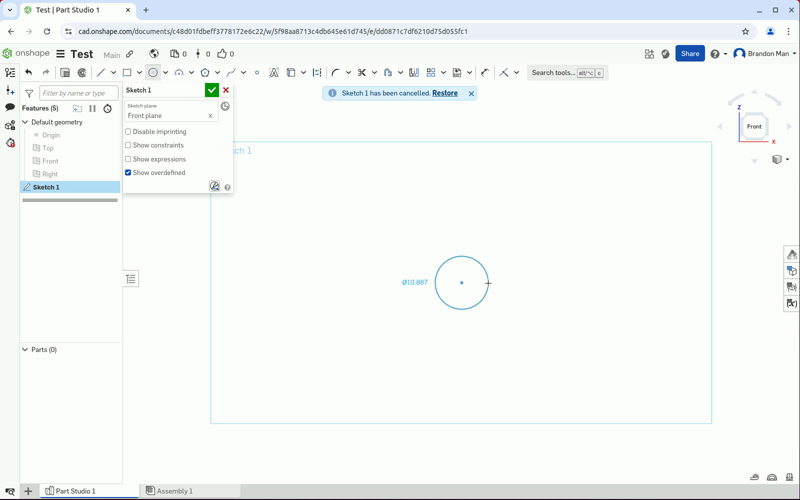
key(esc)
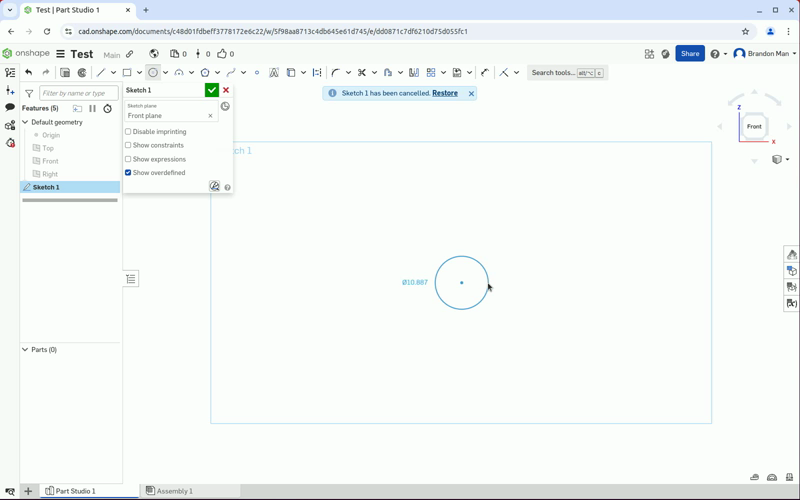
mouse_move(469, 274)
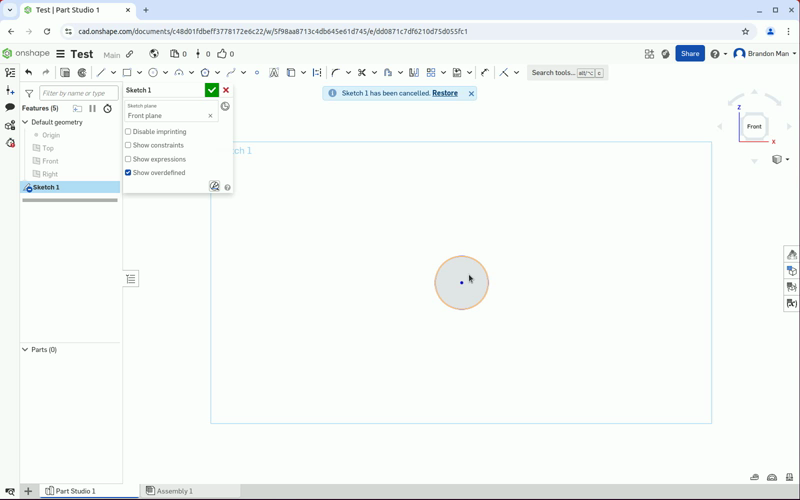
click(469, 274)
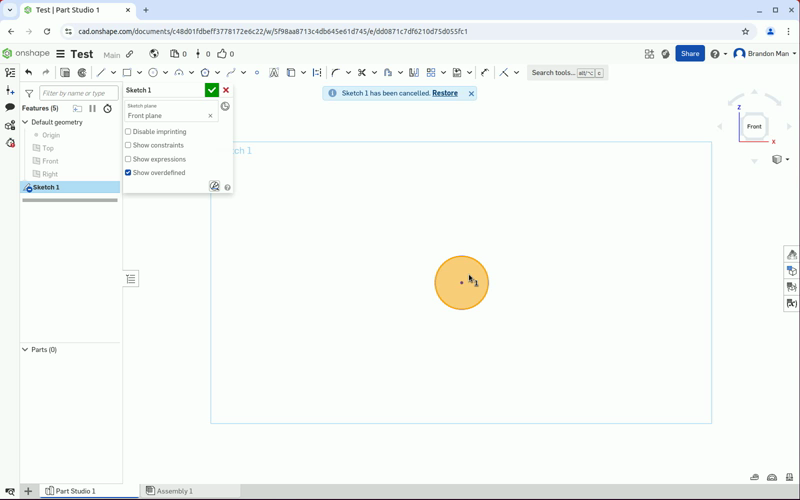
mouse_move(73, 352)
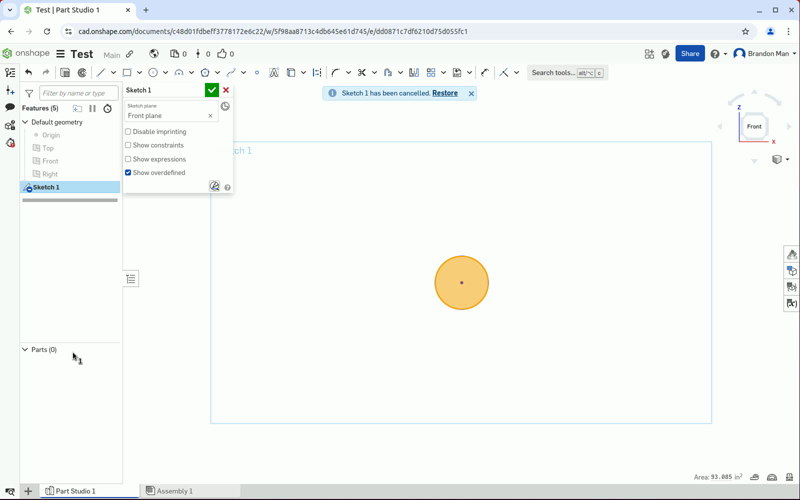
key(shift+y)
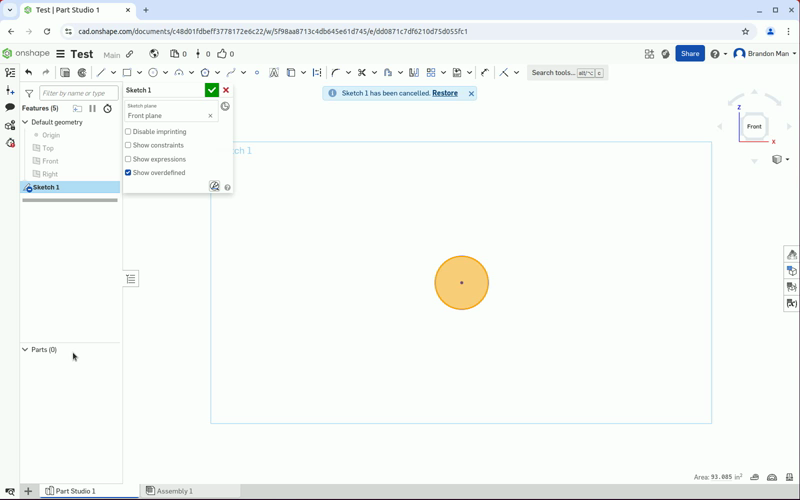
key(shift+e)
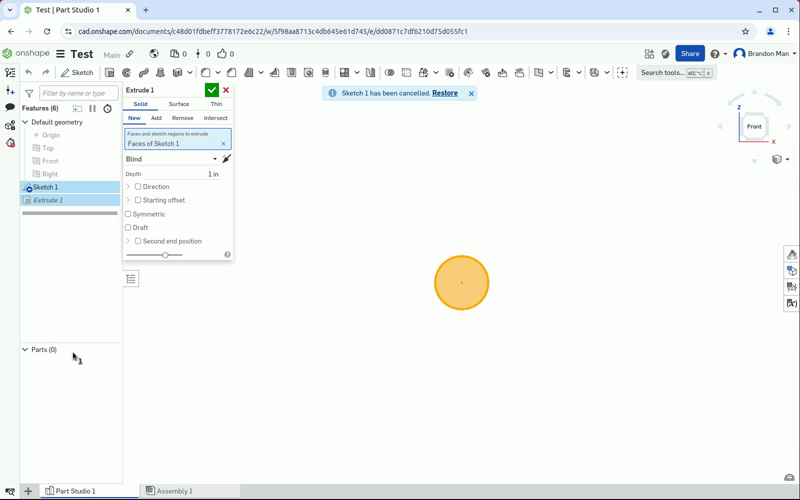
mouse_move(143, 106)
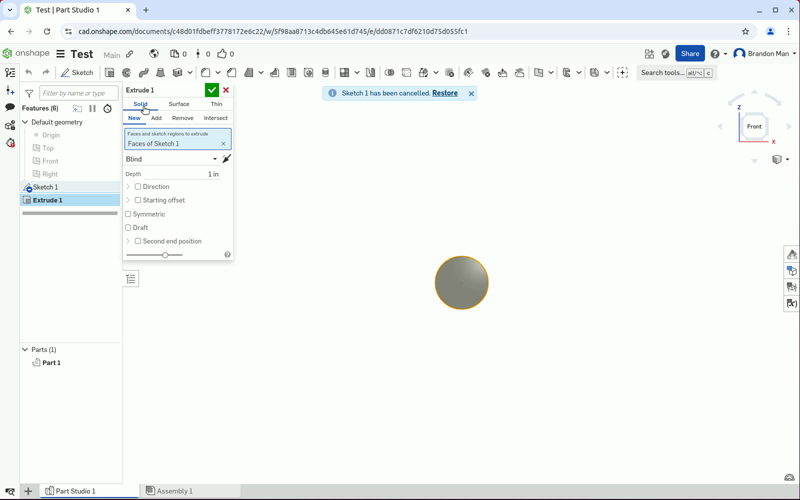
click(143, 106)
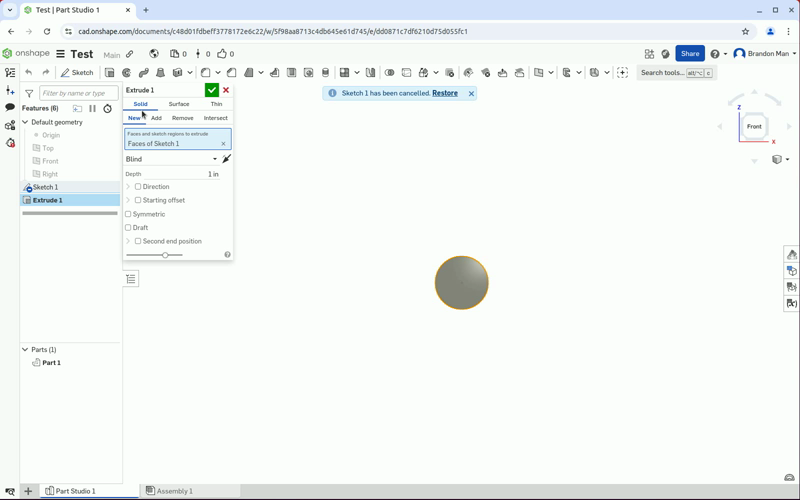
mouse_move(137, 120)
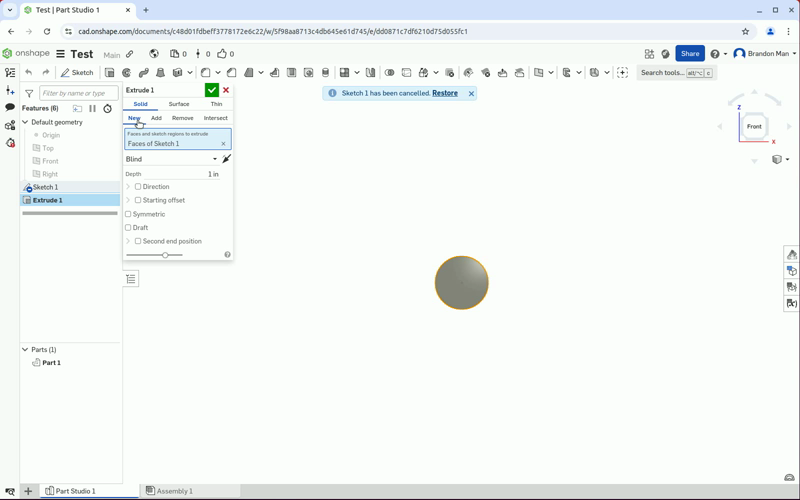
click(137, 120)
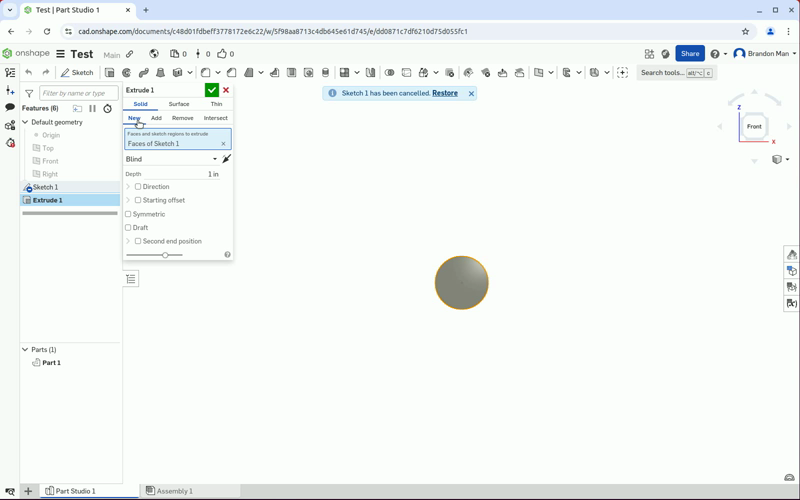
key(tab, 4)
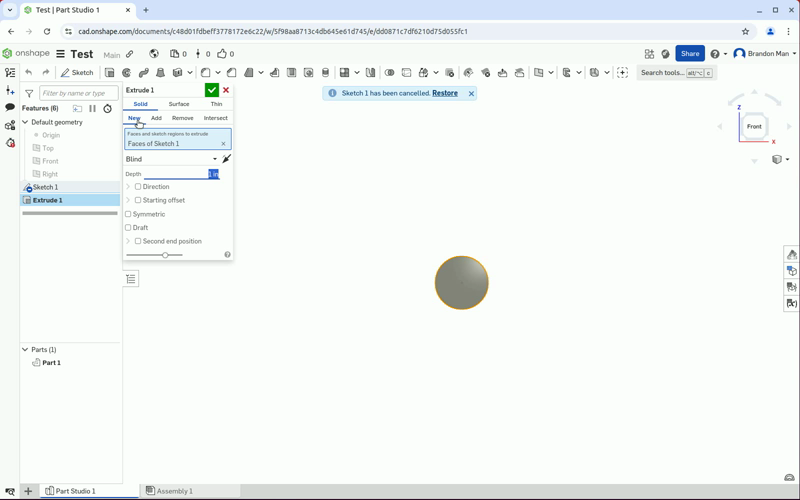
text(14.443)
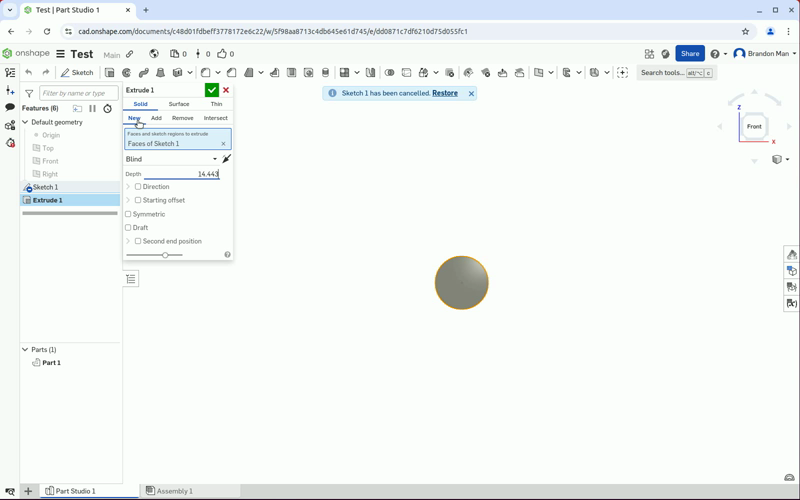
key(enter)
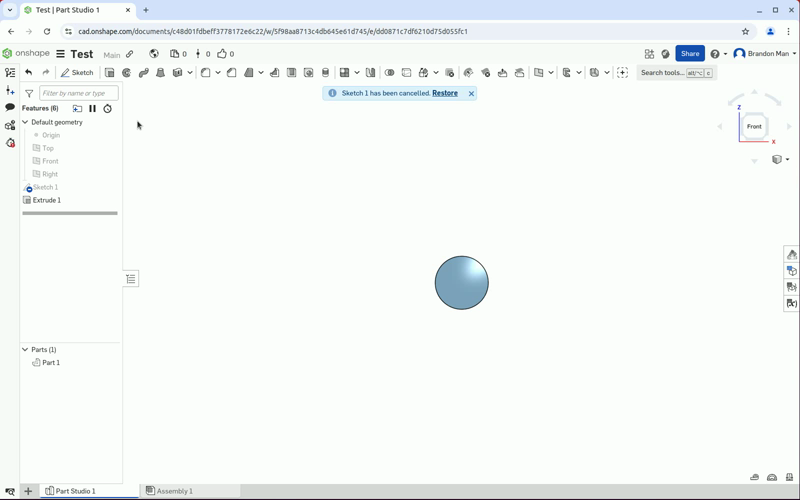
key(shift+h)
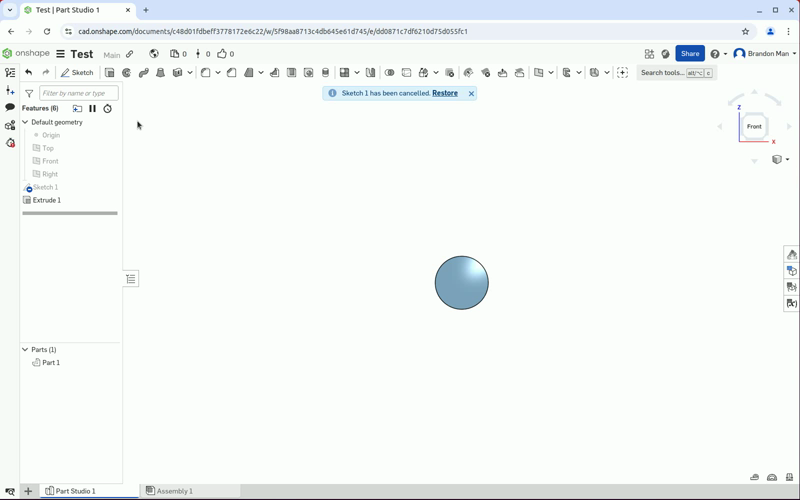
key(shift+h)
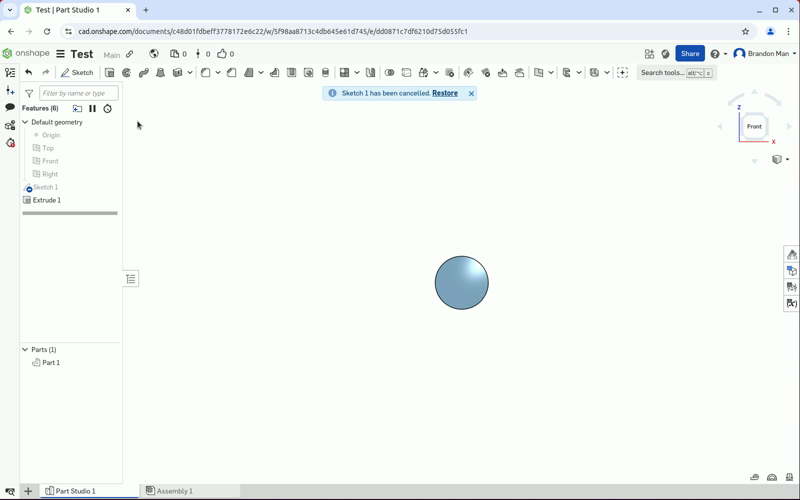
mouse_move(73, 189)
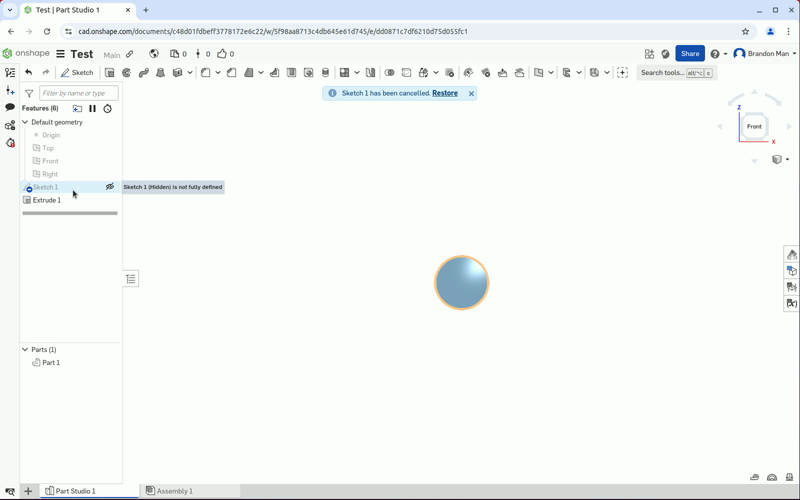
click(73, 189)
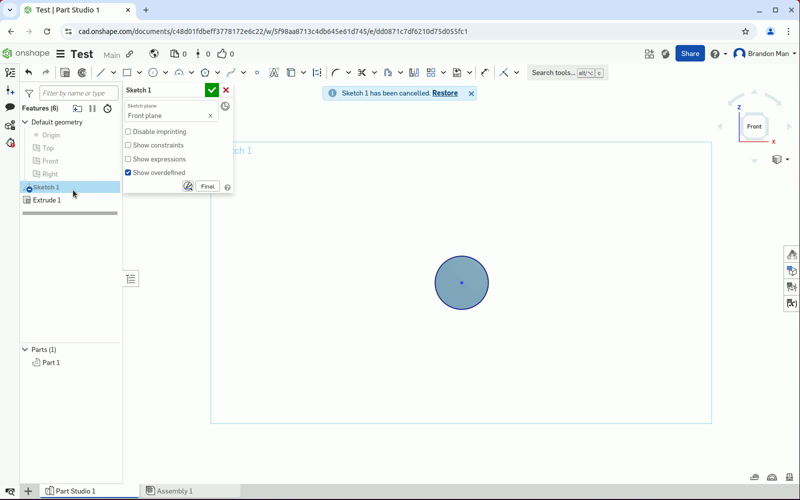
mouse_move(229, 92)
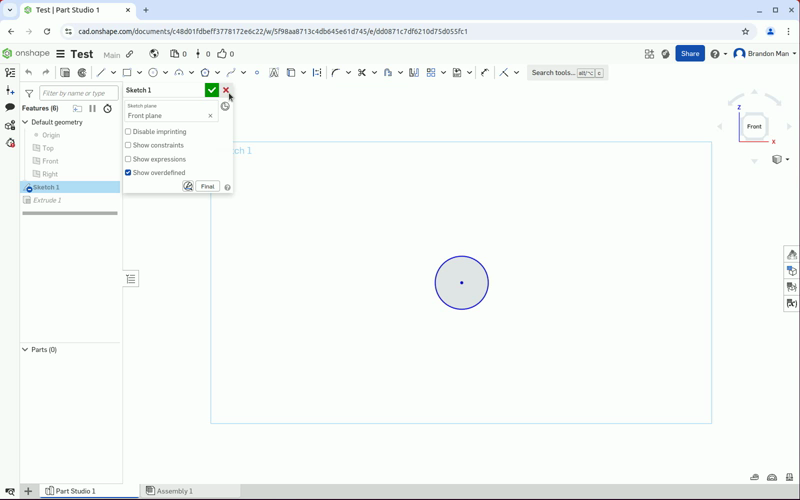
click(229, 92)
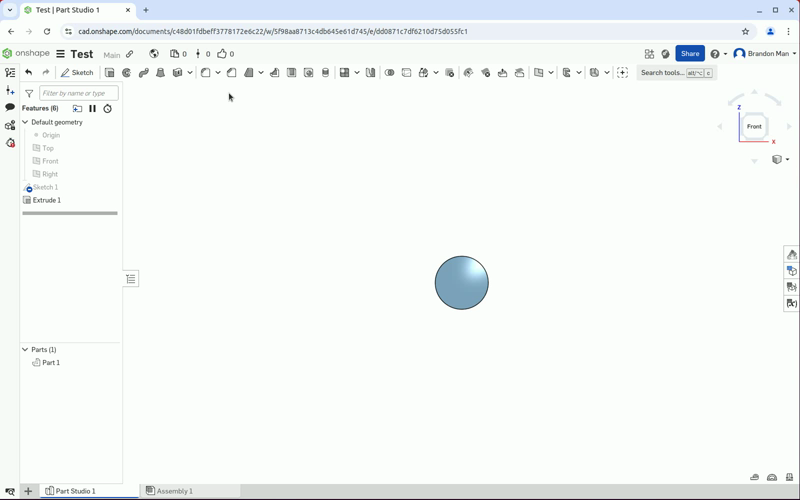
mouse_move(541, 75)
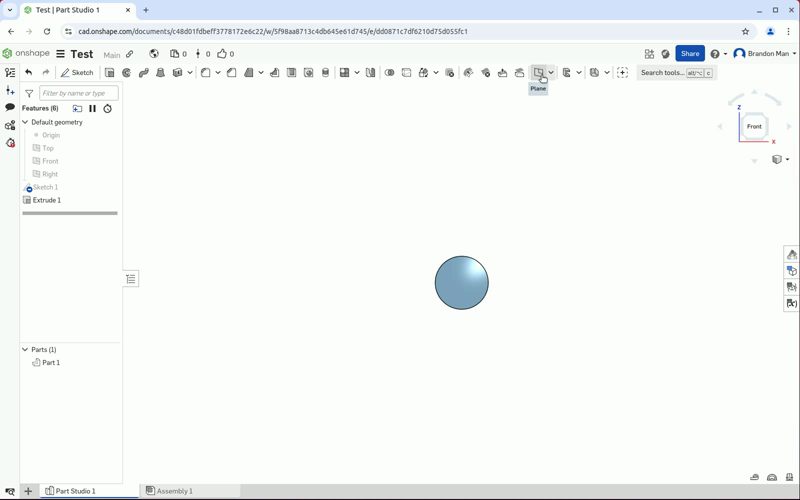
click(541, 75)
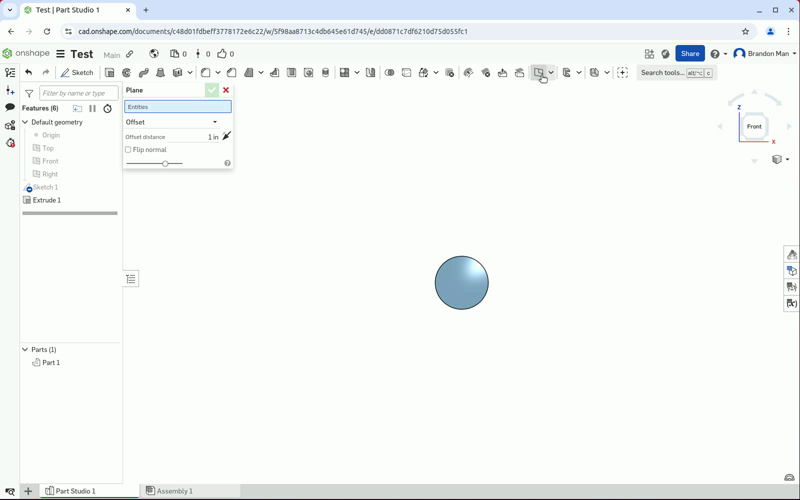
mouse_move(73, 163)
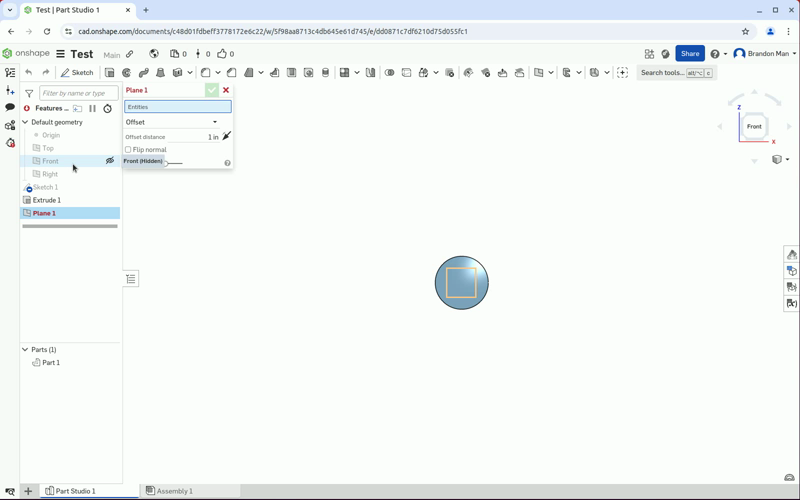
click(73, 163)
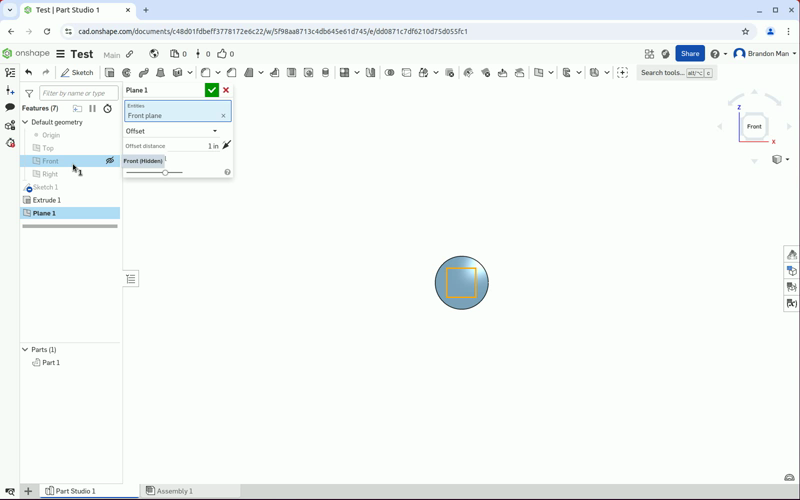
key(tab, 2)
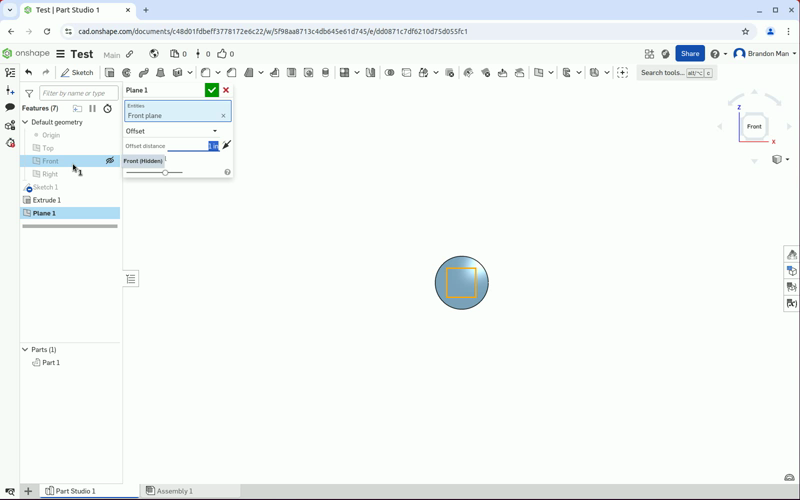
text(14.45)
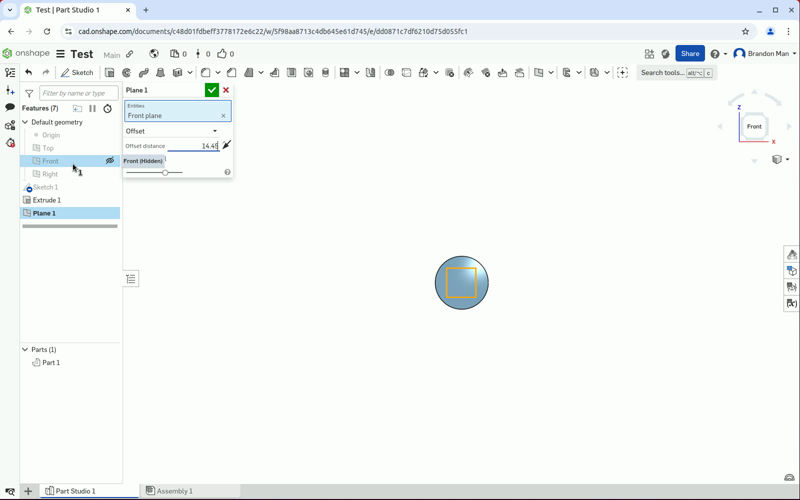
key(enter, 2)
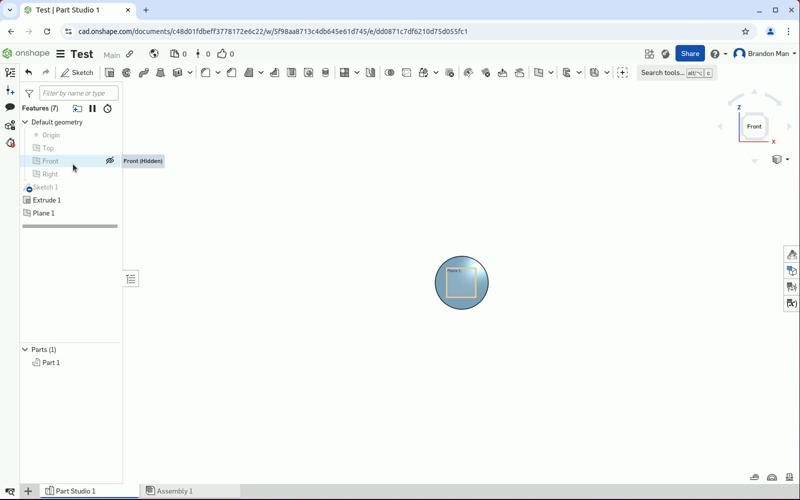
key(shift+s)
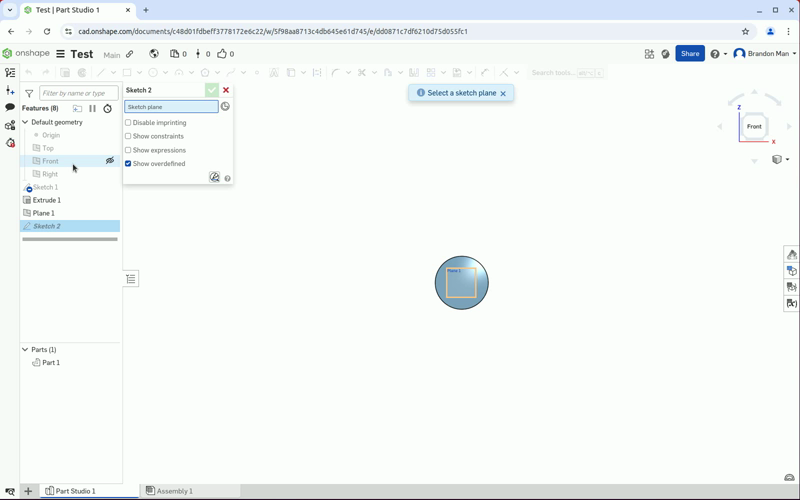
mouse_move(73, 215)
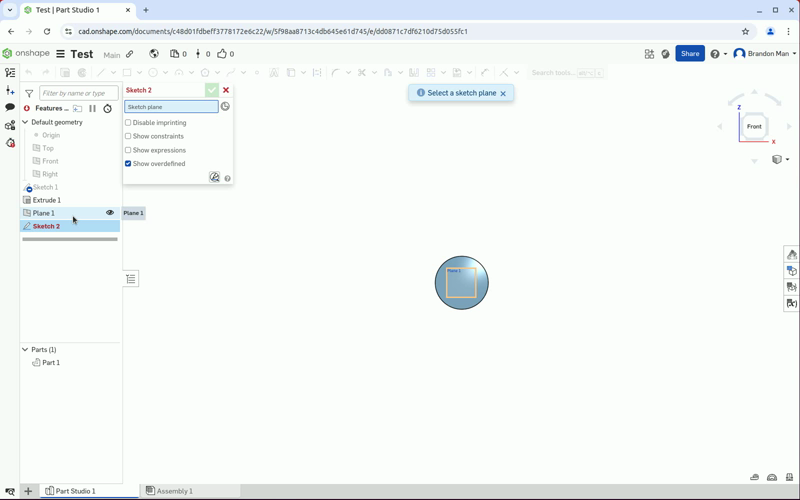
click(73, 215)
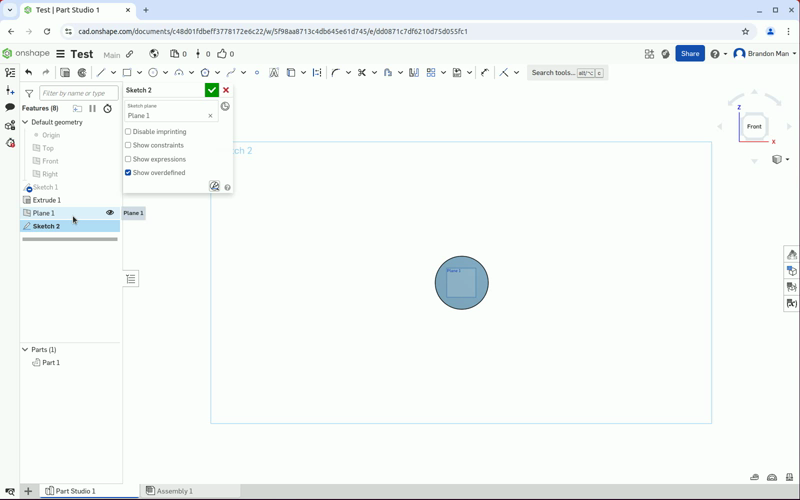
mouse_move(73, 352)
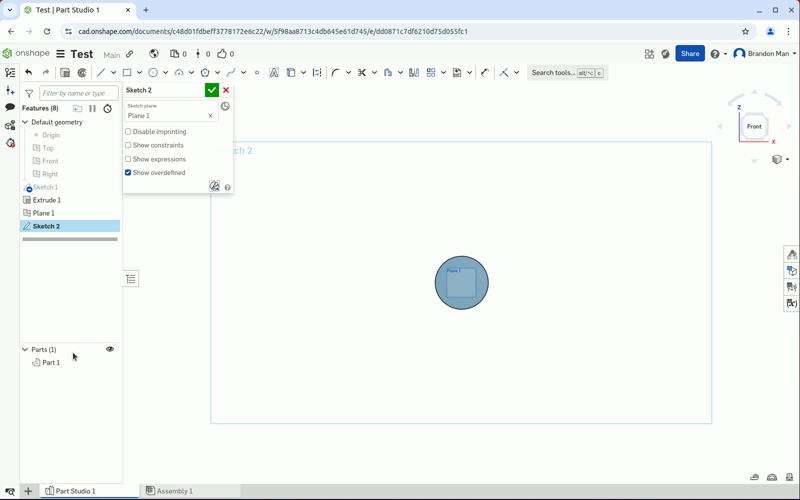
key(y)
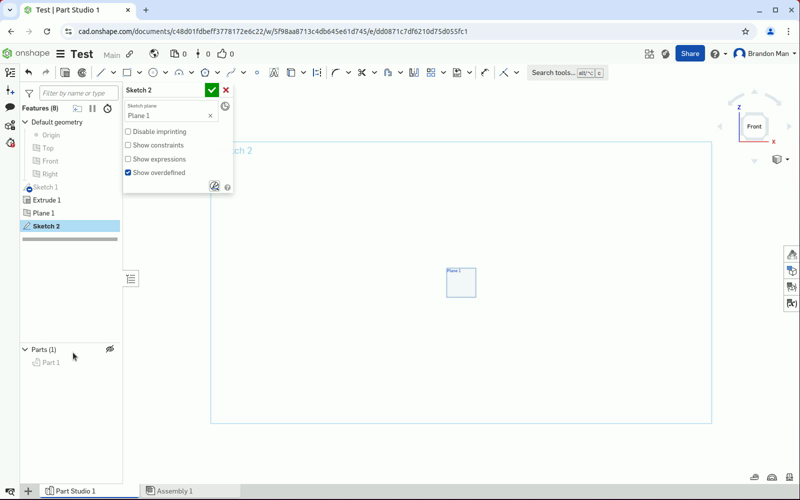
key(c)
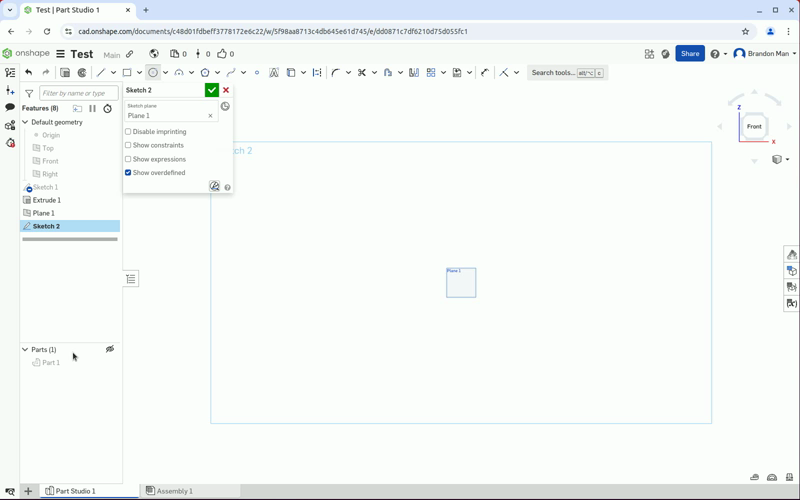
key_down(shift)
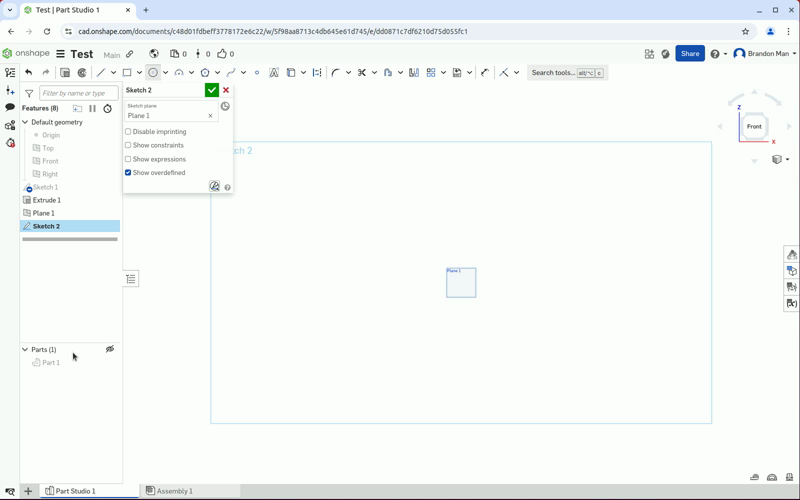
mouse_move(461, 282)
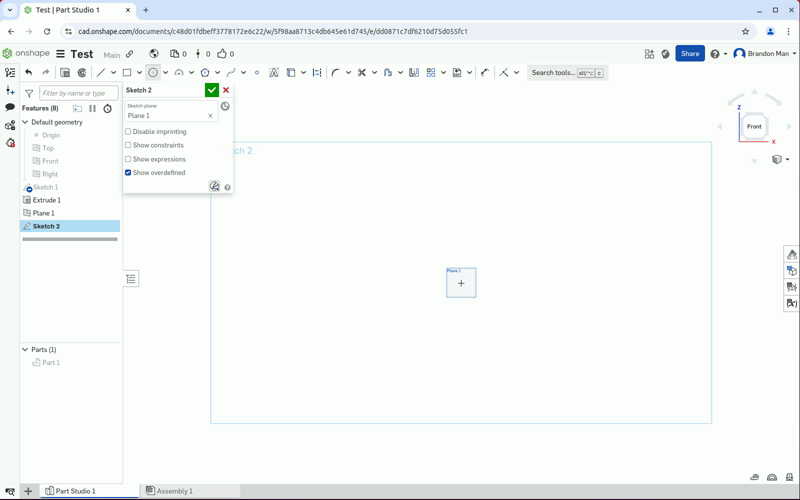
click(461, 282)
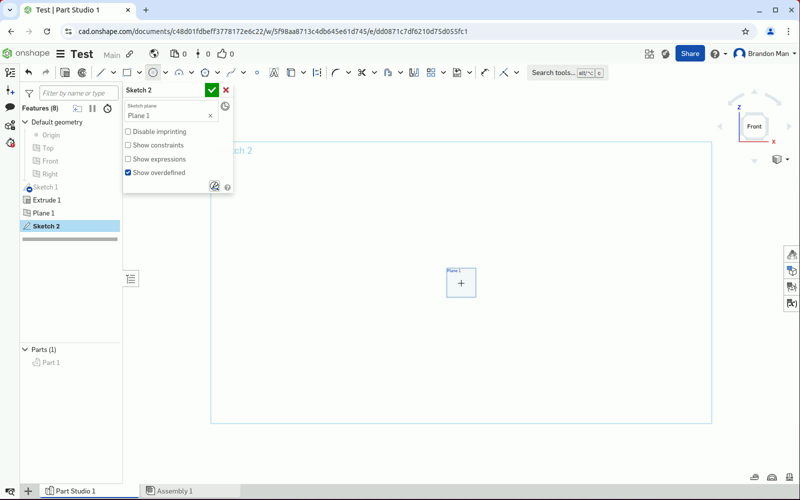
key_up(shift)
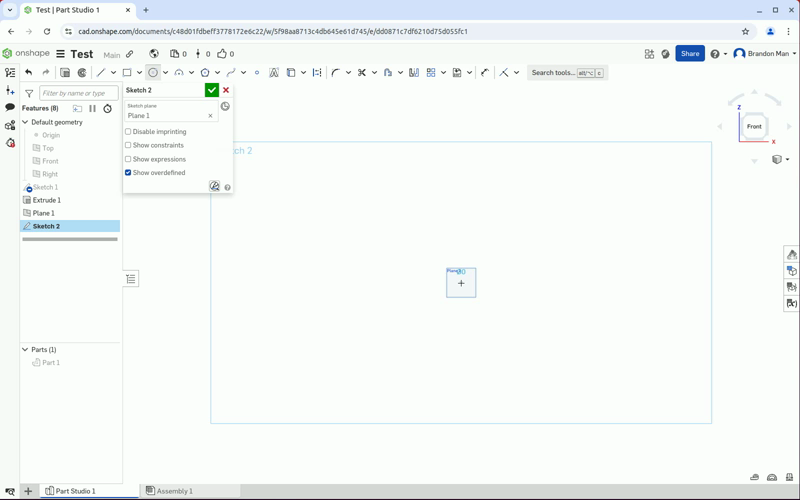
mouse_move(479, 282)
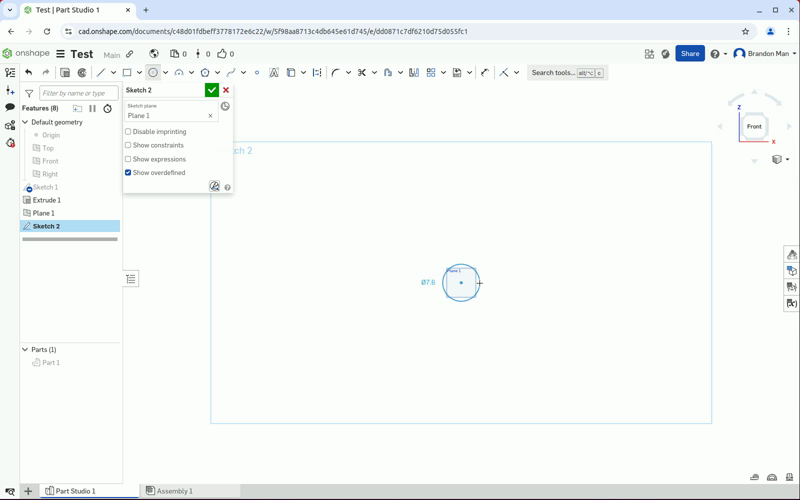
click(479, 282)
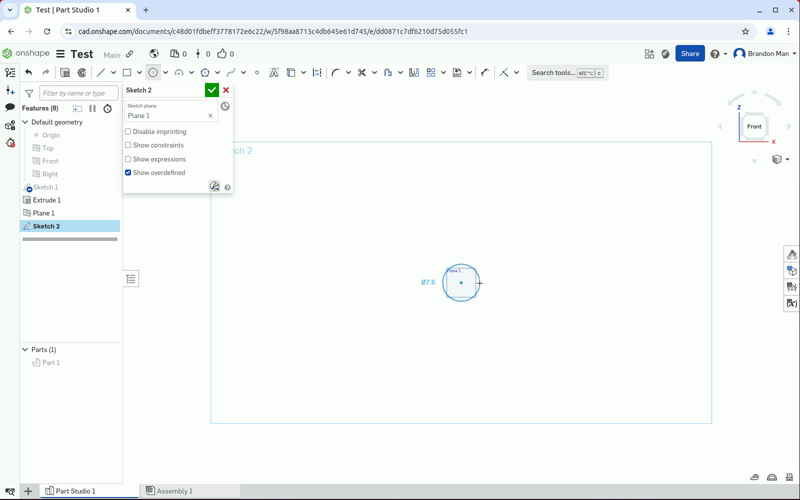
key(esc)
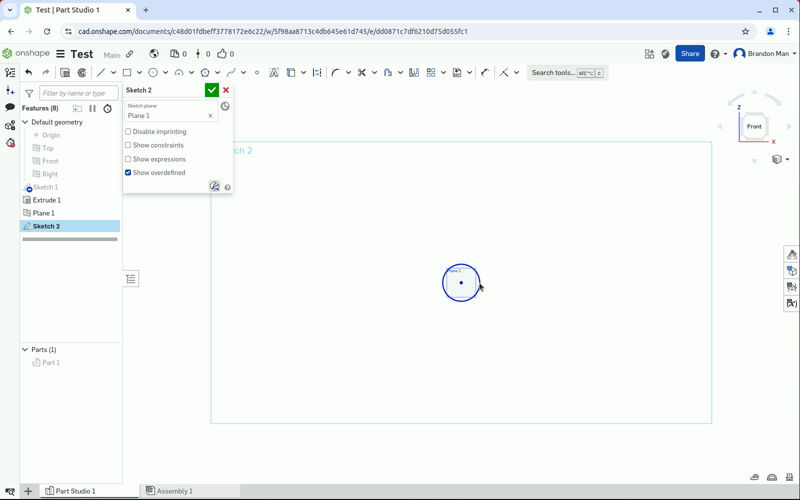
mouse_move(463, 295)
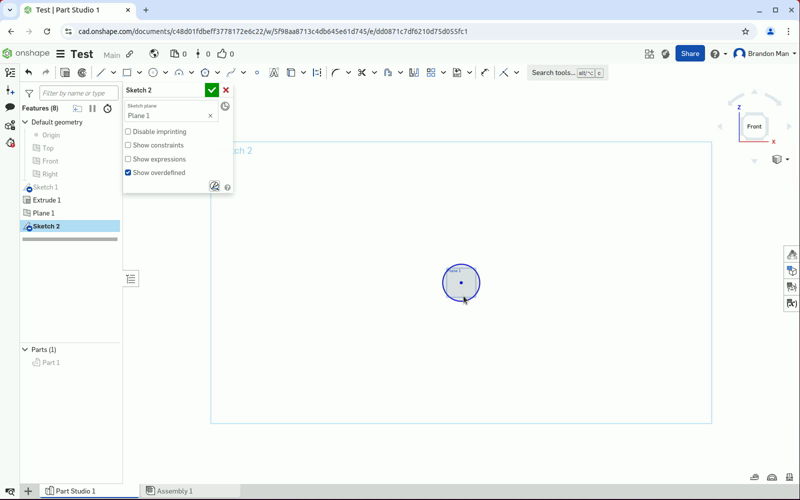
scroll(6)
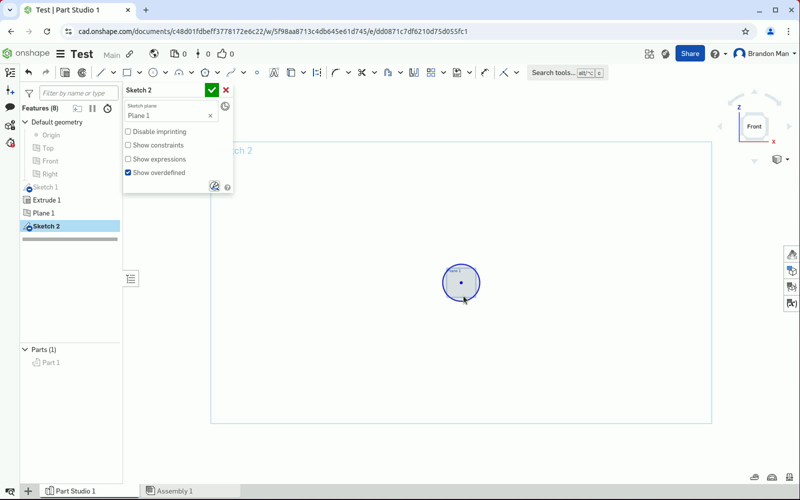
scroll(6)
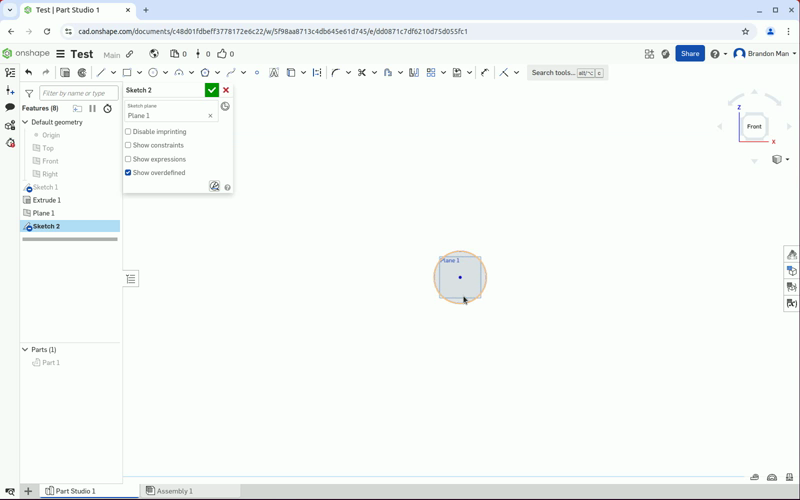
scroll(6)
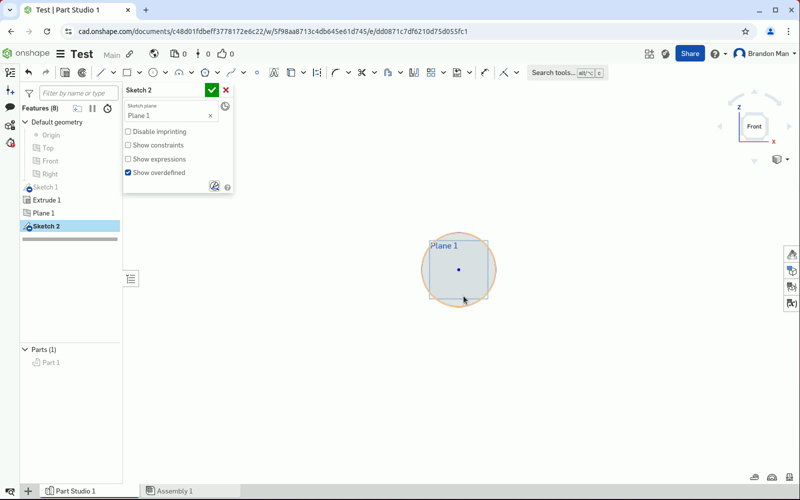
scroll(6)
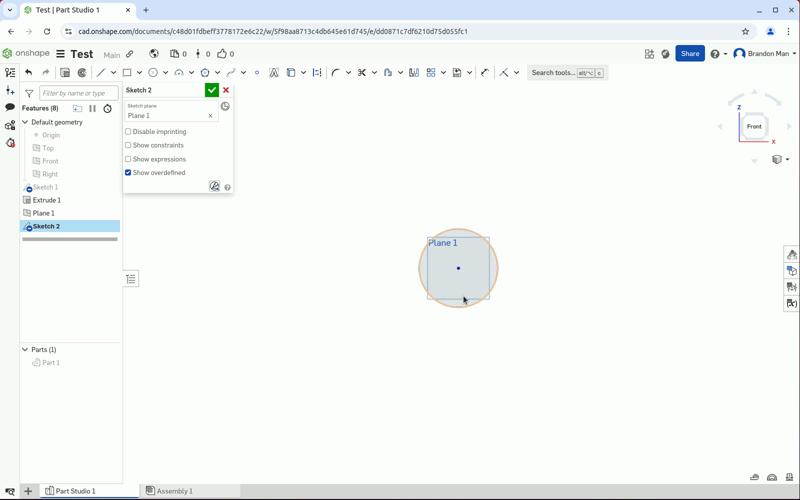
scroll(6)
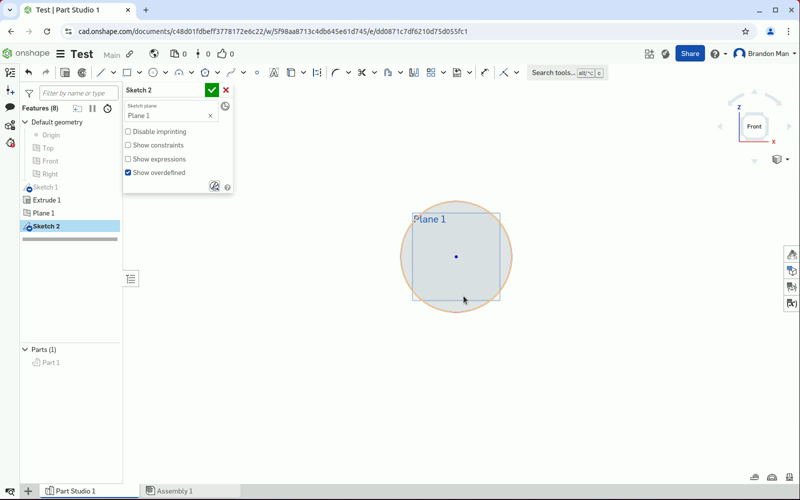
scroll(6)
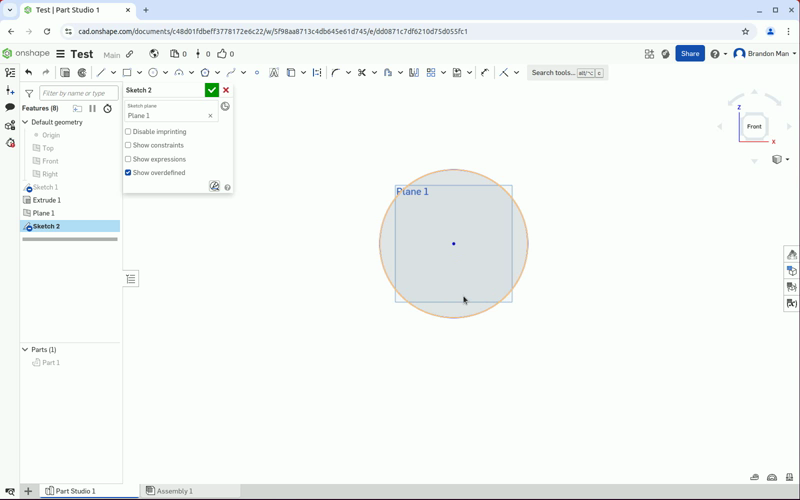
scroll(6)
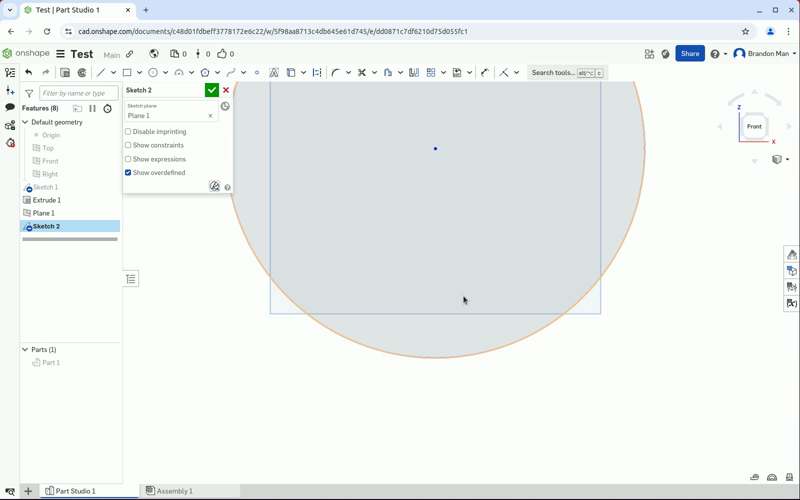
click(463, 295)
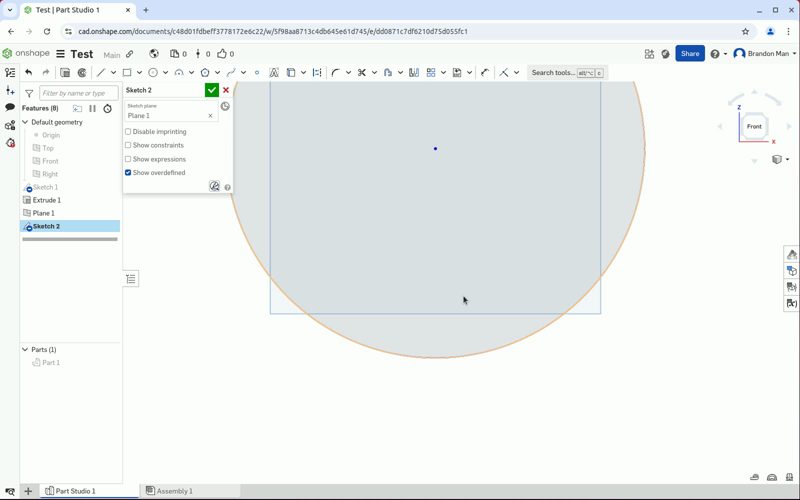
scroll(-6)
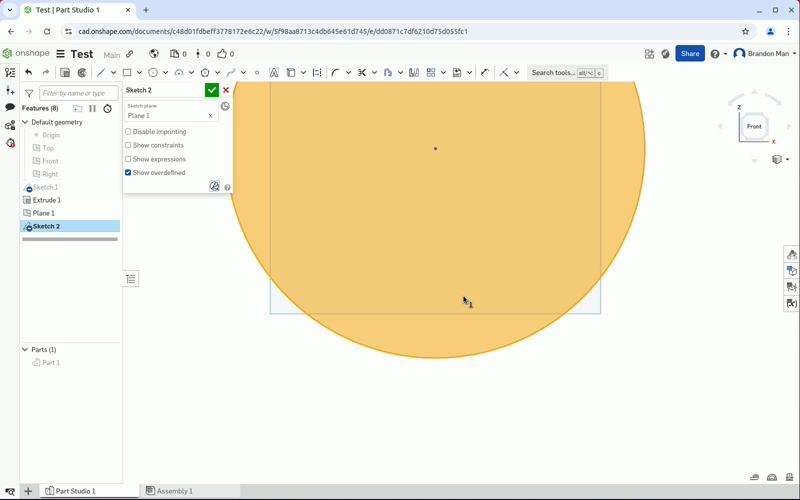
scroll(-6)
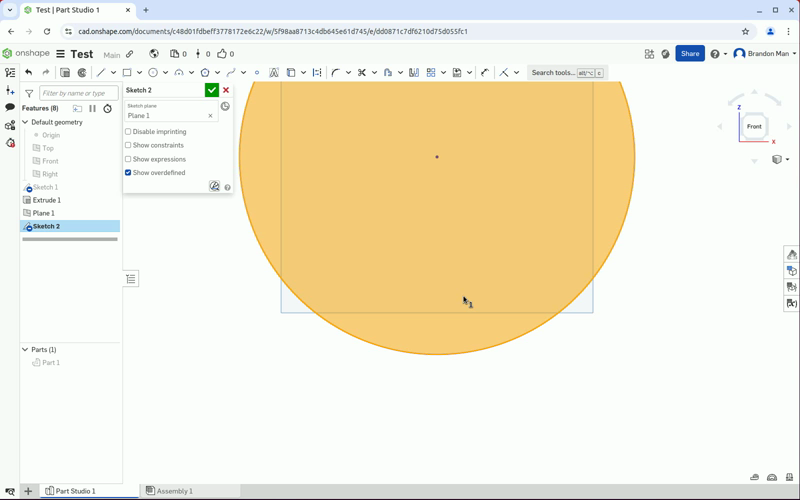
scroll(-6)
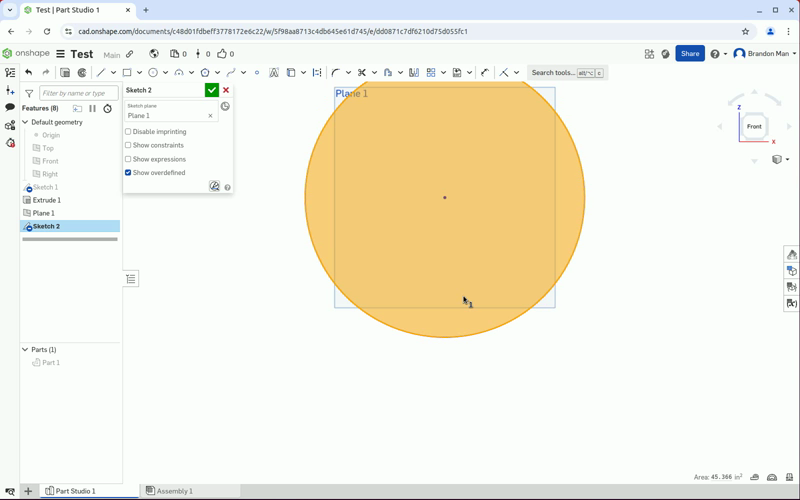
scroll(-6)
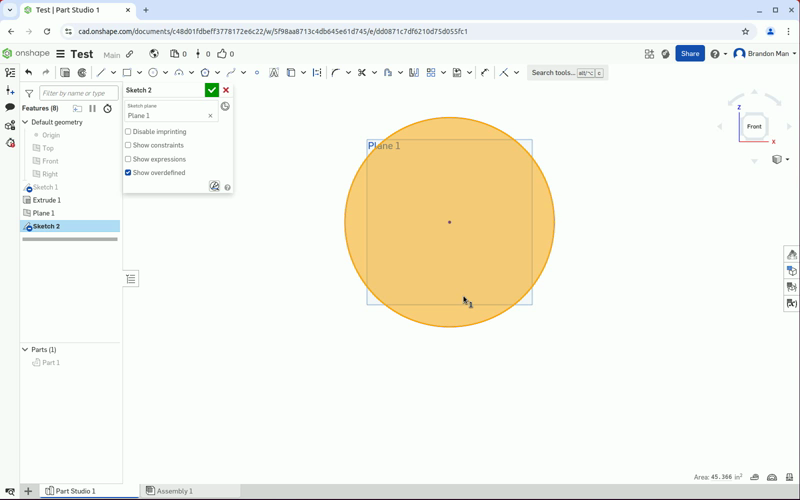
scroll(-6)
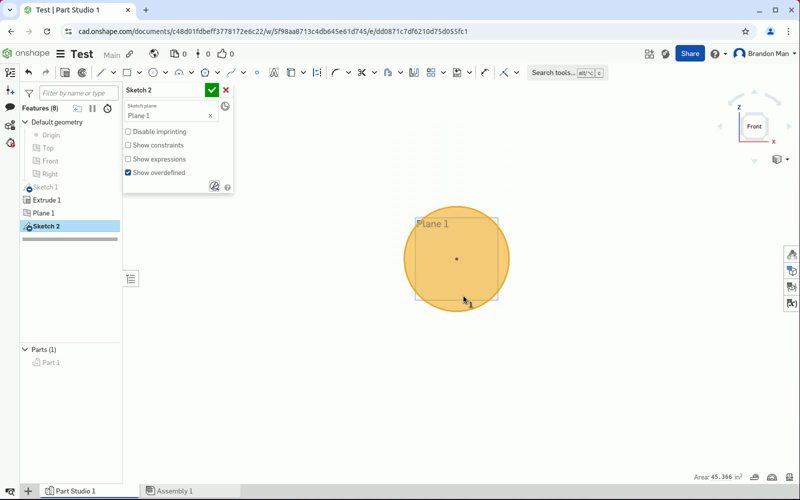
scroll(-6)
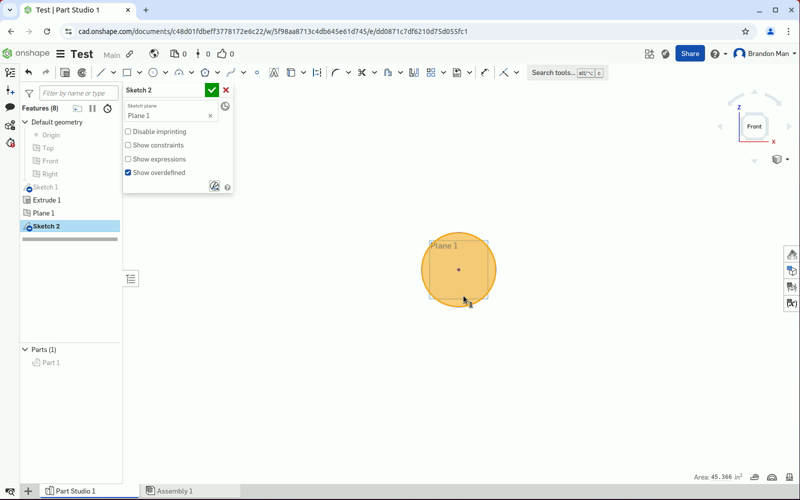
scroll(-6)
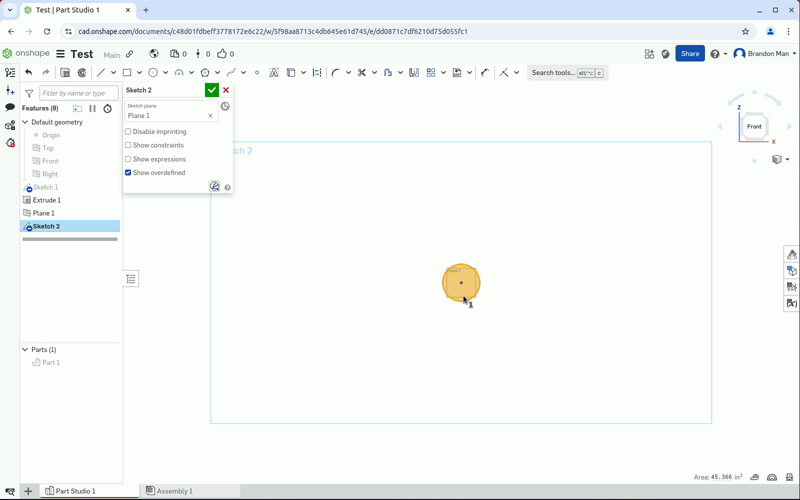
mouse_move(73, 352)
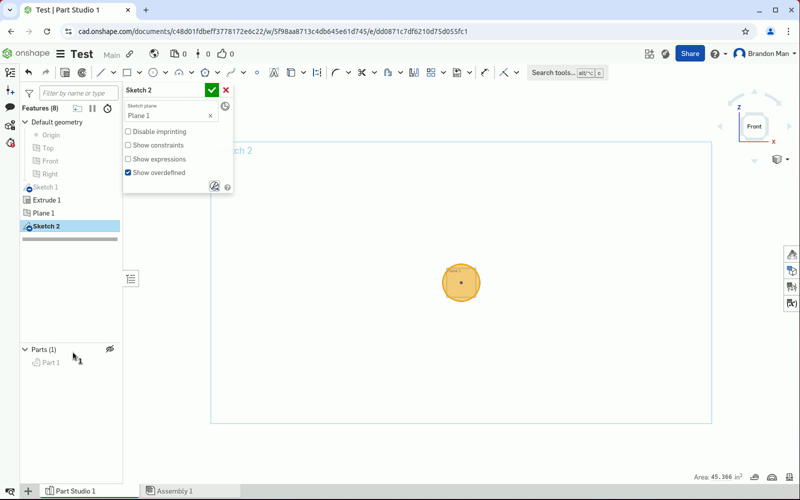
key(shift+y)
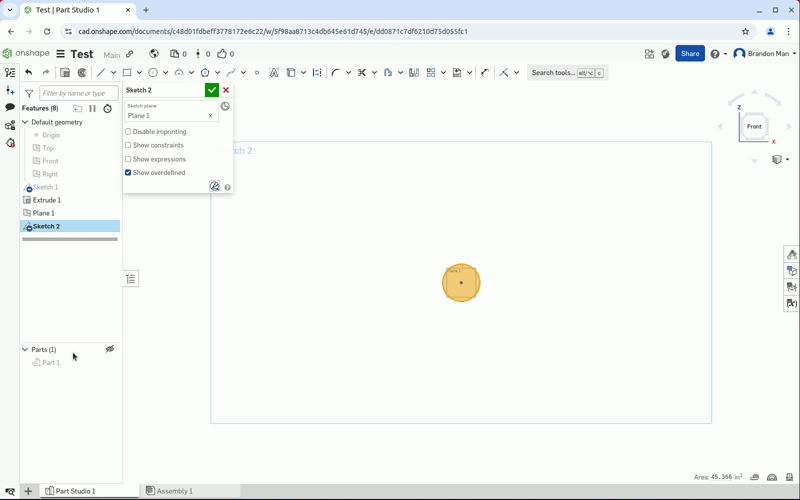
key(shift+e)
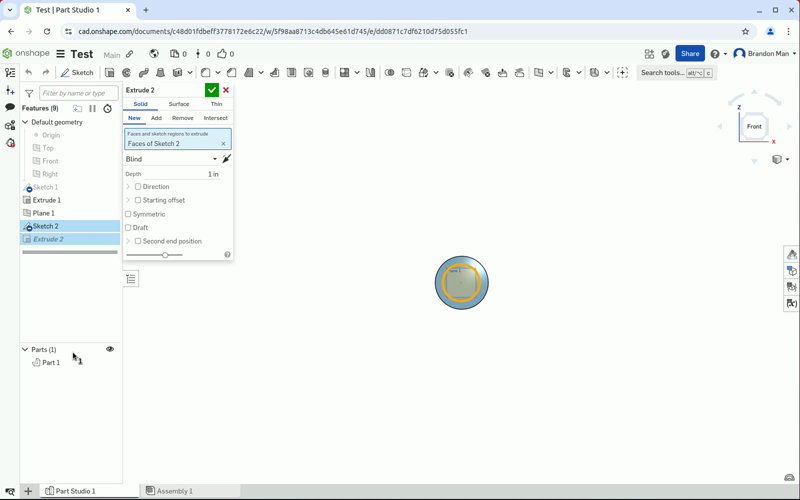
mouse_move(143, 106)
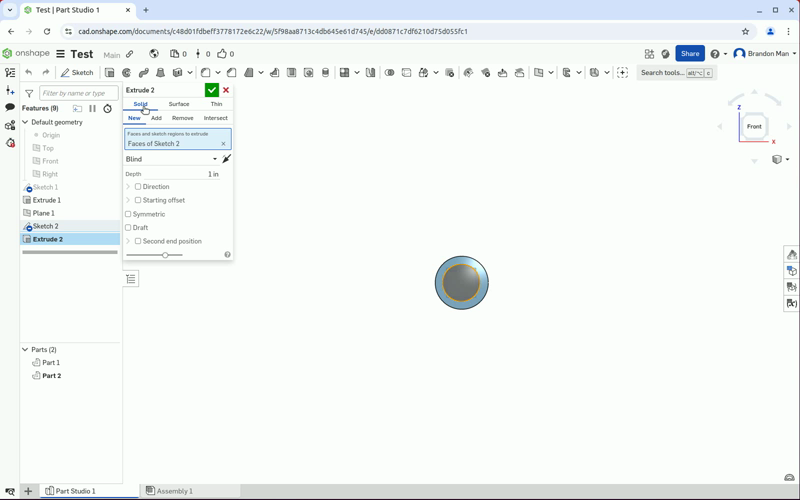
click(143, 106)
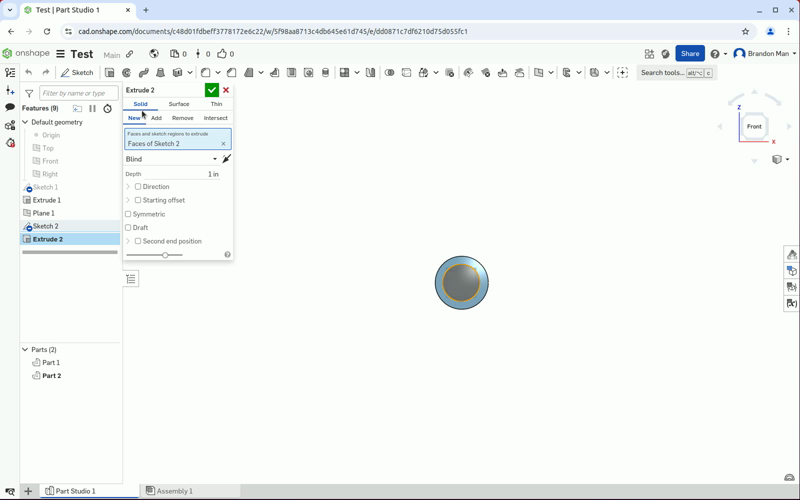
mouse_move(137, 120)
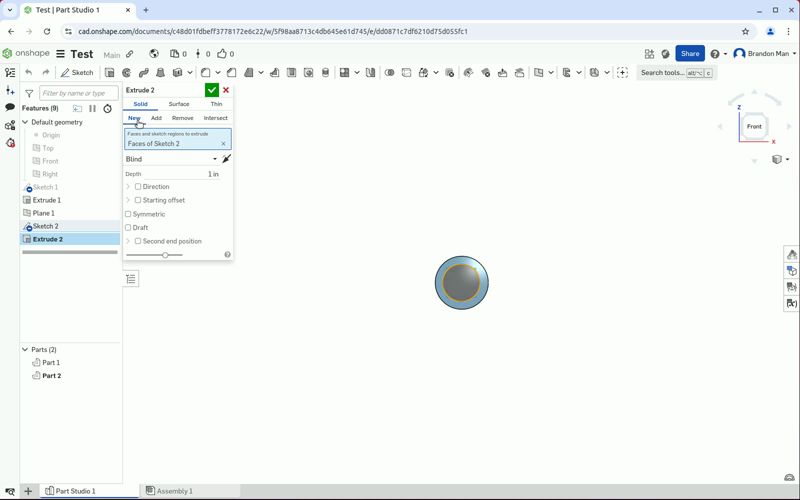
click(137, 120)
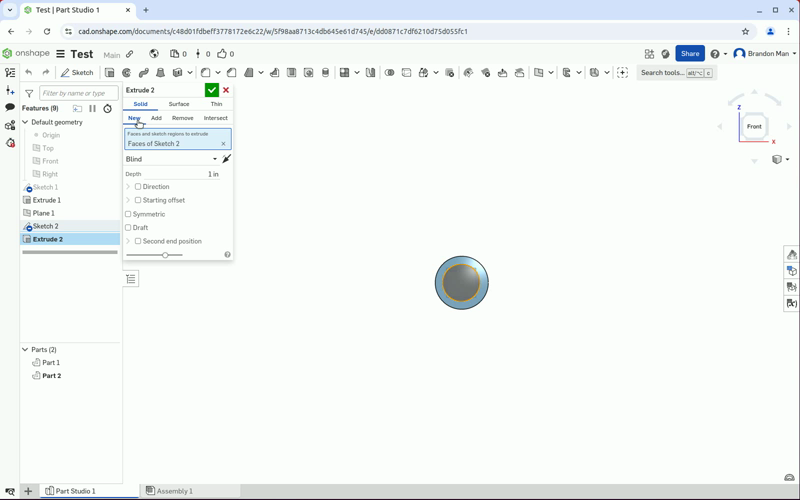
key(tab, 4)
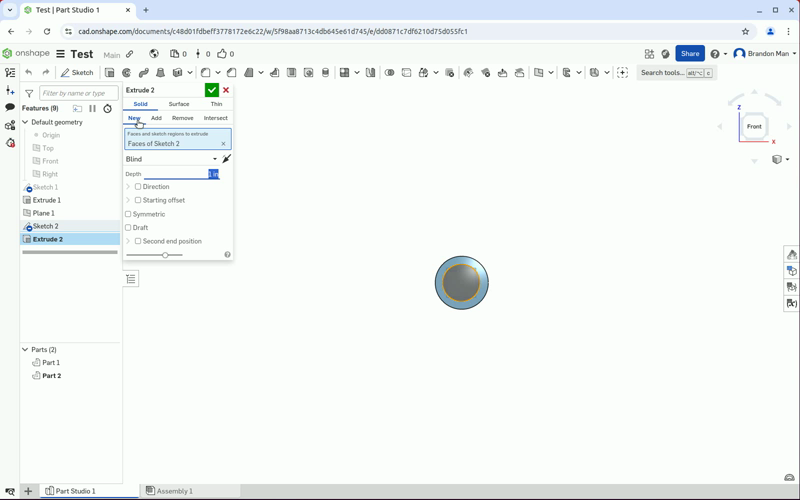
text(1.444)
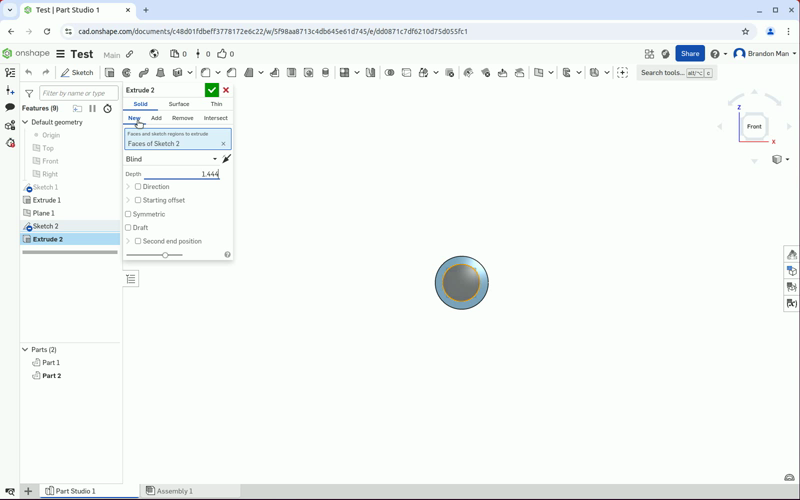
key(enter)
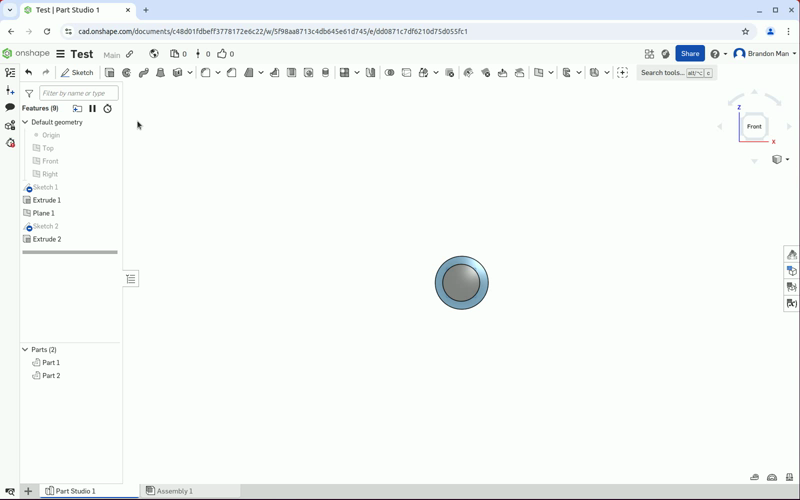
key(shift+h)
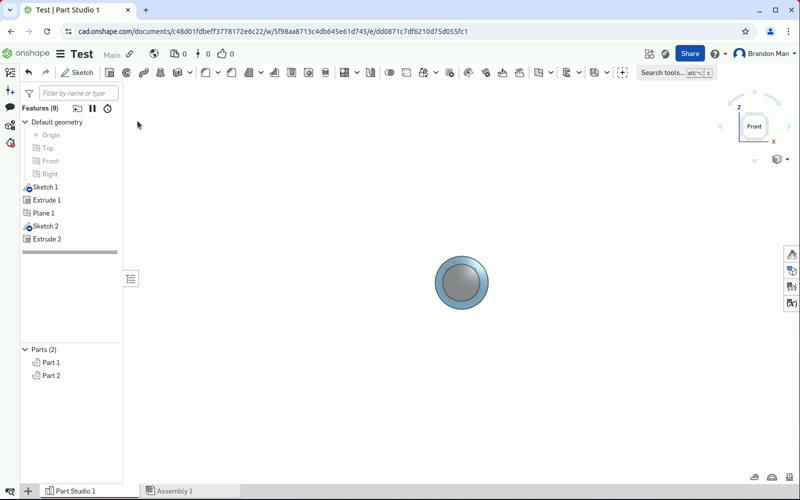
key(shift+h)
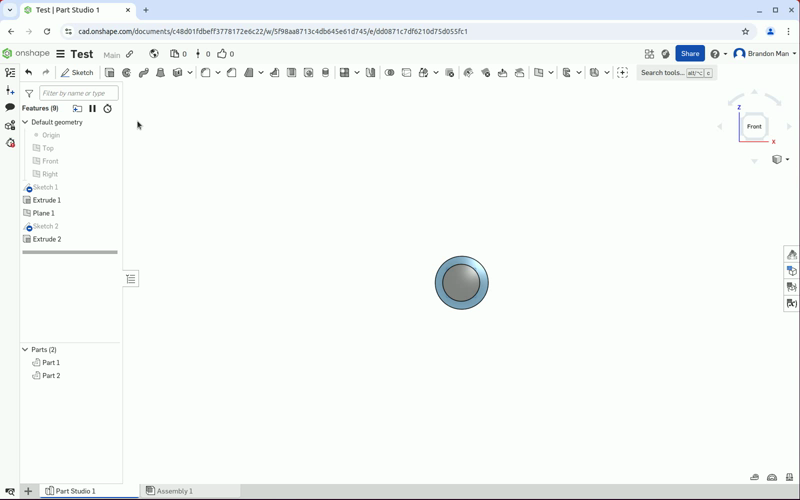
mouse_move(73, 189)
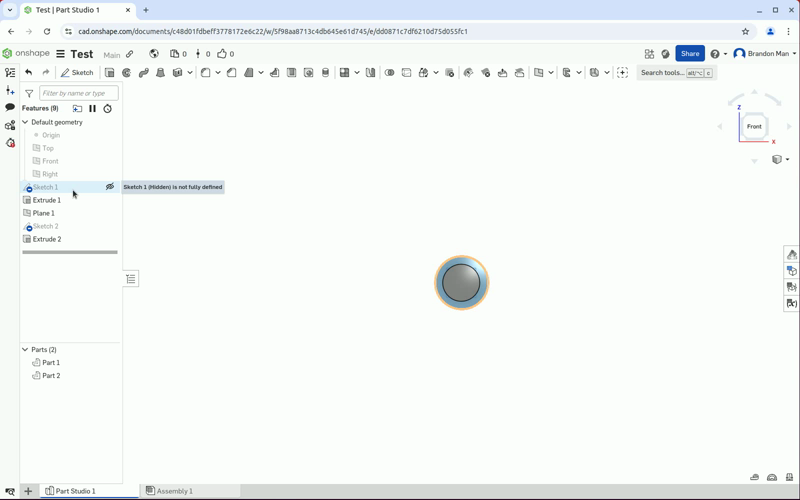
click(73, 189)
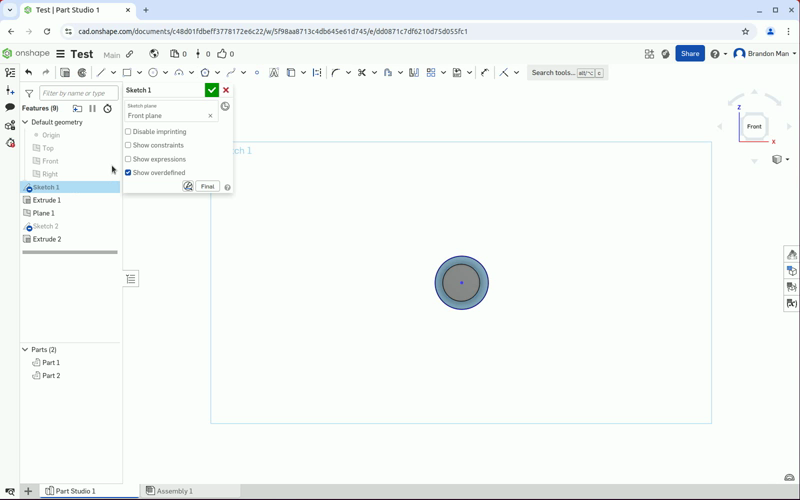
mouse_move(229, 92)
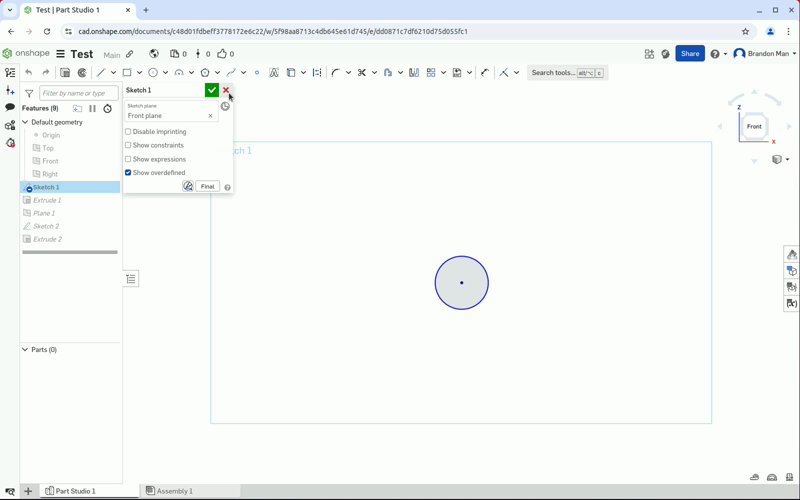
click(229, 92)
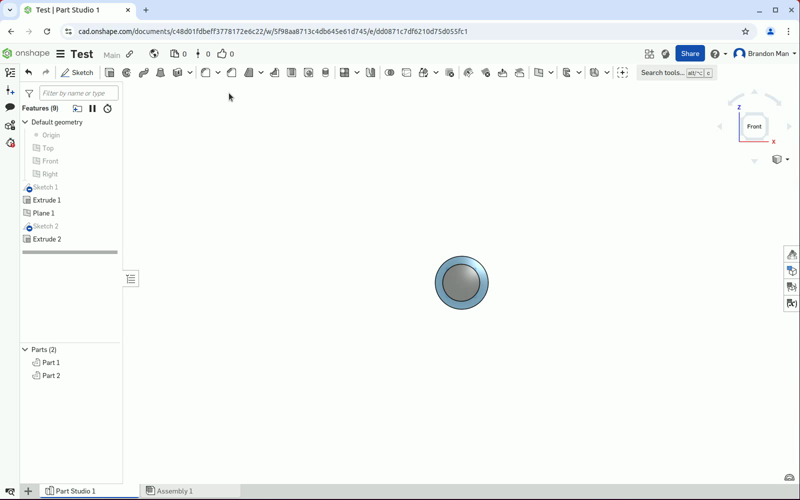
mouse_move(541, 75)
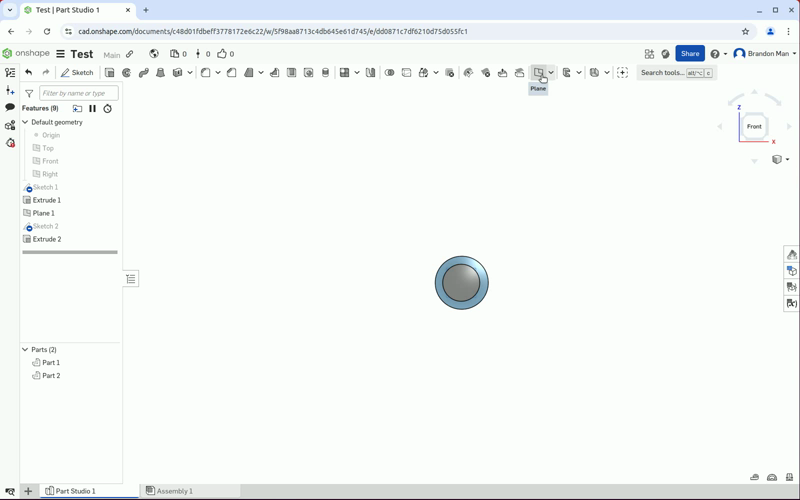
click(541, 75)
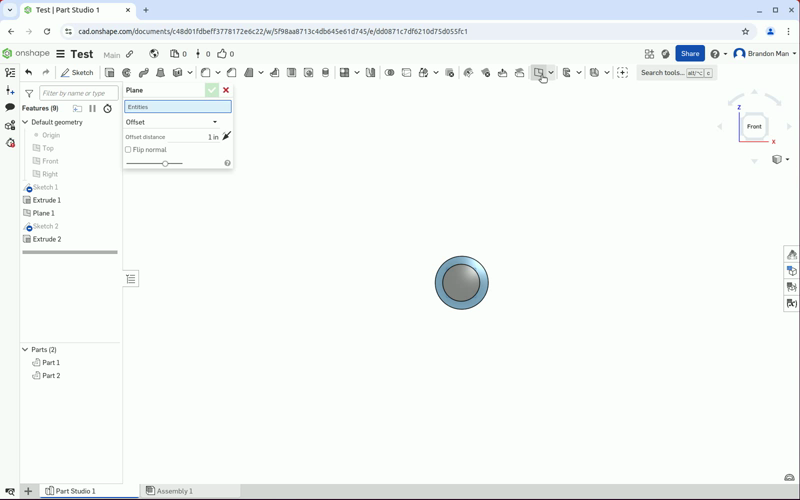
mouse_move(73, 163)
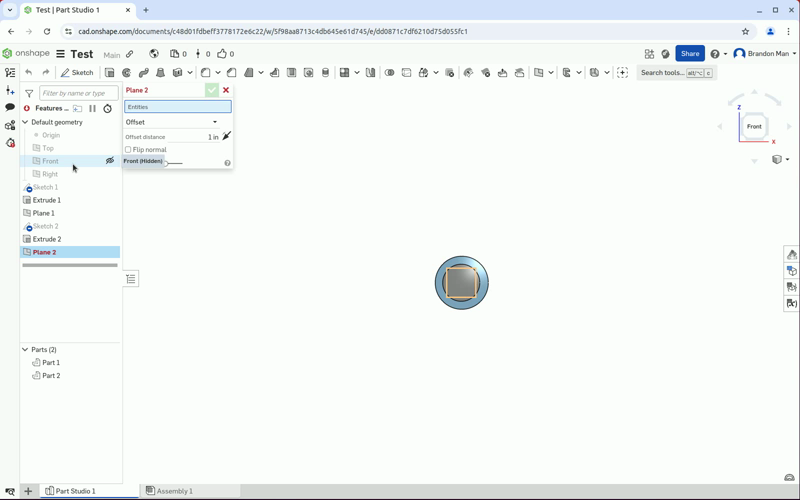
click(73, 163)
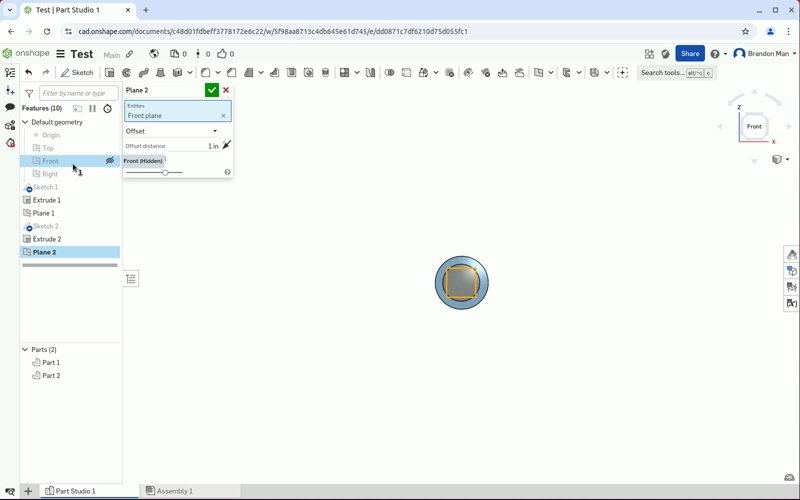
key(tab, 2)
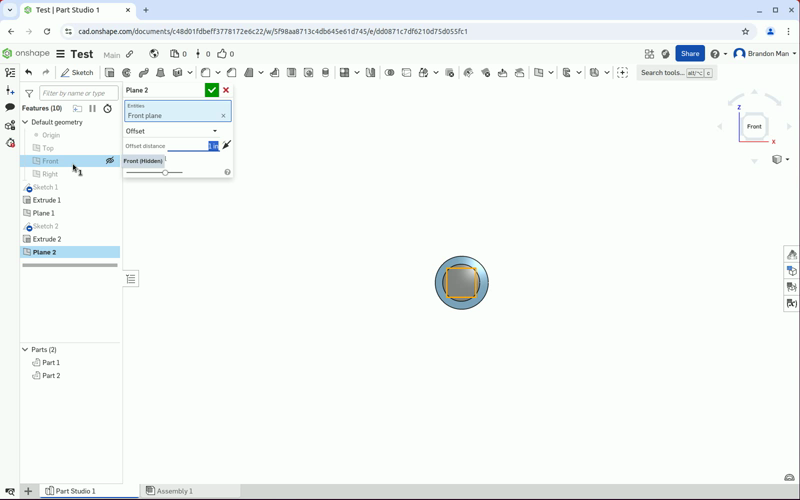
text(15.898)
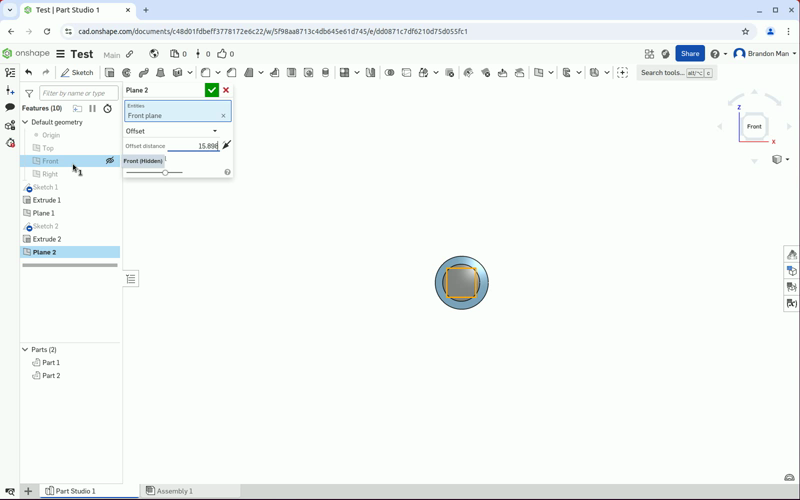
key(enter, 2)
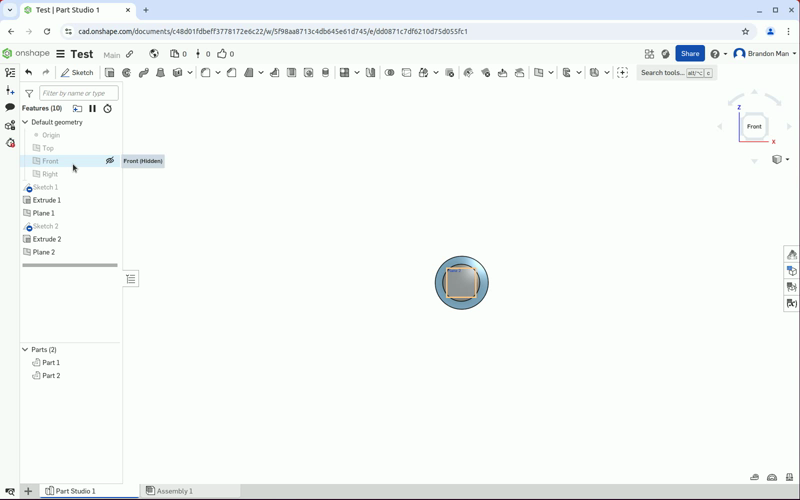
key(shift+s)
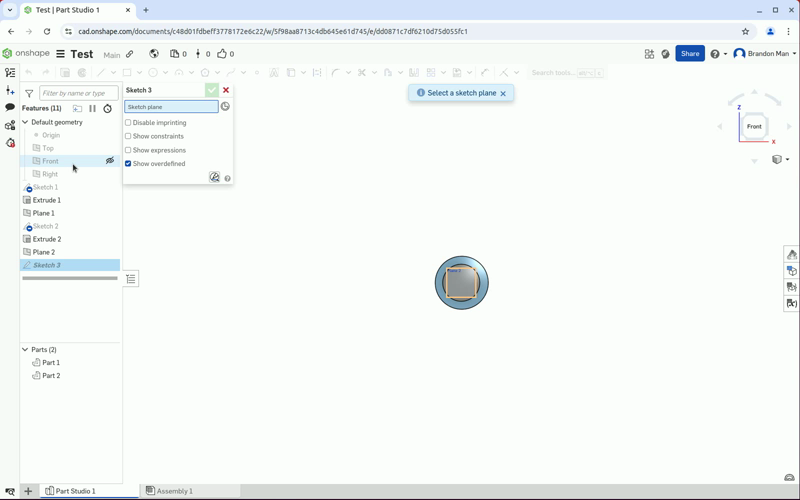
mouse_move(73, 254)
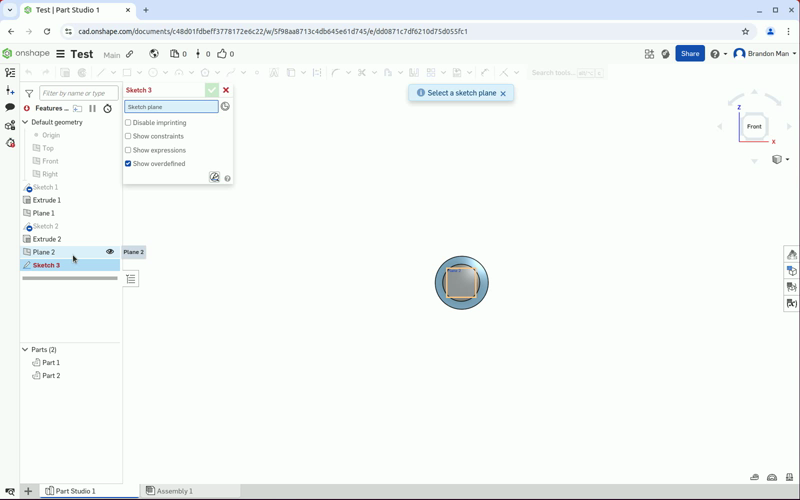
click(73, 254)
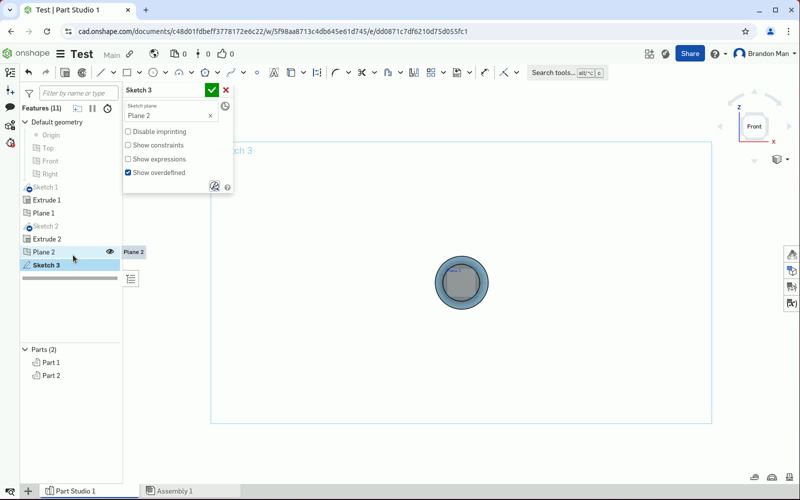
mouse_move(73, 352)
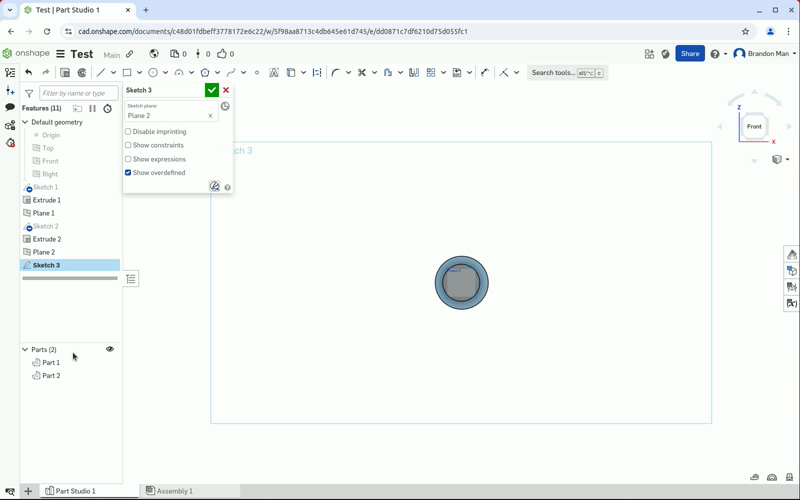
key(y)
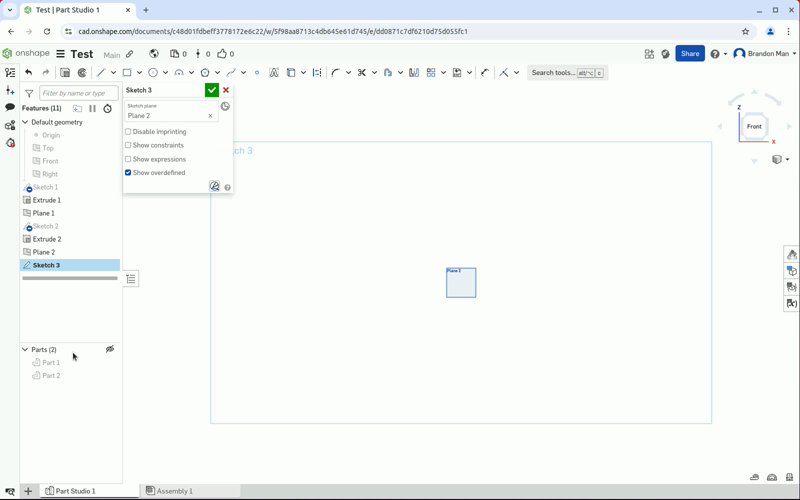
key(c)
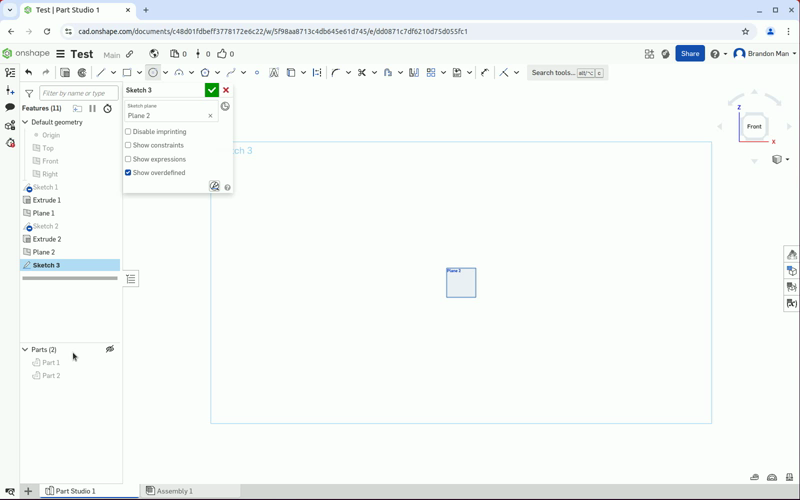
key_down(shift)
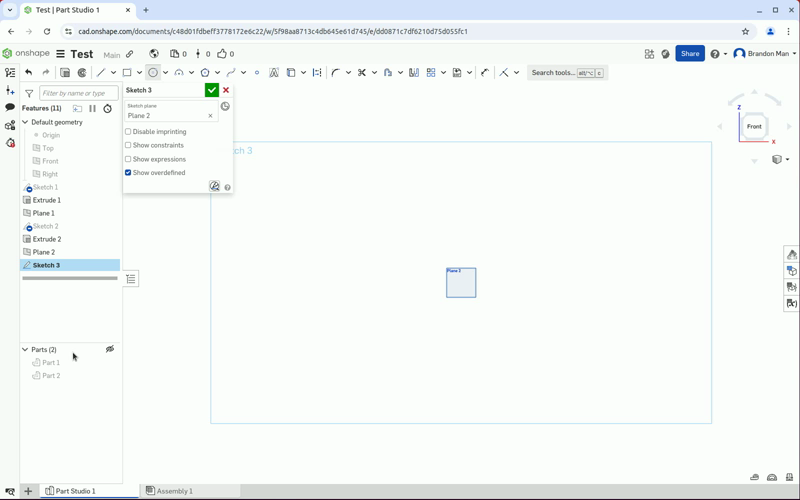
mouse_move(461, 282)
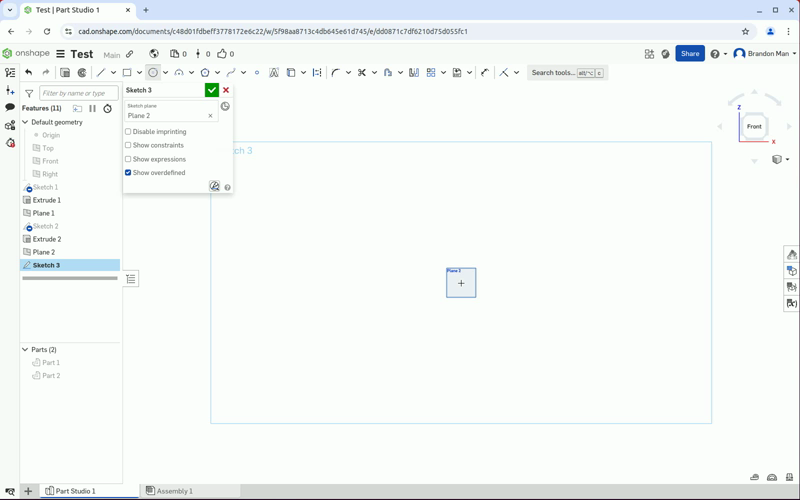
click(461, 282)
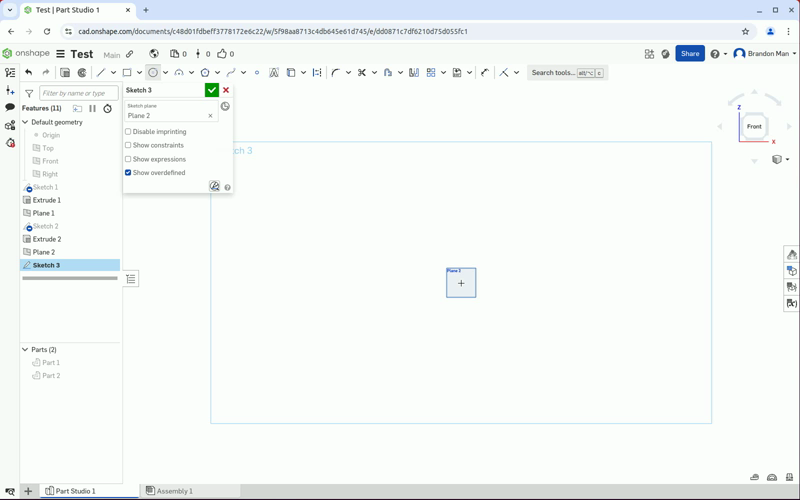
key_up(shift)
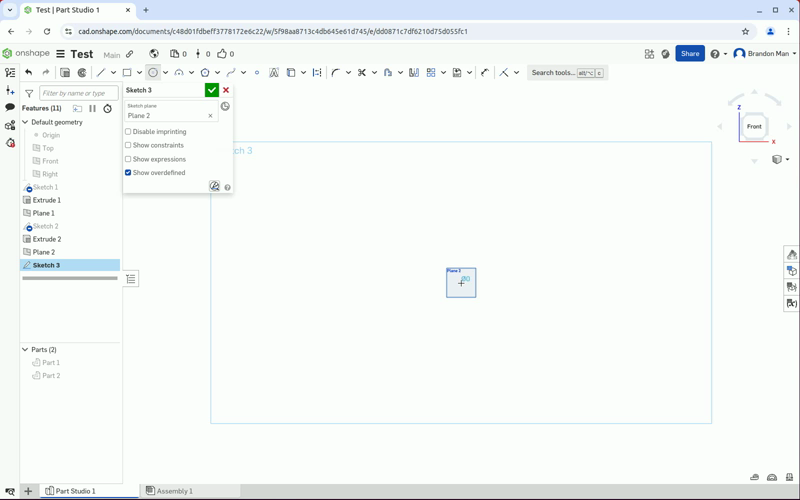
mouse_move(473, 282)
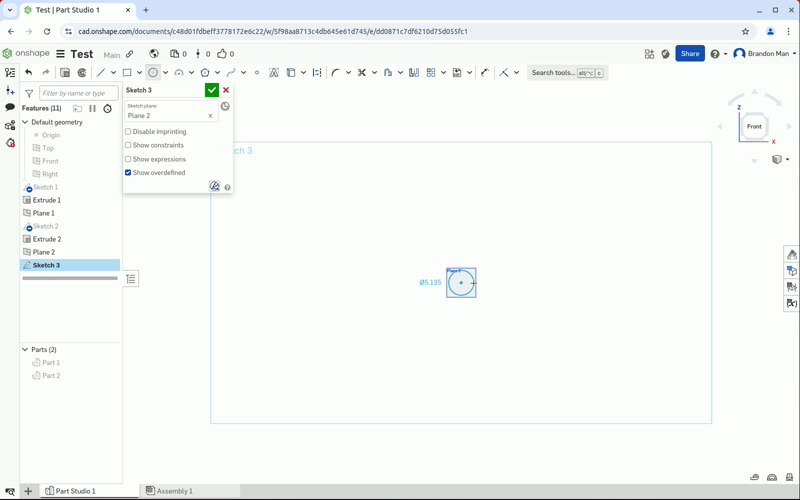
click(473, 282)
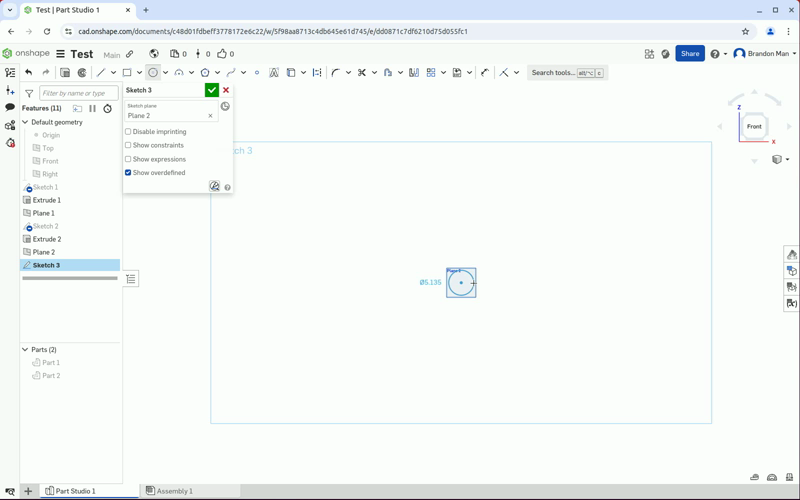
key(esc)
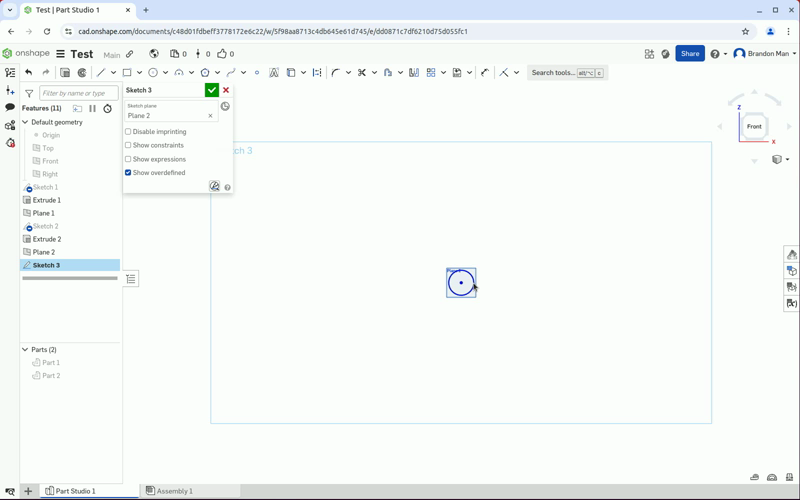
mouse_move(455, 290)
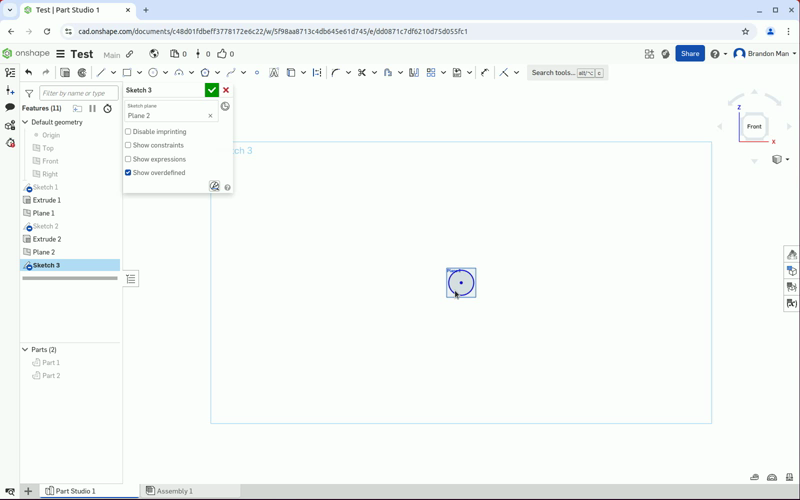
scroll(6)
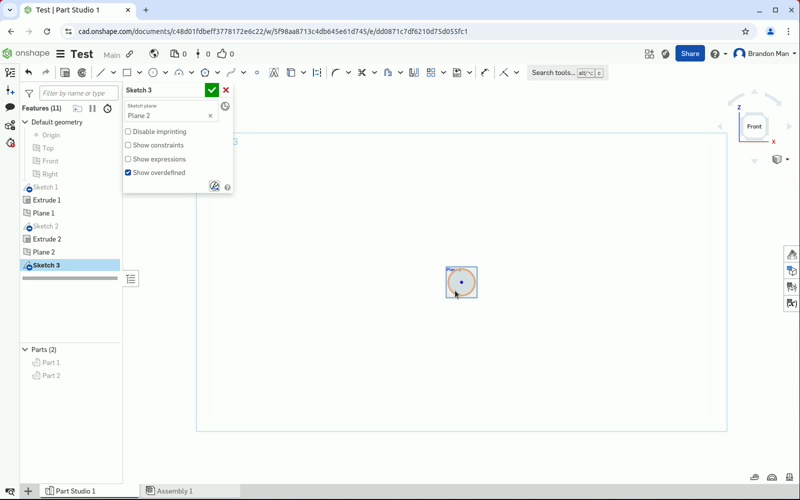
scroll(6)
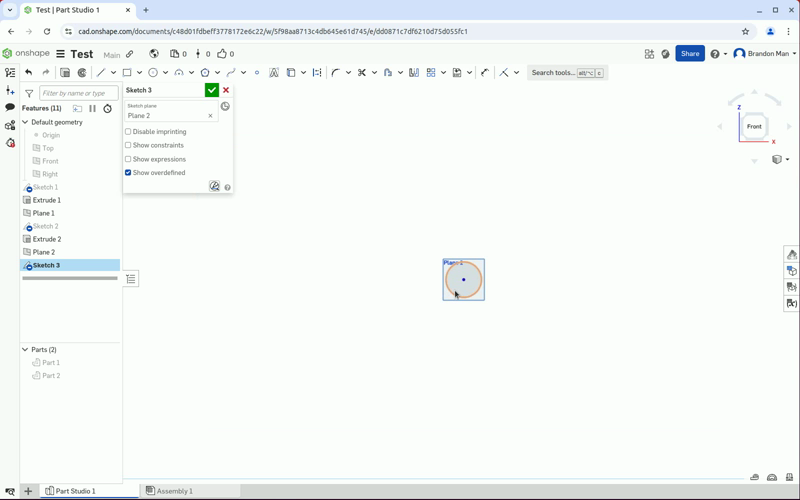
scroll(6)
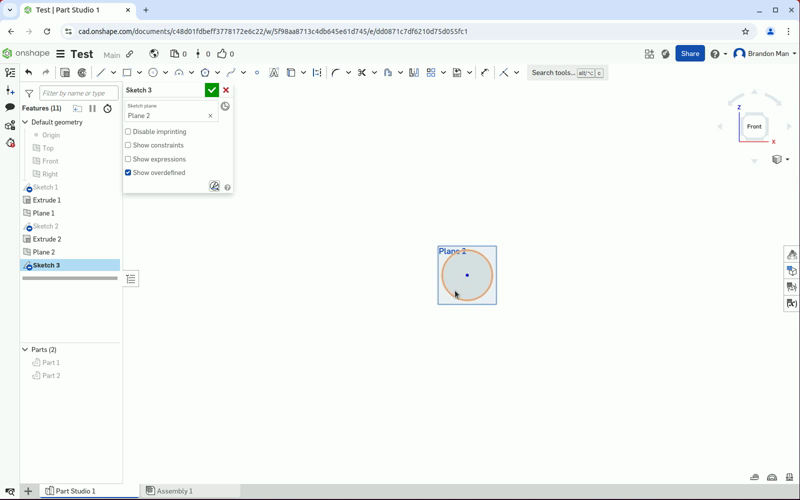
scroll(6)
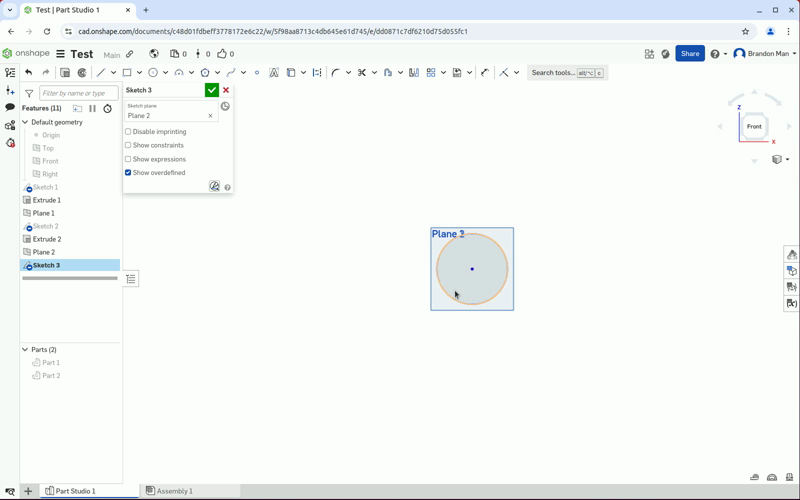
scroll(6)
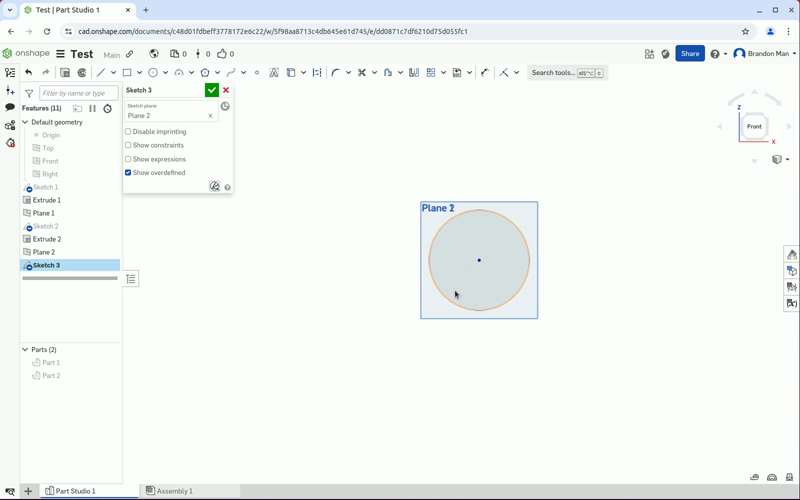
scroll(6)
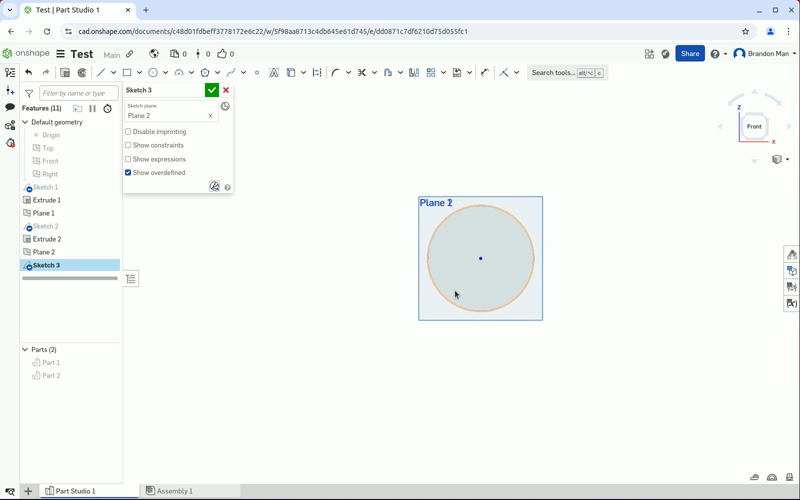
scroll(6)
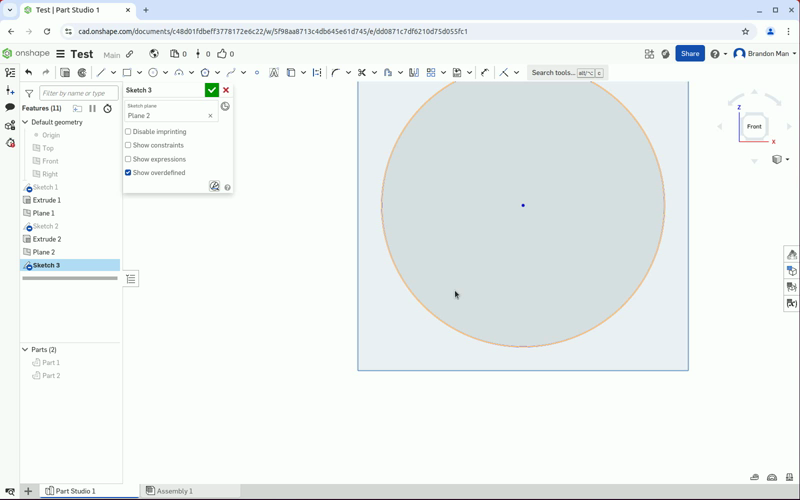
click(455, 290)
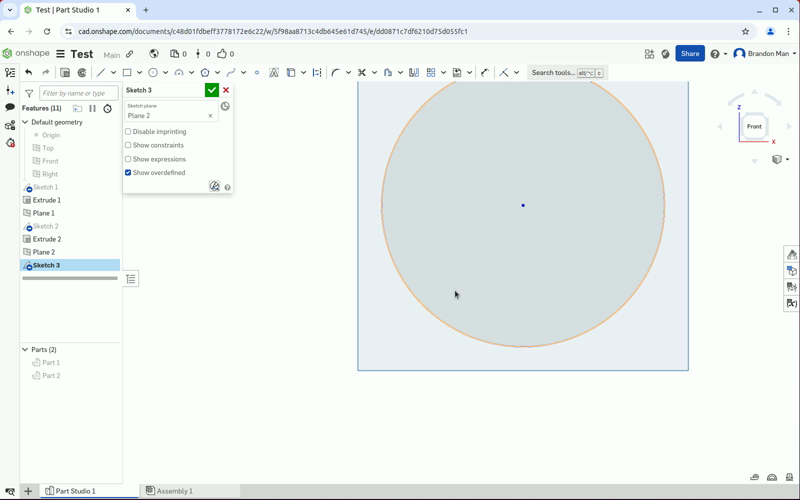
scroll(-6)
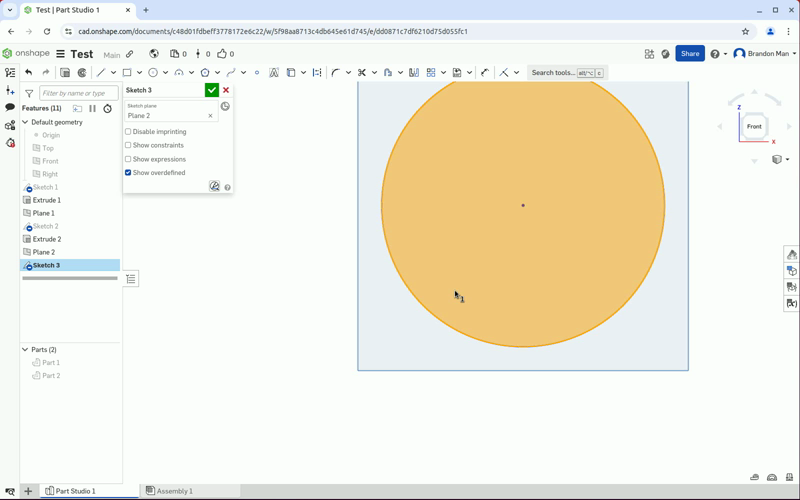
scroll(-6)
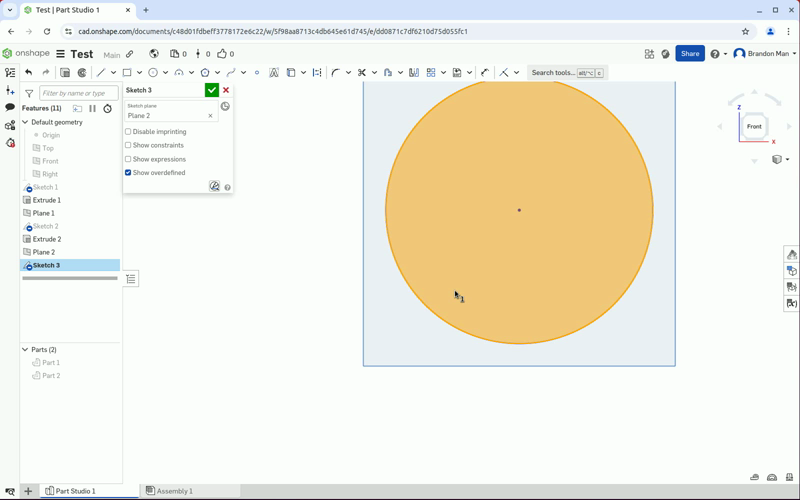
scroll(-6)
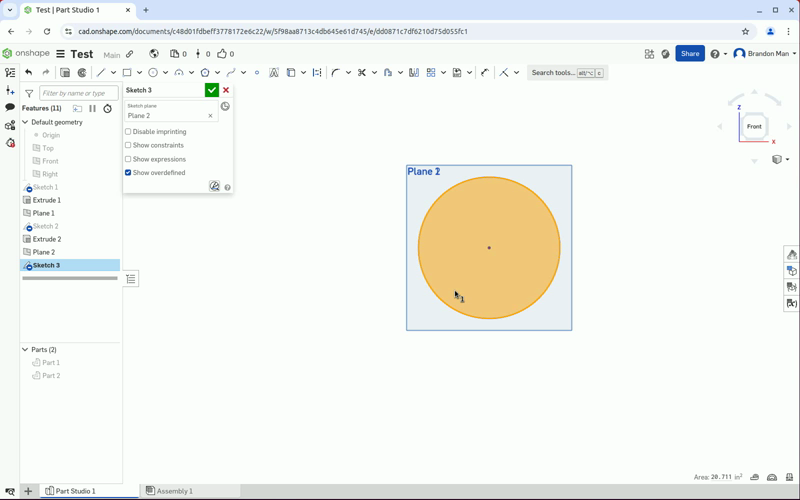
scroll(-6)
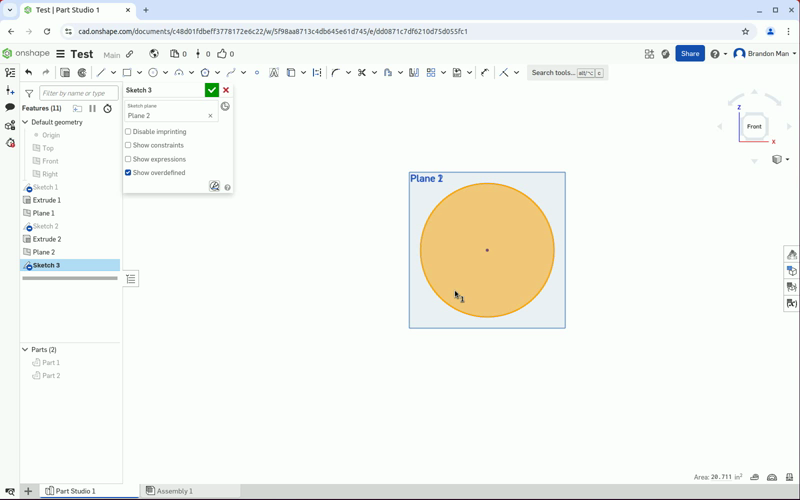
scroll(-6)
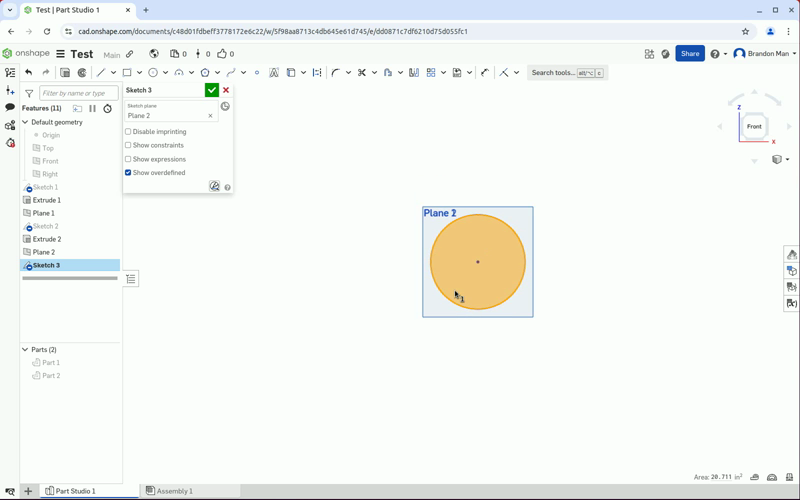
scroll(-6)
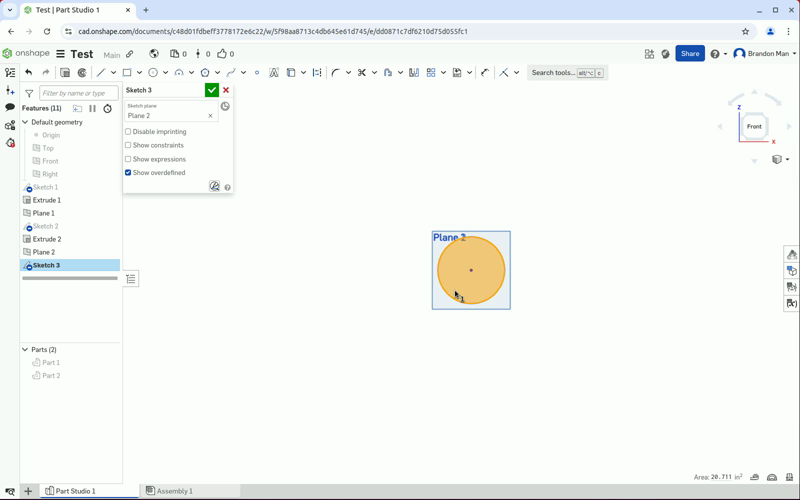
scroll(-6)
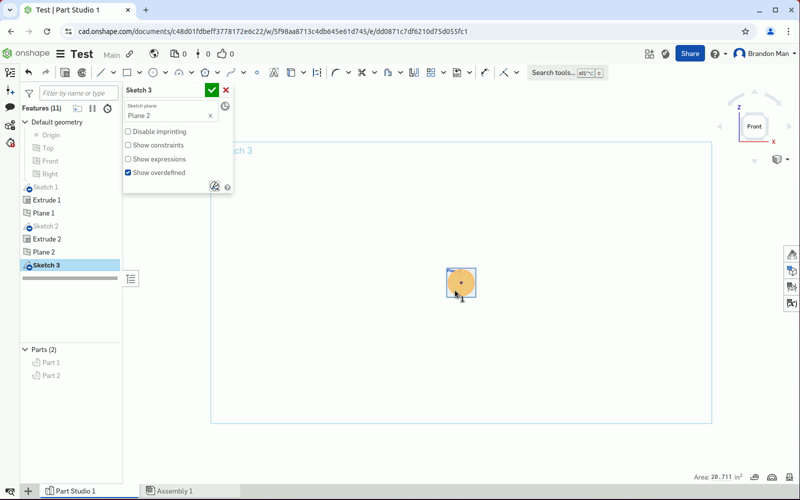
mouse_move(73, 352)
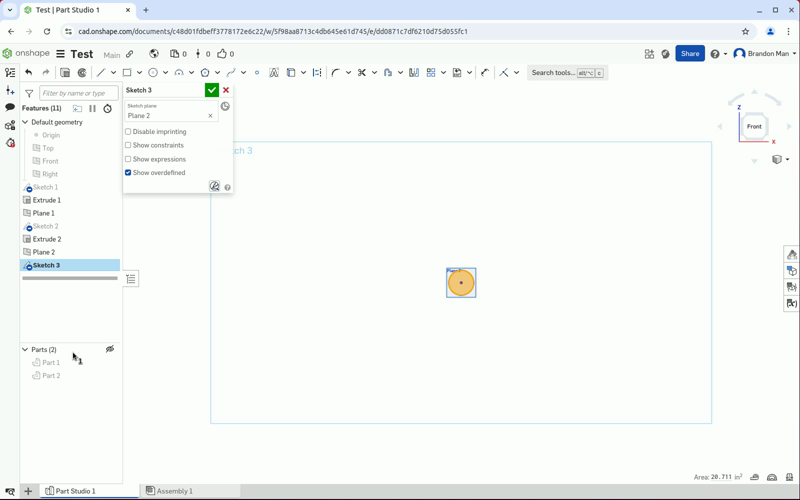
key(shift+y)
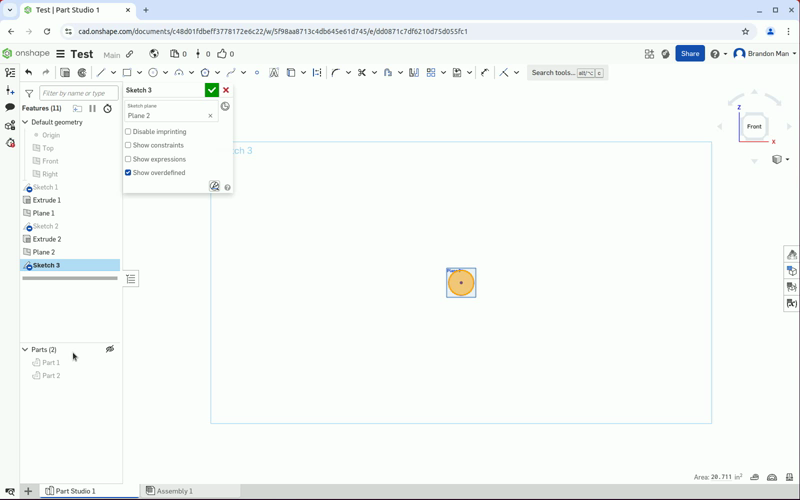
key(shift+e)
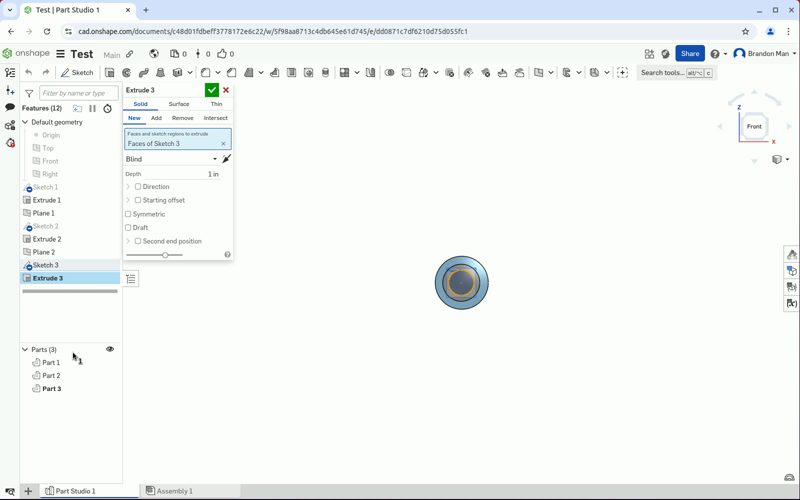
mouse_move(143, 106)
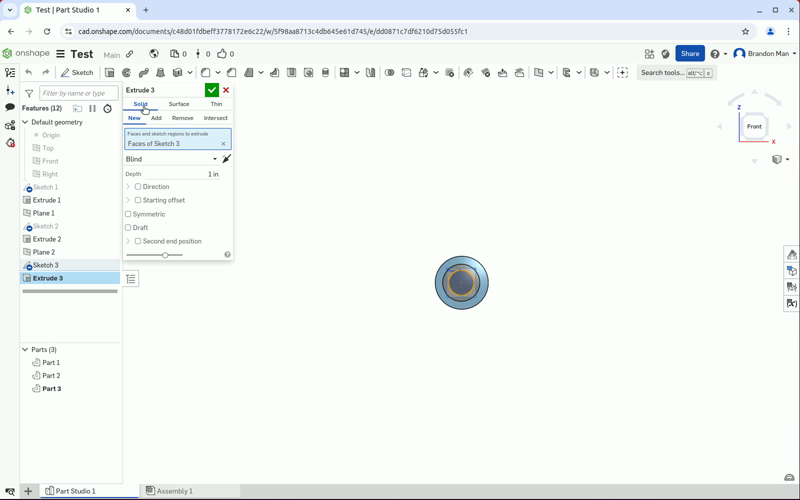
click(143, 106)
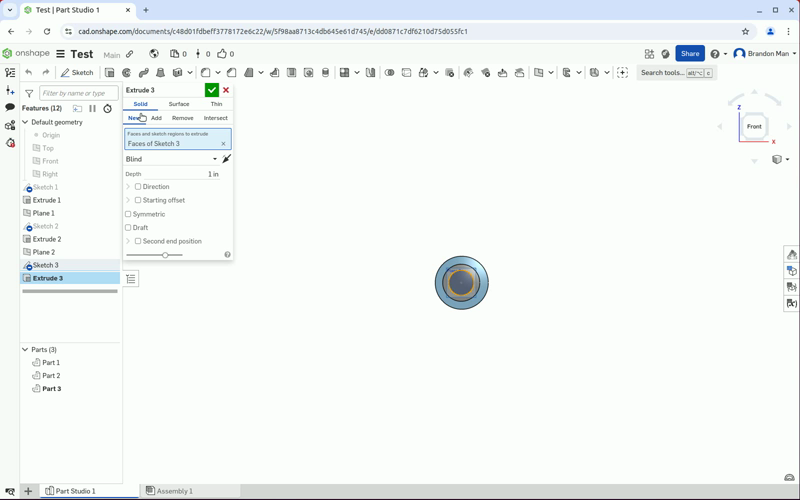
mouse_move(137, 120)
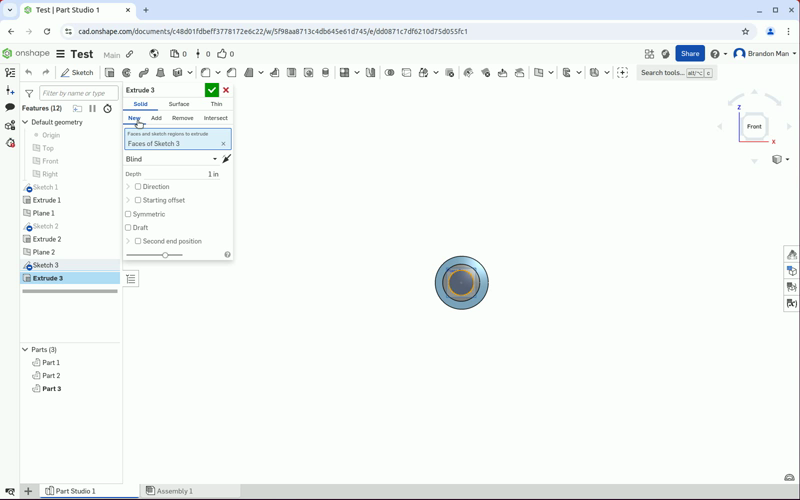
click(137, 120)
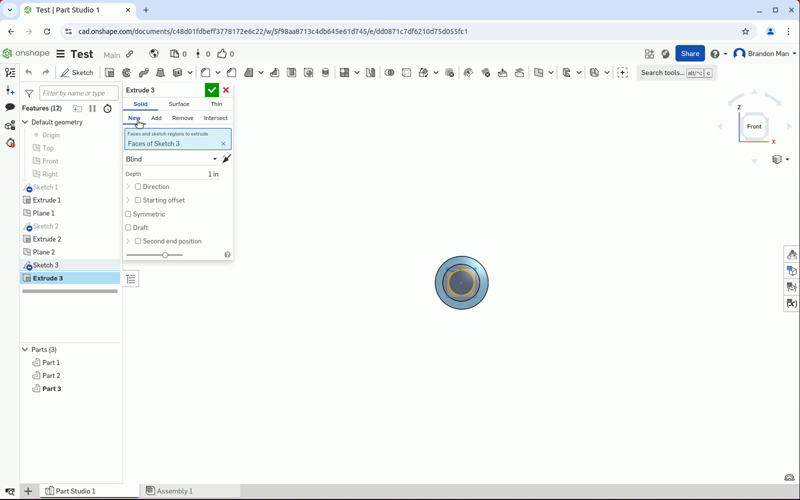
key(tab, 4)
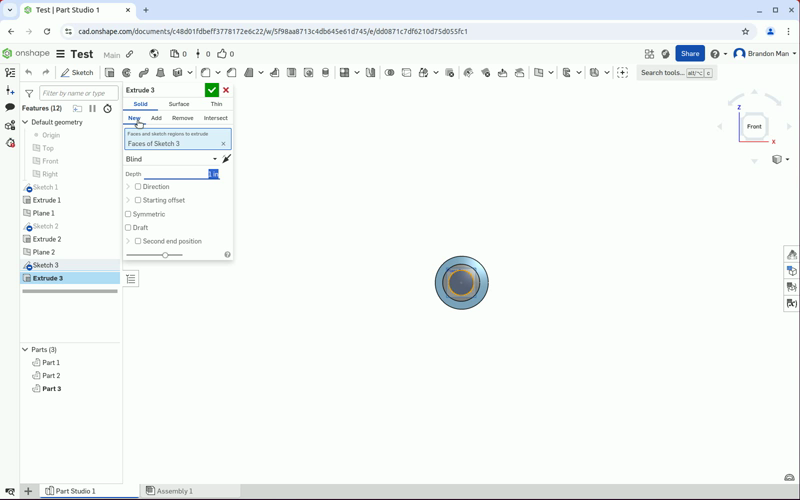
text(7.221)
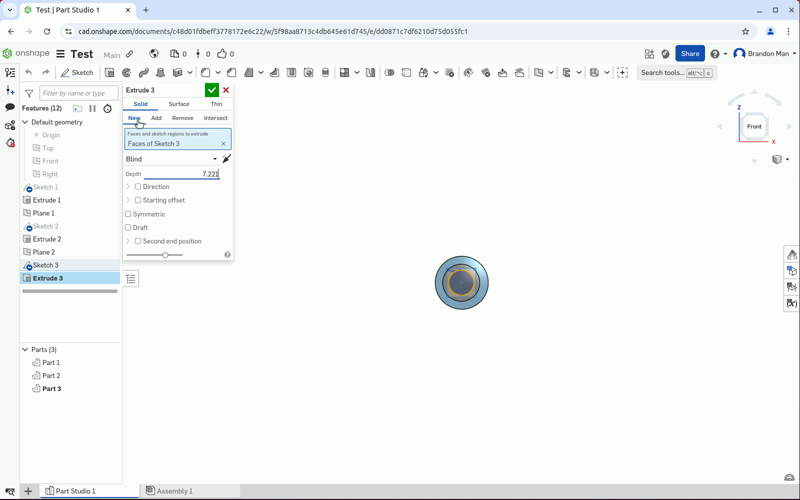
key(enter)
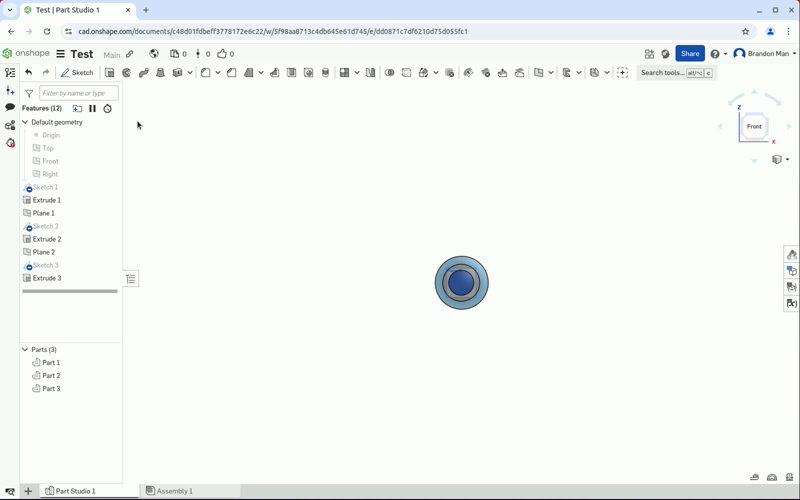
key(shift+h)
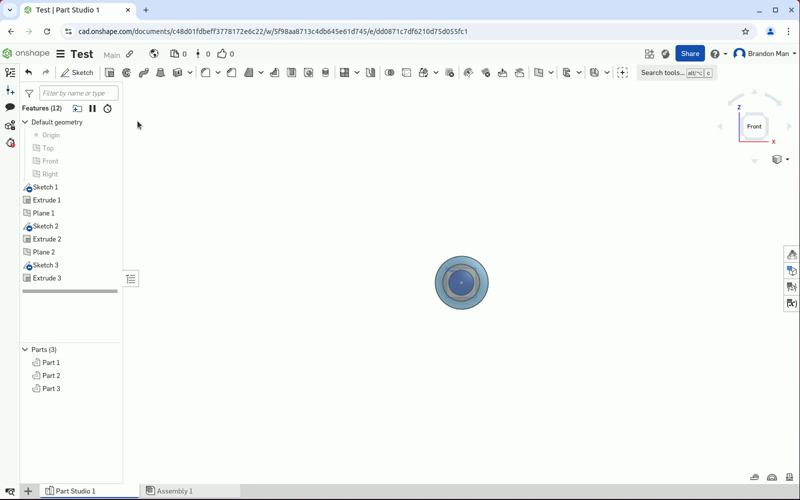
key(shift+h)
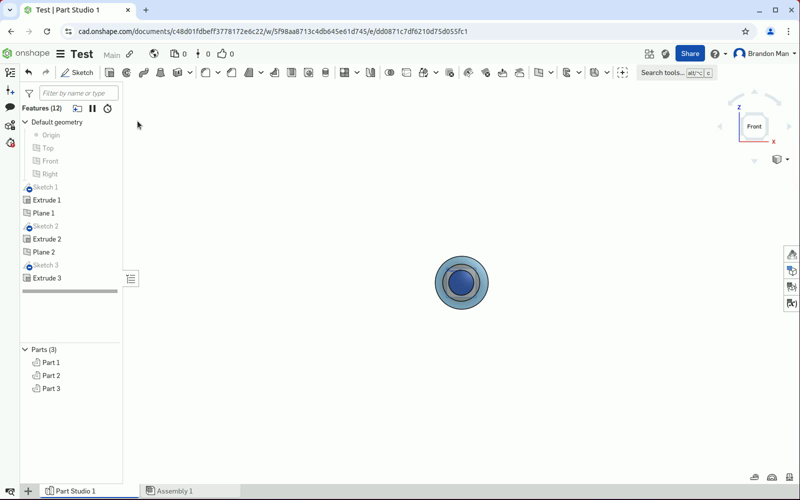
mouse_move(73, 189)
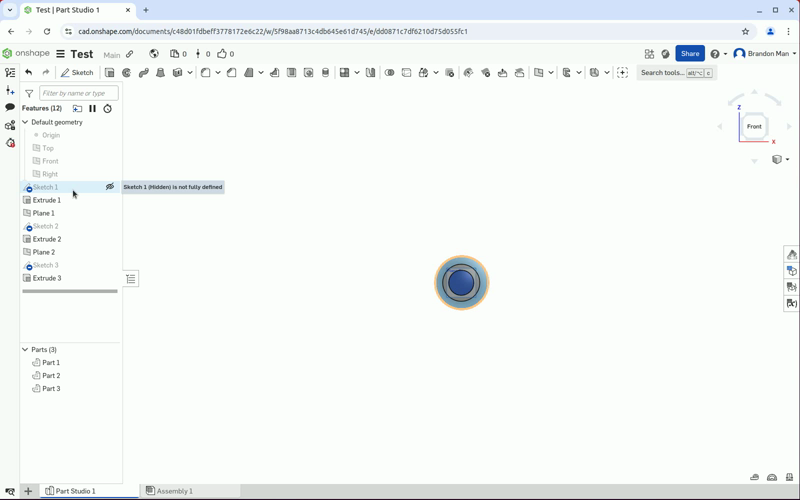
click(73, 189)
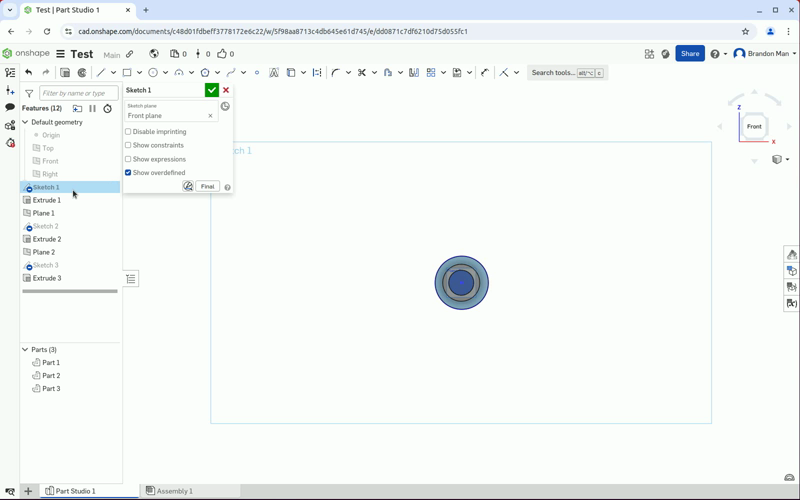
mouse_move(229, 92)
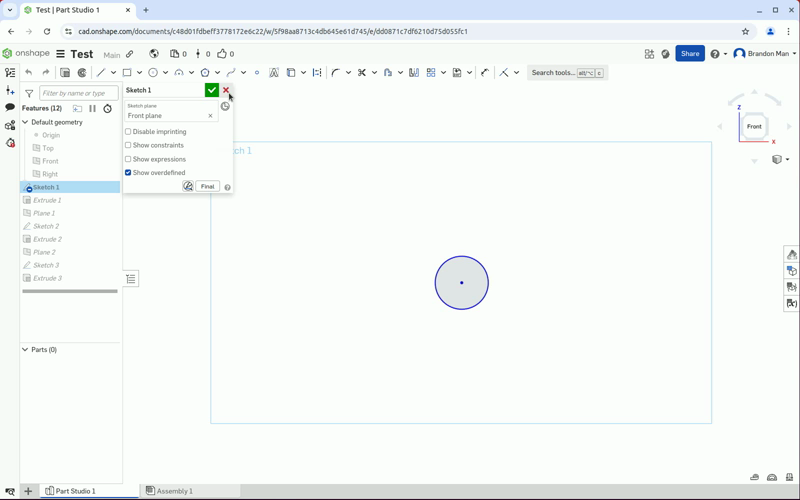
click(229, 92)
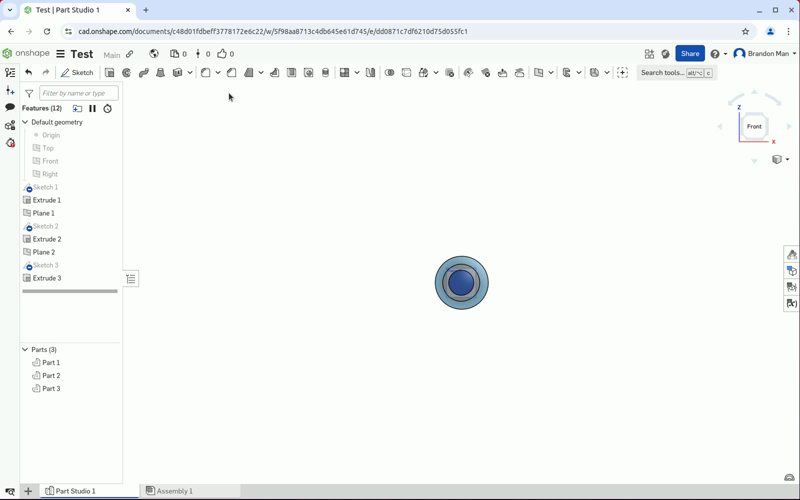
mouse_move(73, 352)
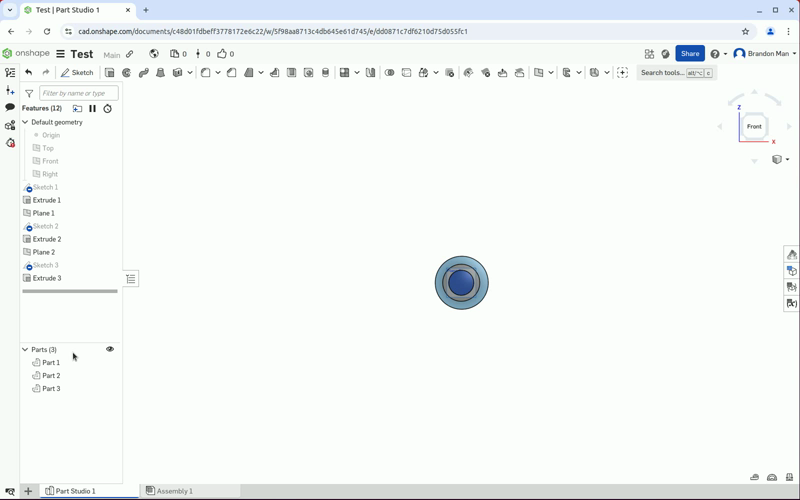
key(y)
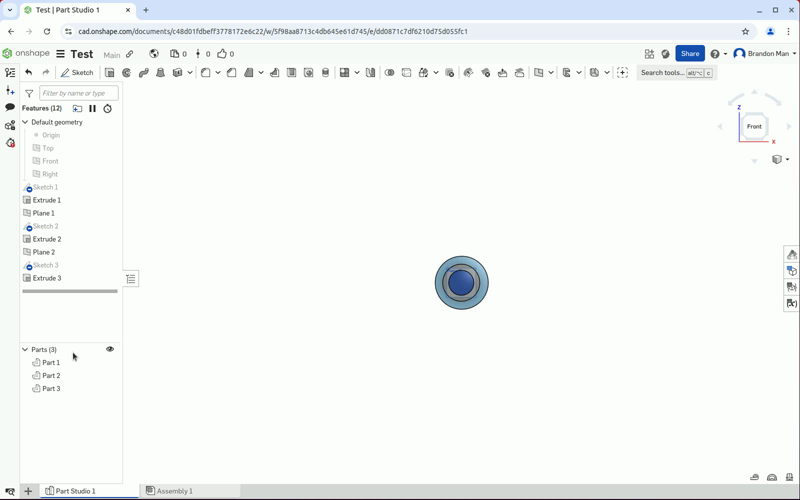
key(shift+p)
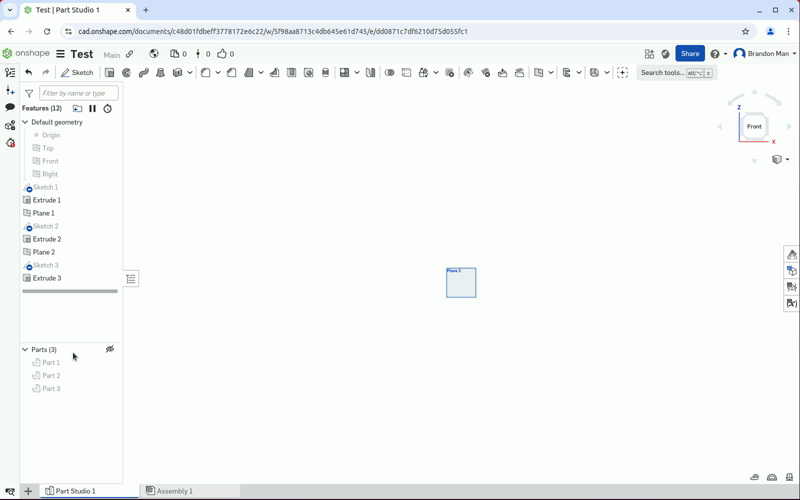
key(space)
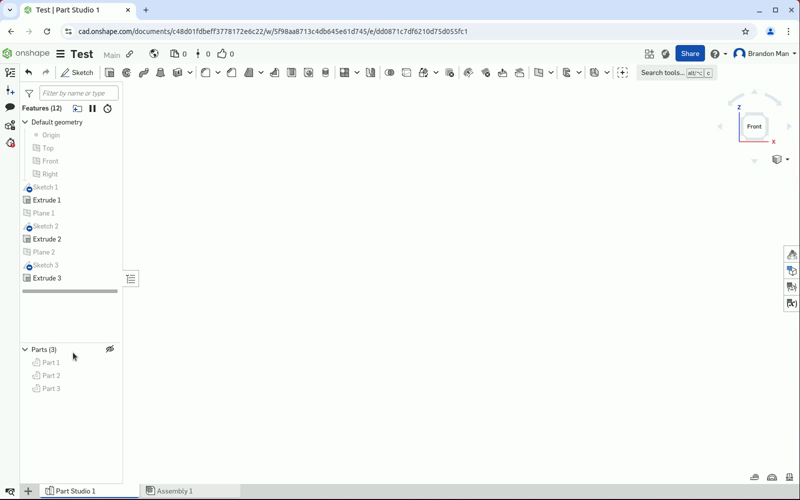
key_down(shift)
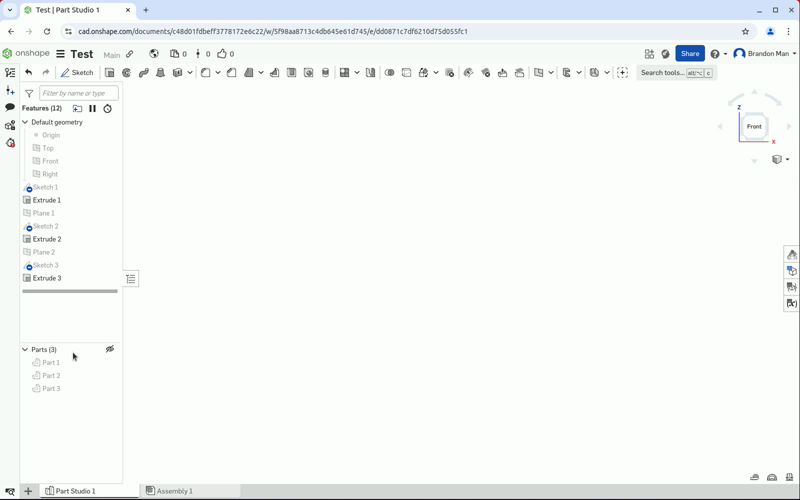
key(left)
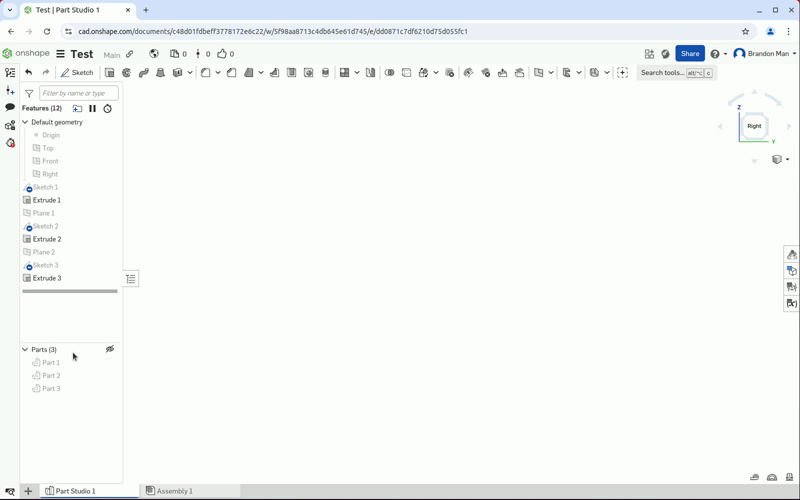
key_up(shift)
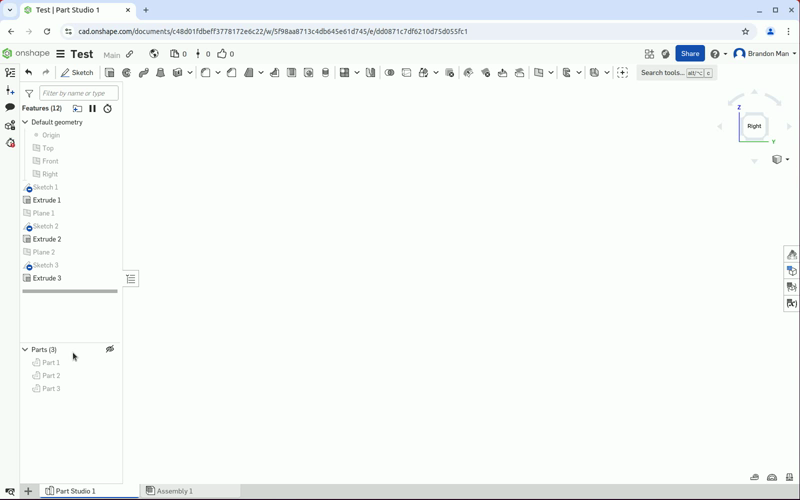
mouse_move(73, 352)
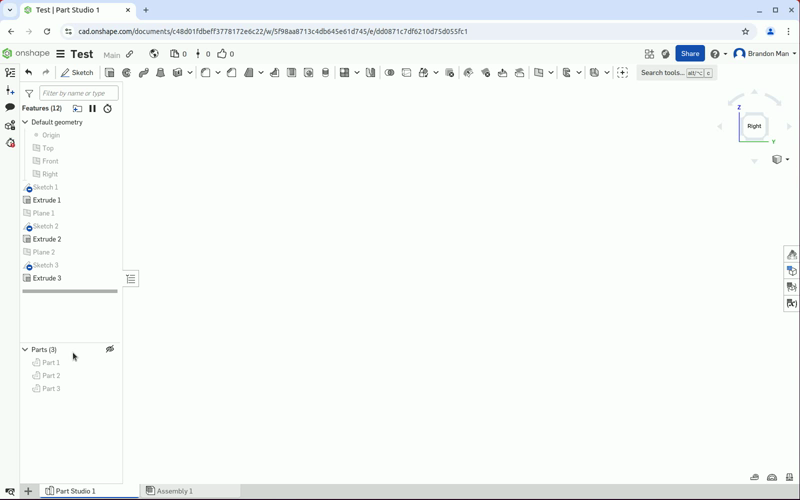
key(shift+y)
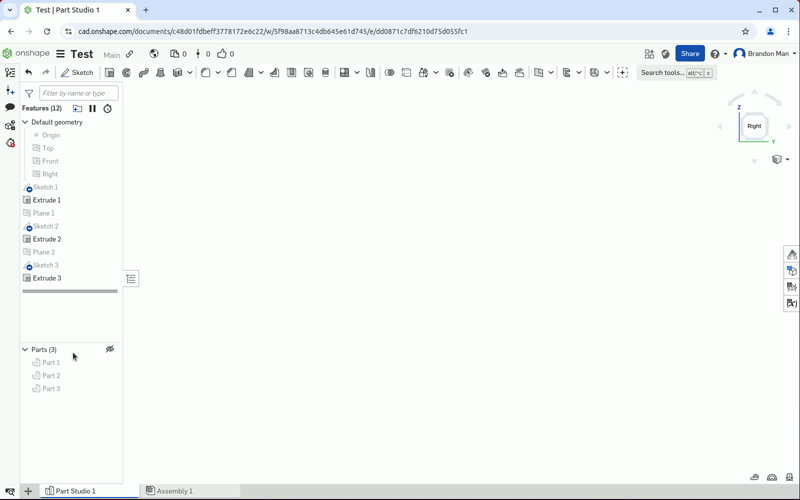
key(shift+s)
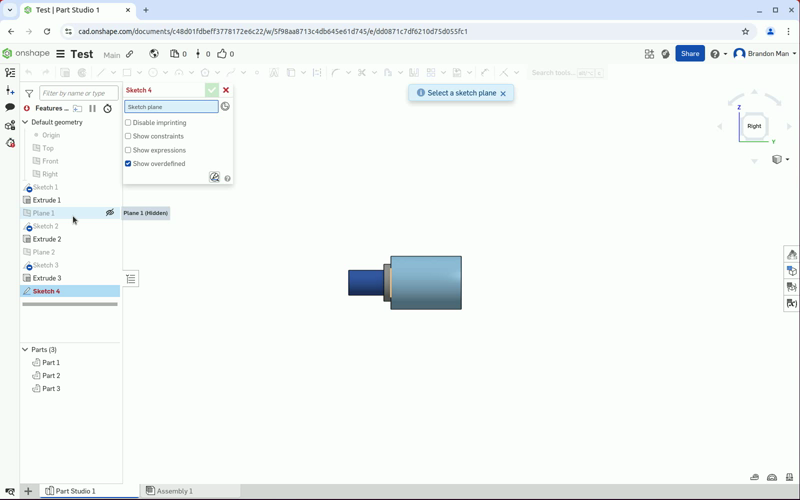
scroll(3)
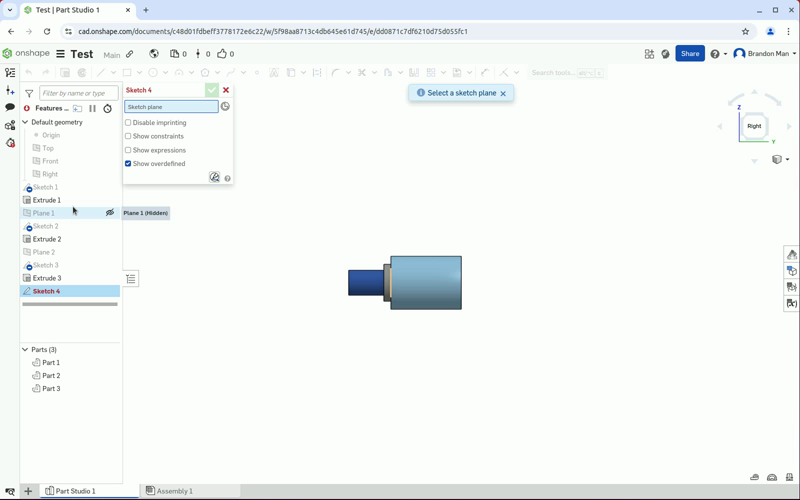
mouse_move(73, 176)
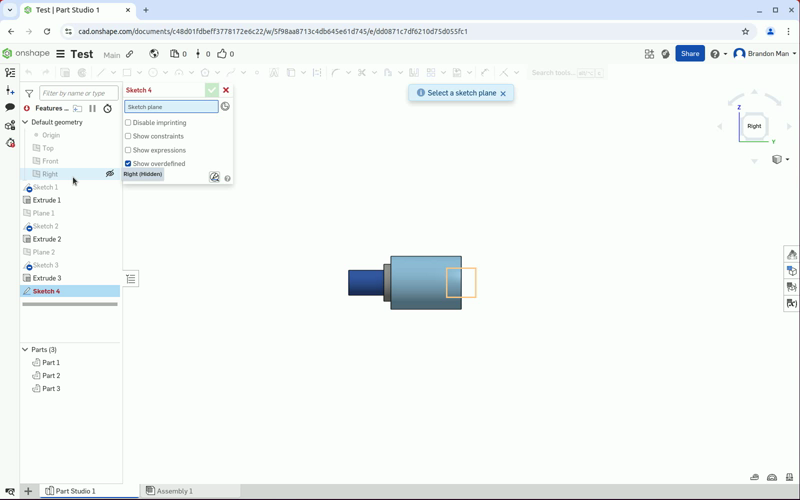
click(73, 176)
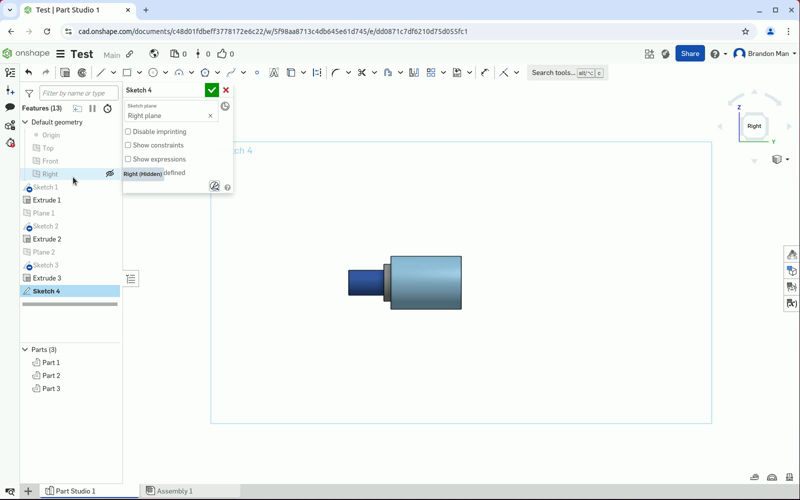
mouse_move(73, 352)
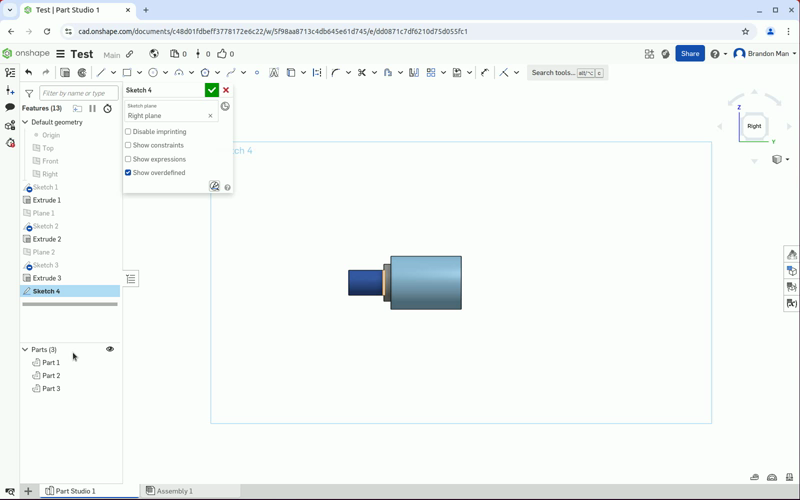
key(y)
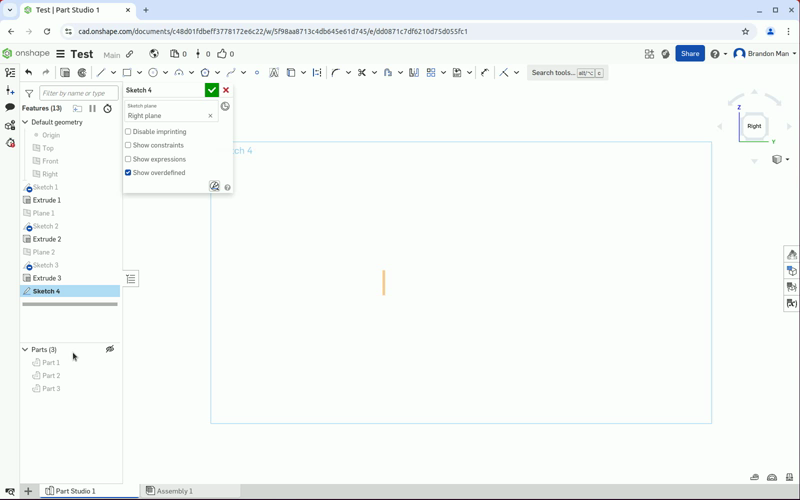
key(l)
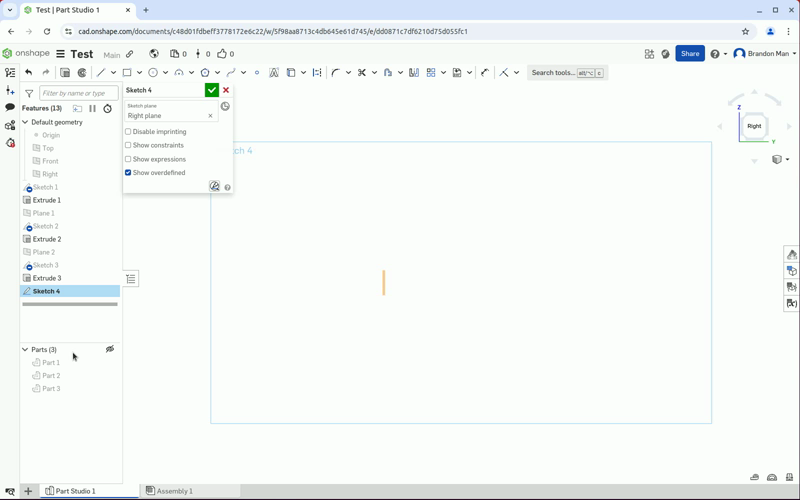
key_down(shift)
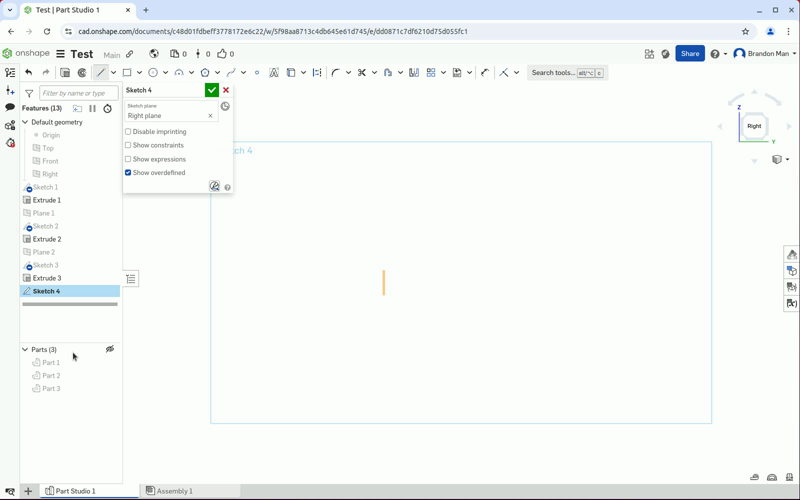
mouse_move(399, 297)
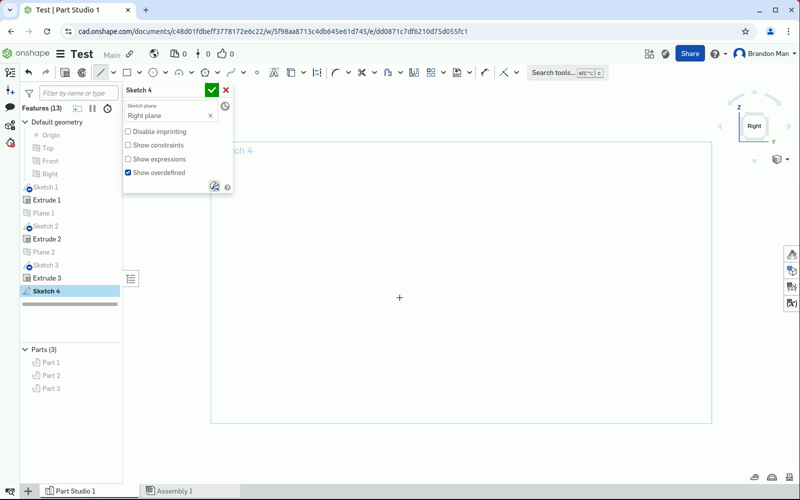
click(399, 297)
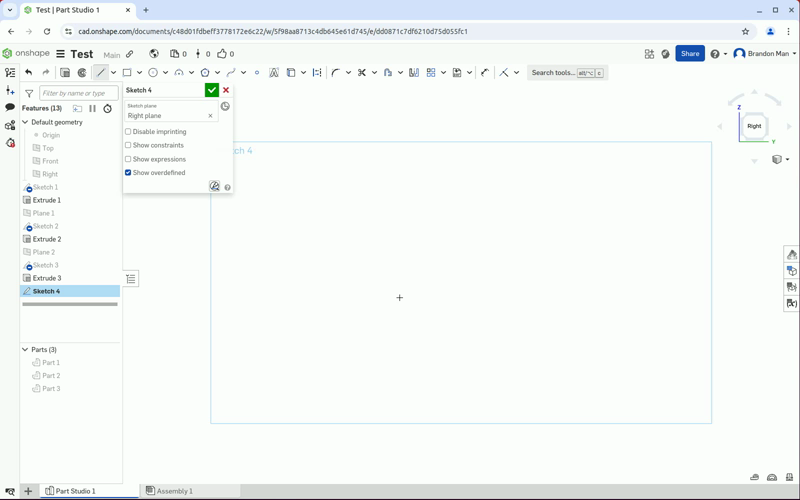
key_up(shift)
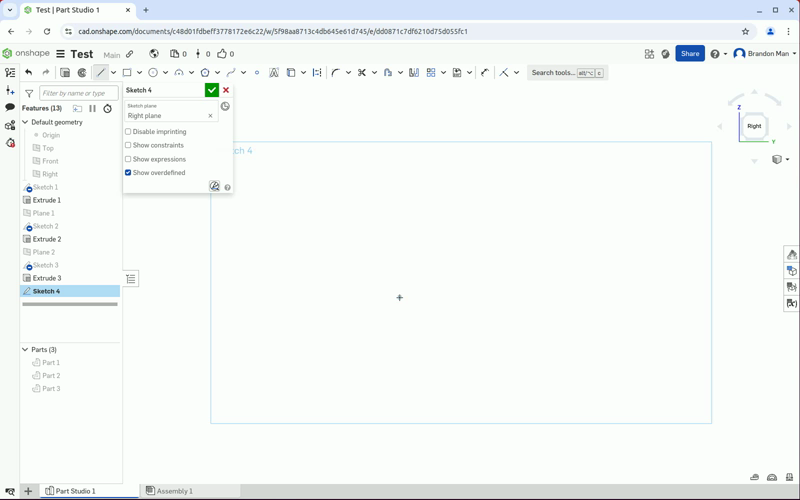
key_down(shift)
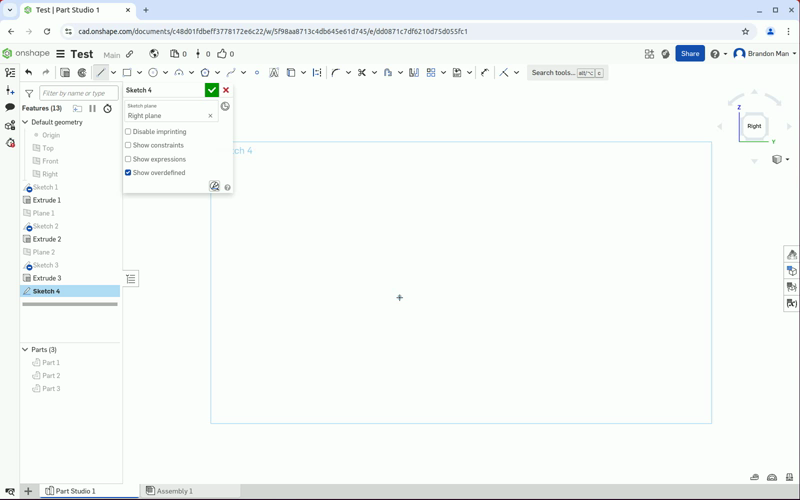
mouse_move(429, 297)
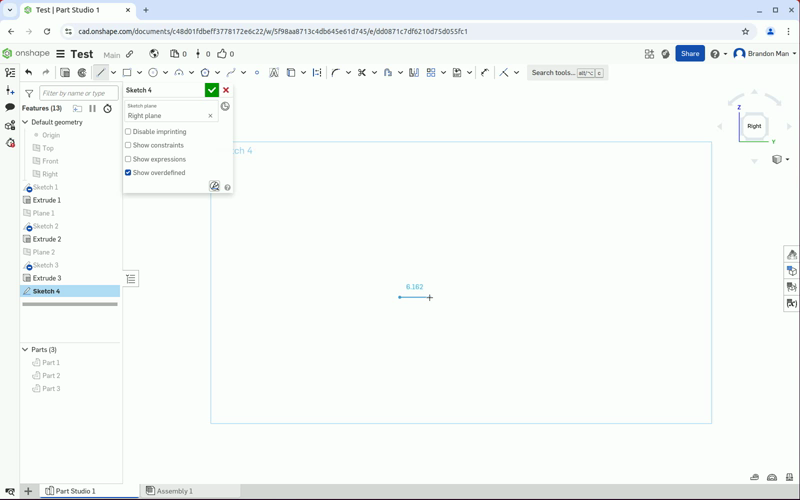
mouse_move(417, 297)
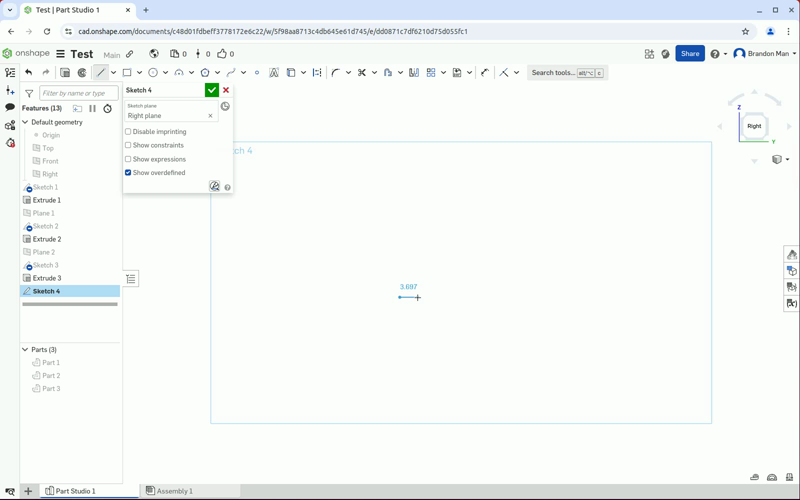
click(417, 297)
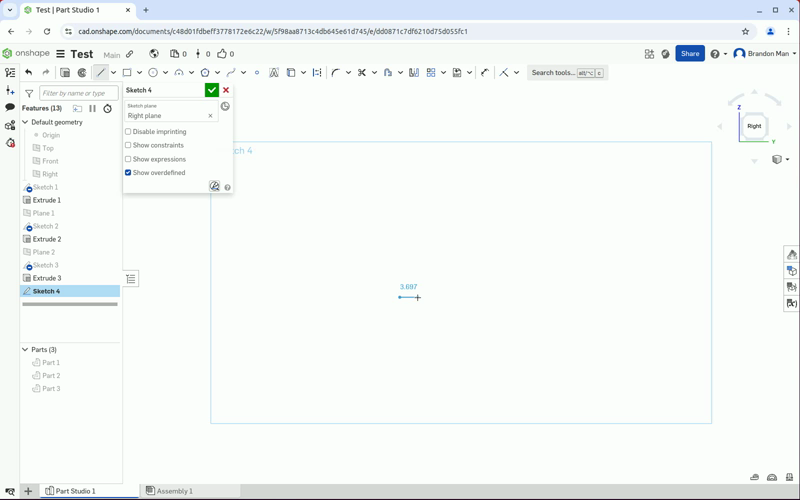
key_up(shift)
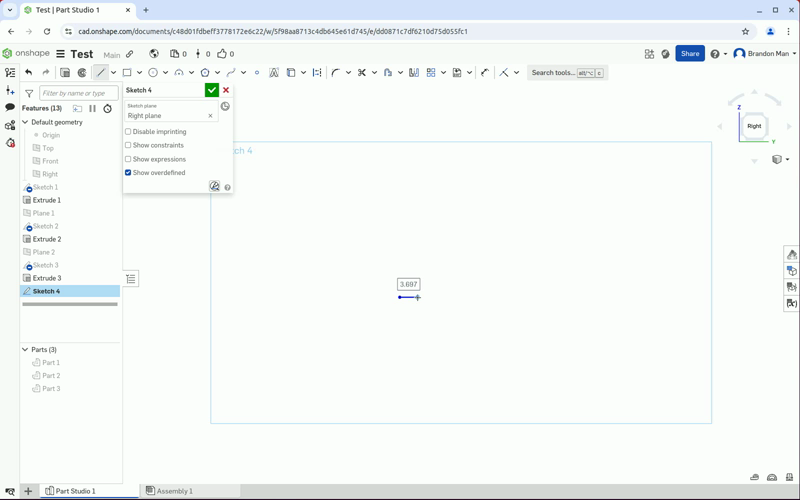
key_down(shift)
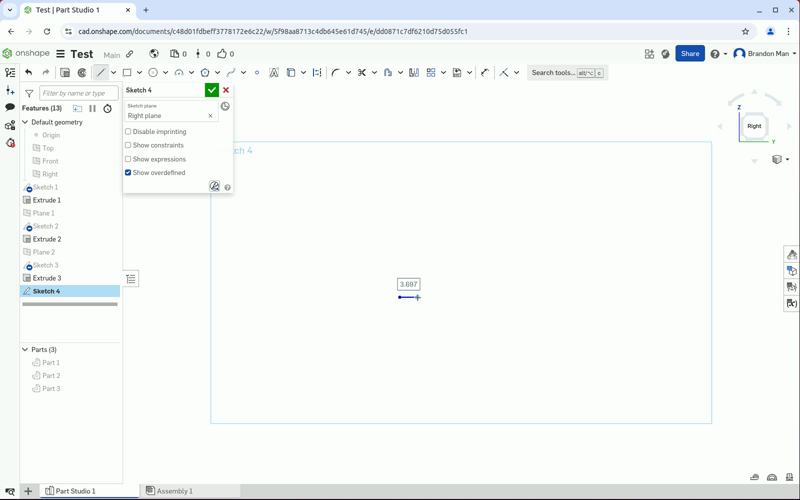
mouse_move(447, 297)
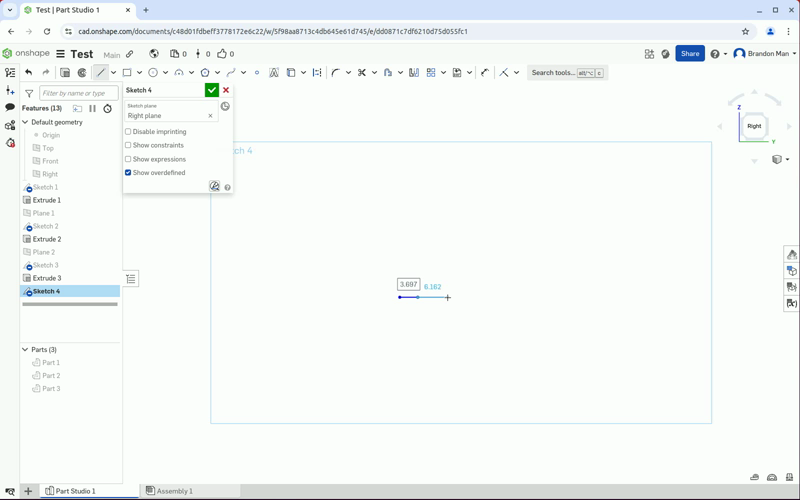
mouse_move(417, 267)
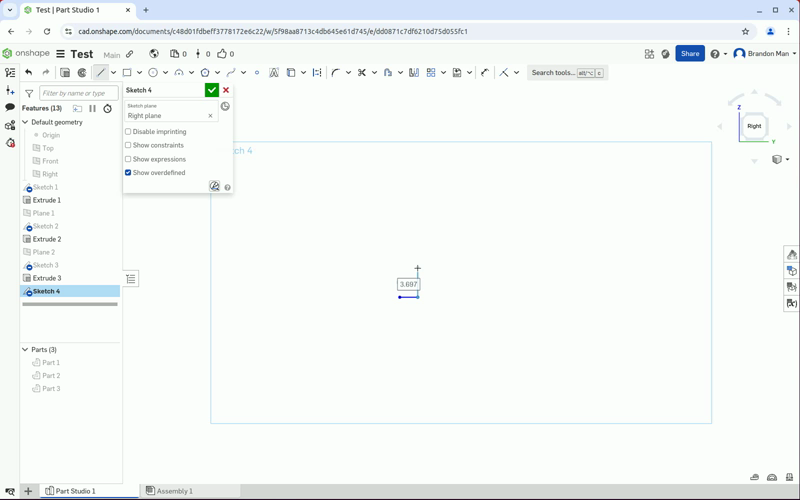
click(417, 267)
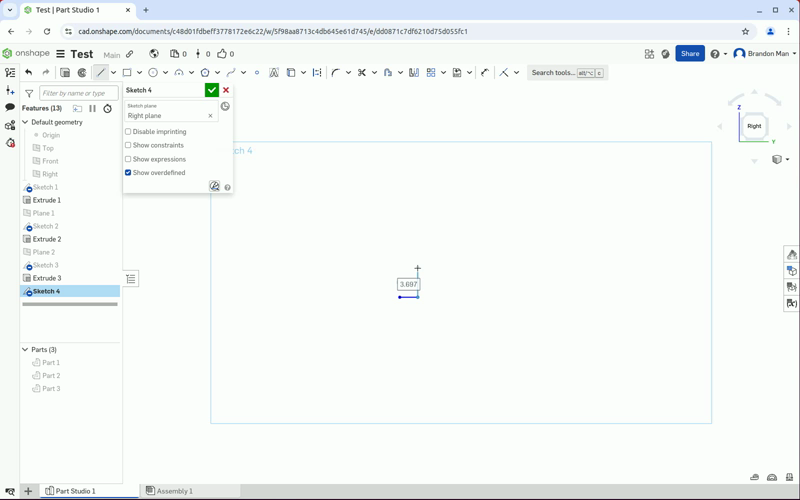
key_up(shift)
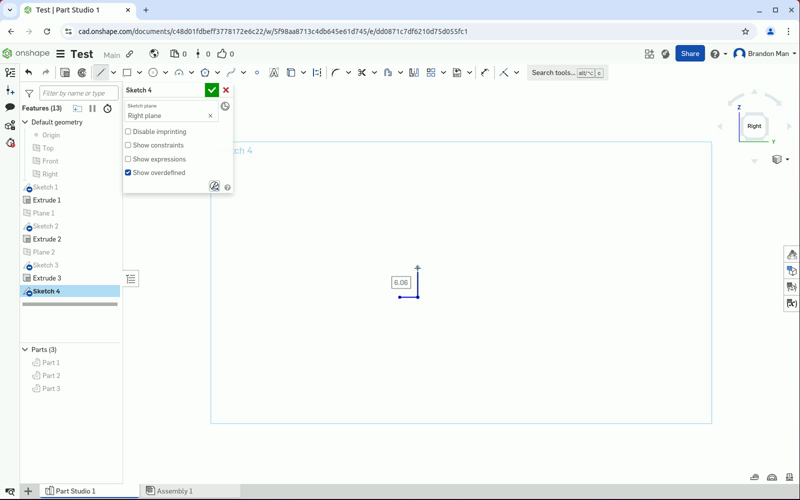
key_down(shift)
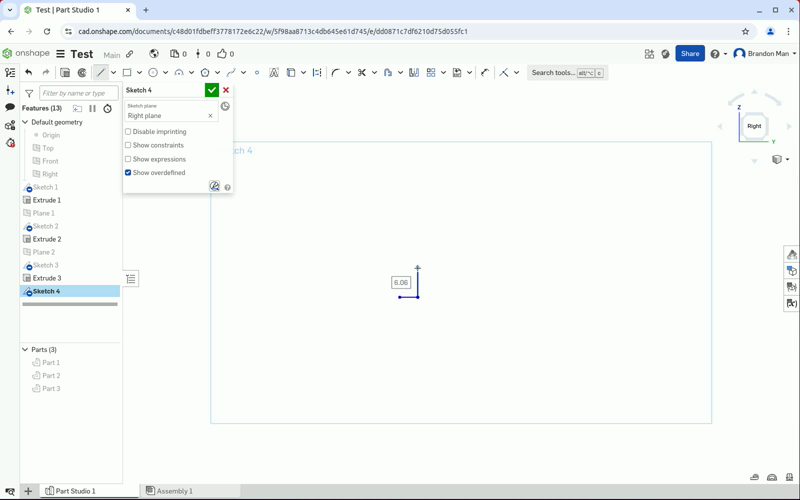
mouse_move(447, 267)
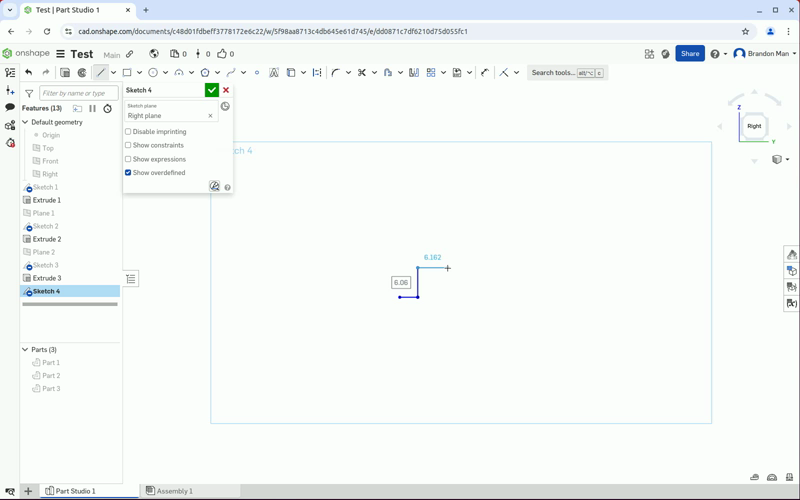
mouse_move(399, 267)
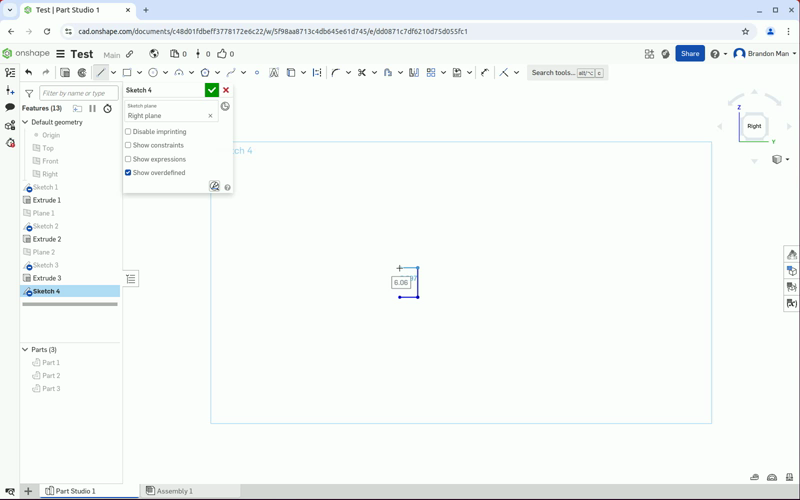
click(399, 267)
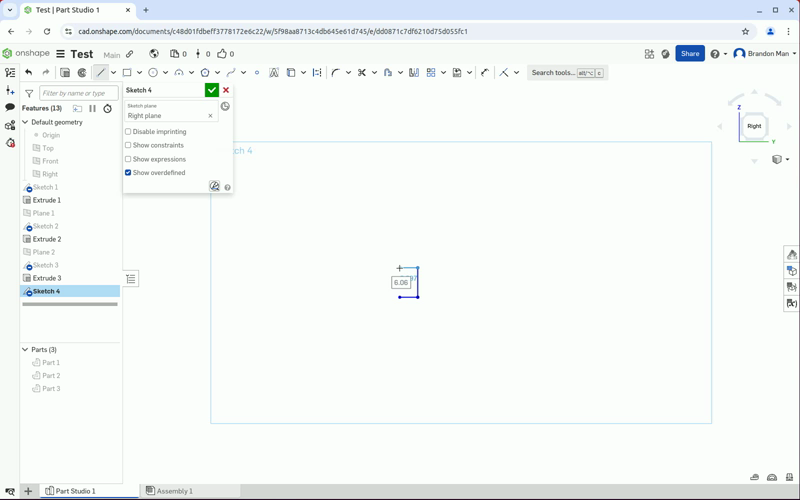
key_up(shift)
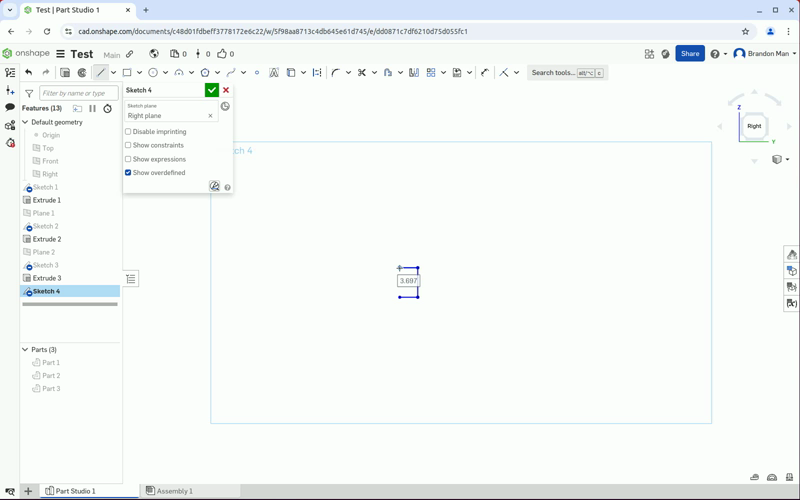
mouse_move(429, 267)
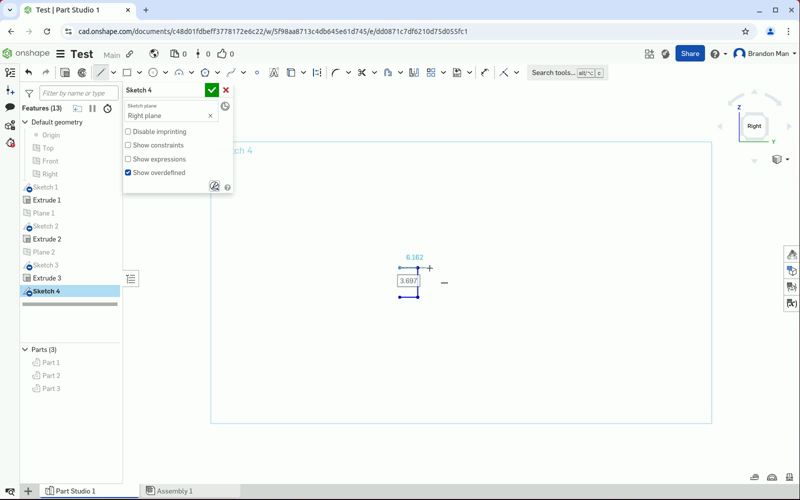
key_down(shift)
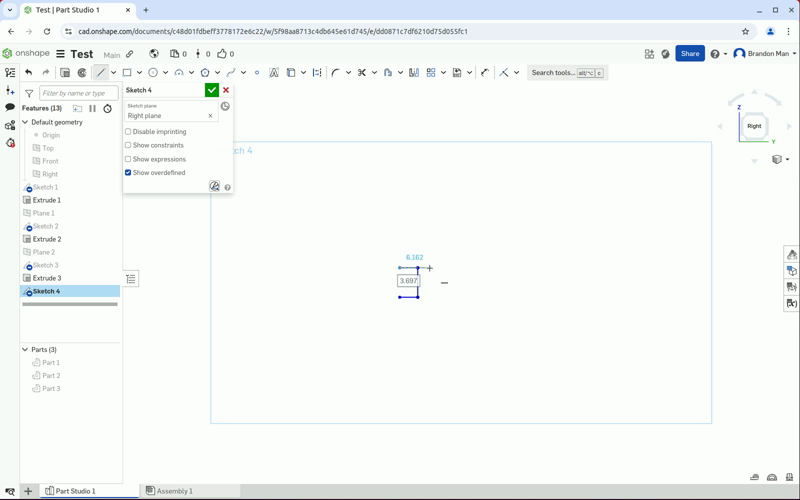
mouse_move(399, 297)
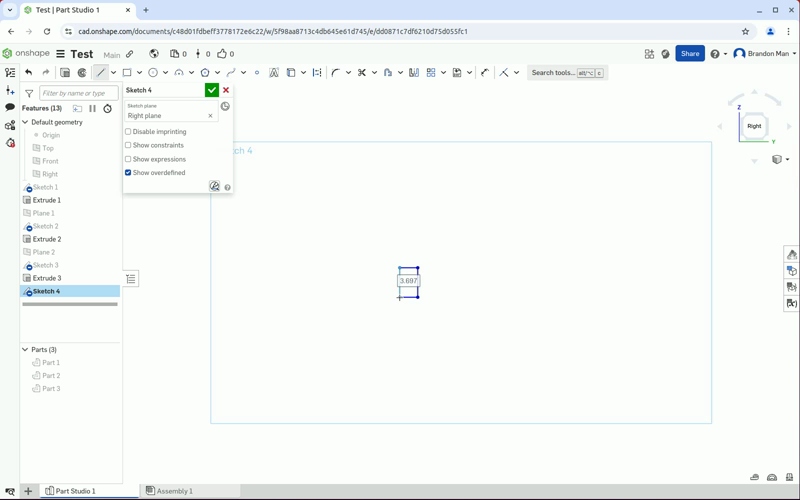
key_up(shift)
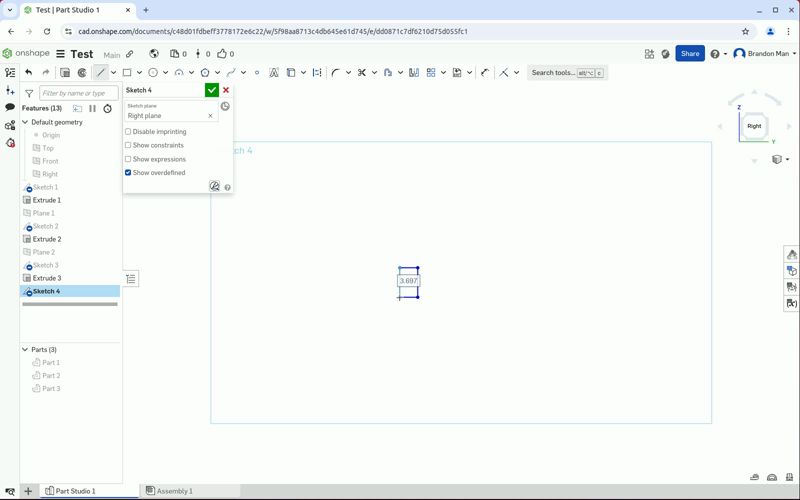
click(399, 297)
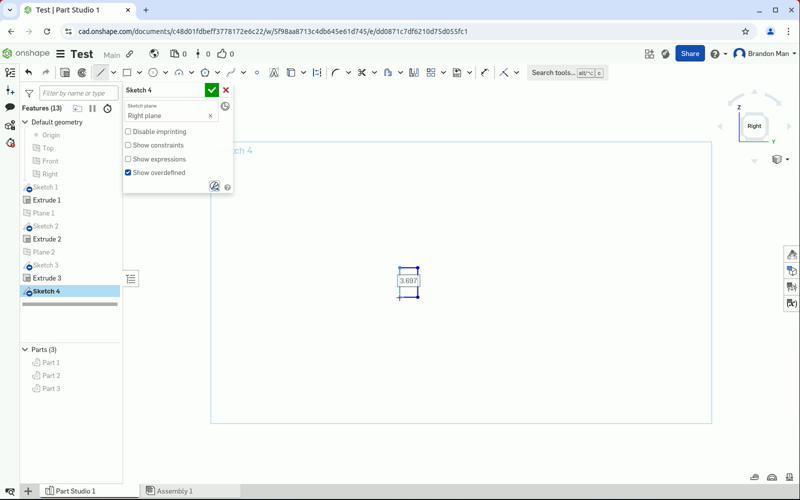
key(esc)
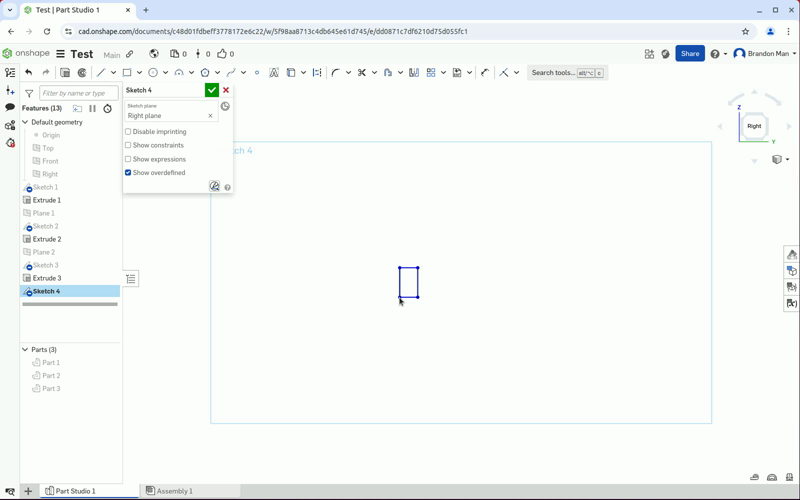
mouse_move(415, 280)
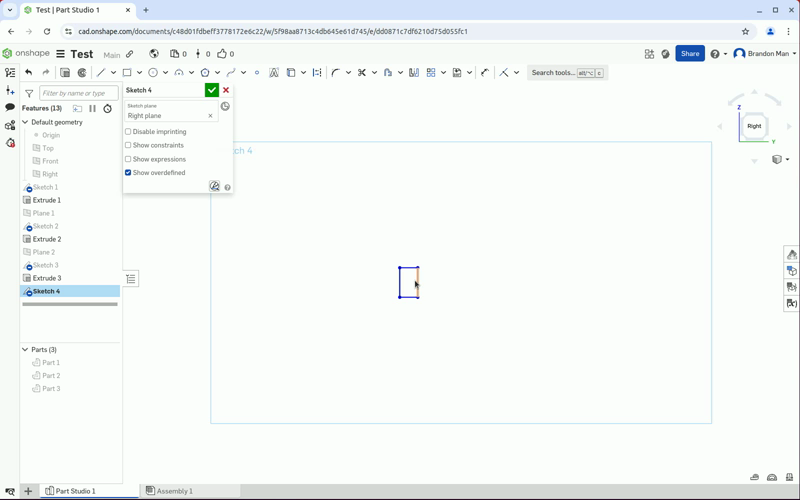
scroll(6)
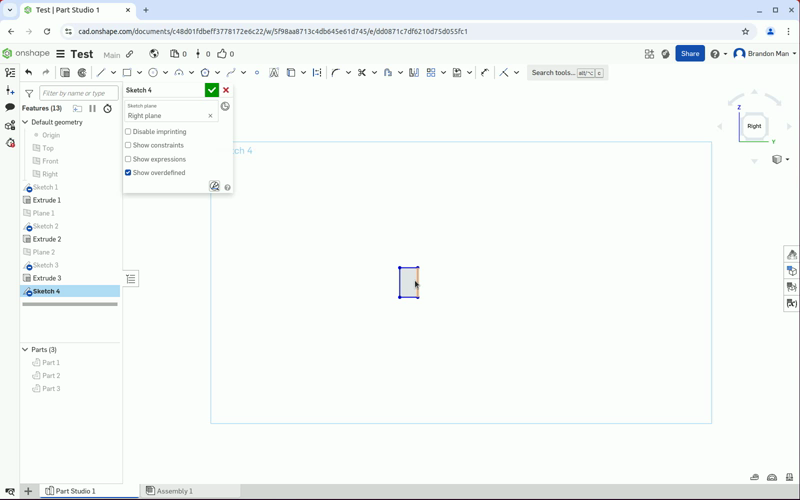
scroll(6)
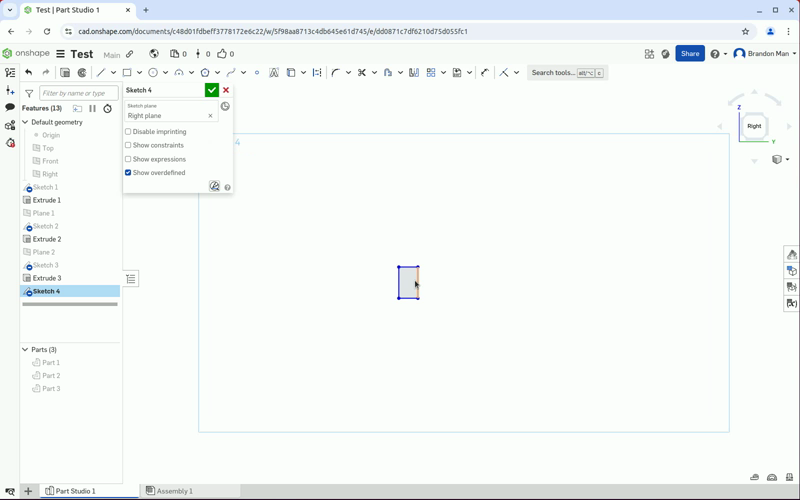
scroll(6)
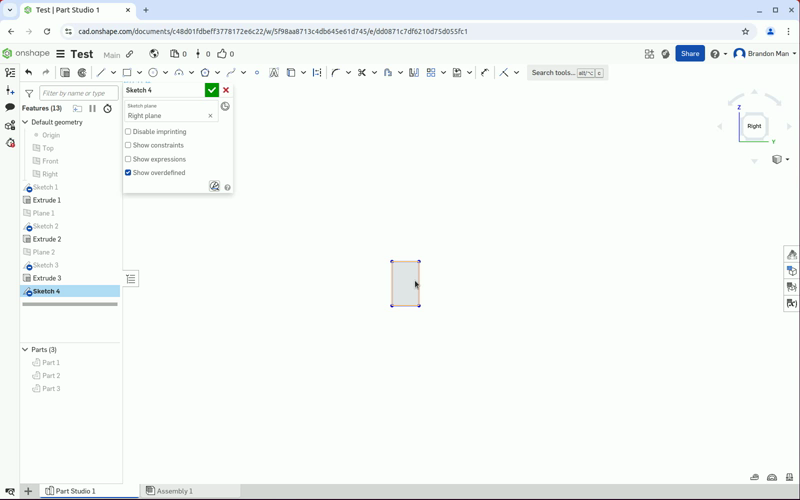
scroll(6)
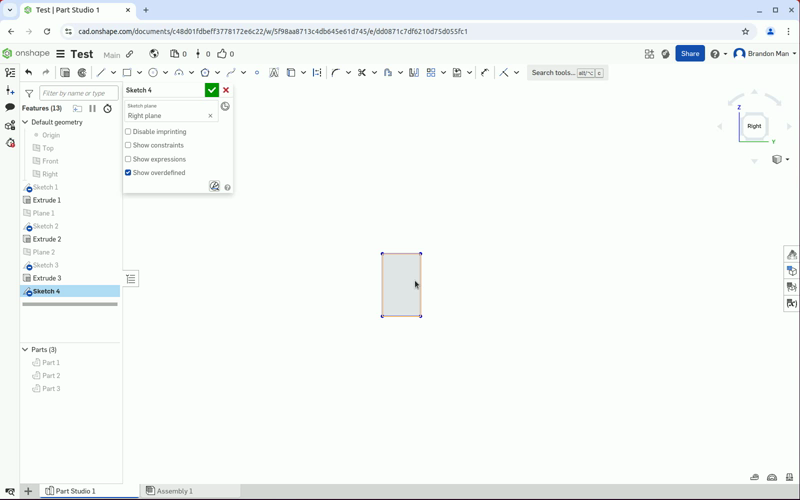
scroll(6)
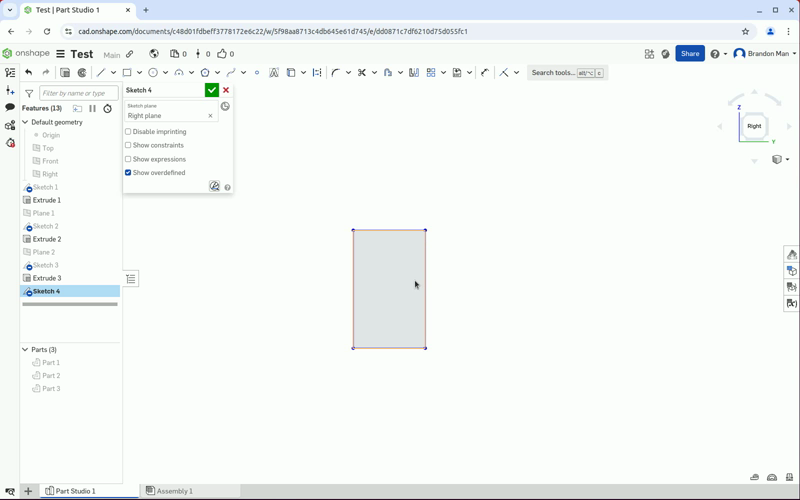
scroll(6)
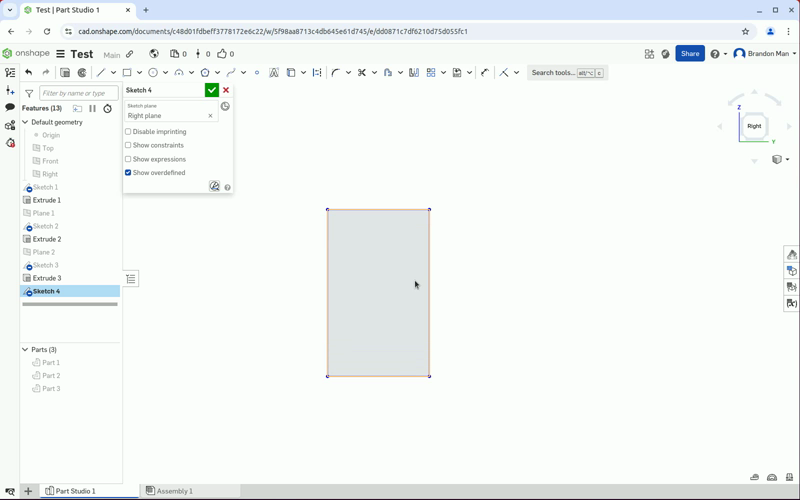
scroll(6)
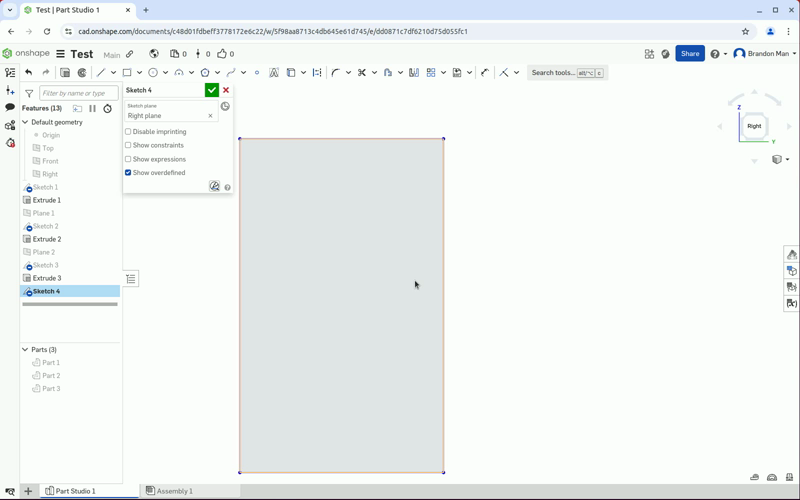
click(415, 280)
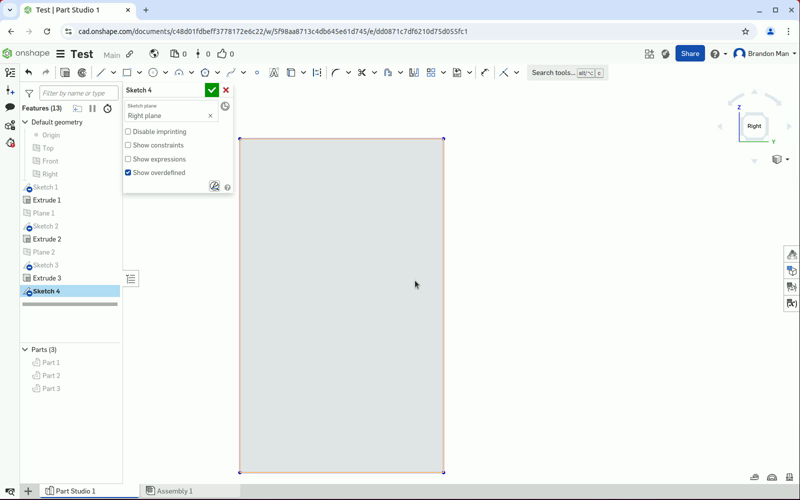
scroll(-6)
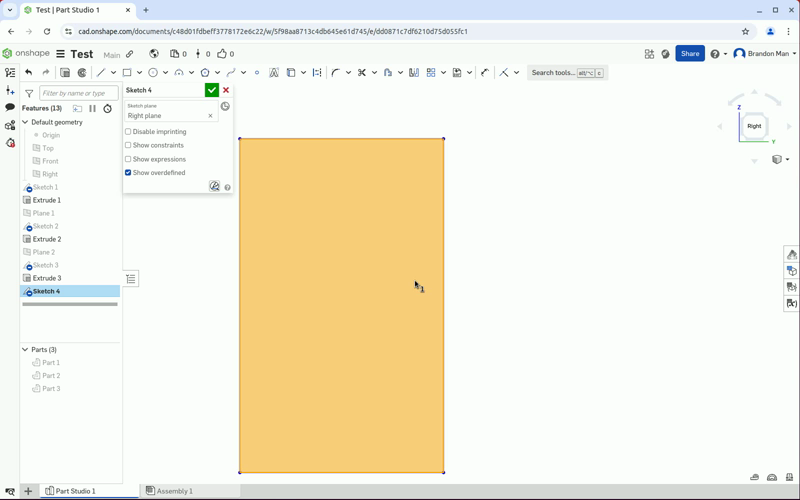
scroll(-6)
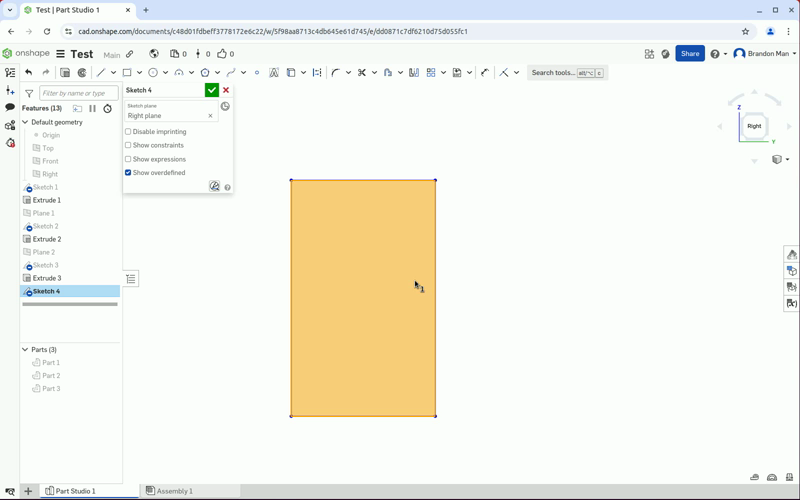
scroll(-6)
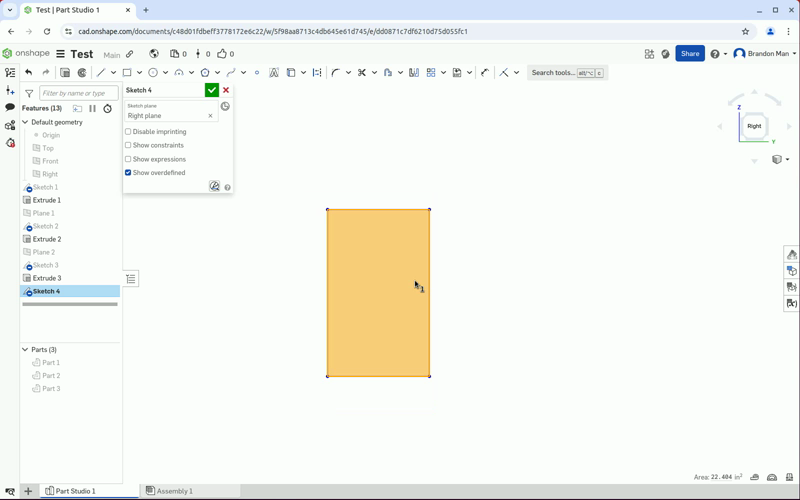
scroll(-6)
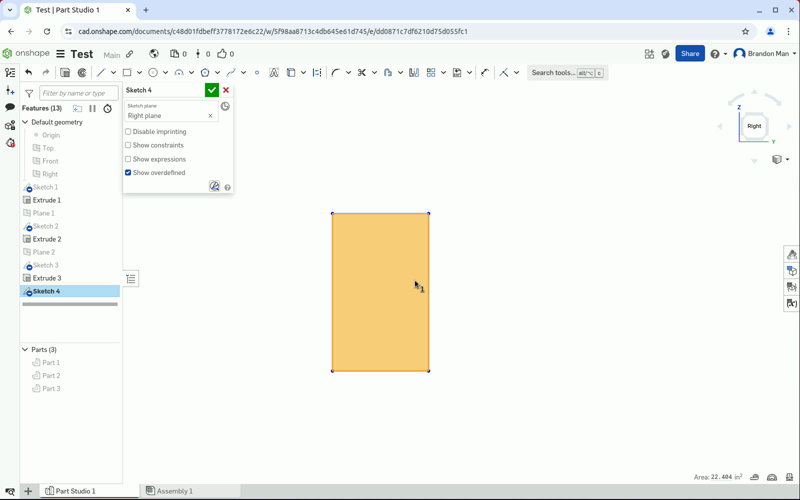
scroll(-6)
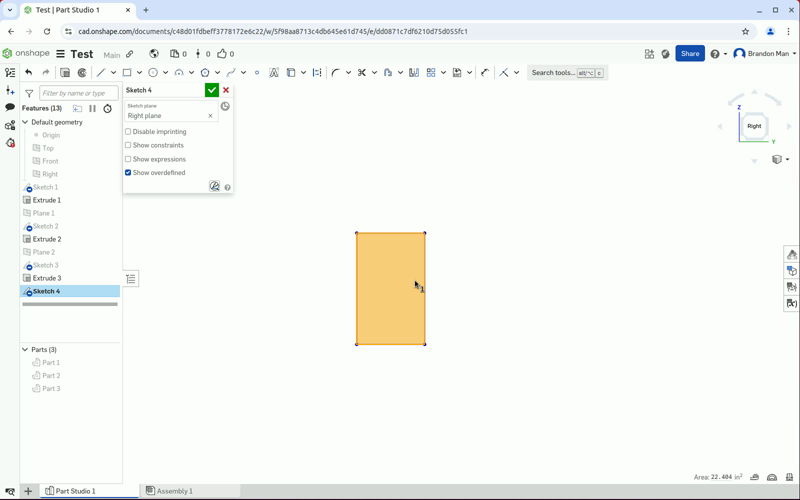
scroll(-6)
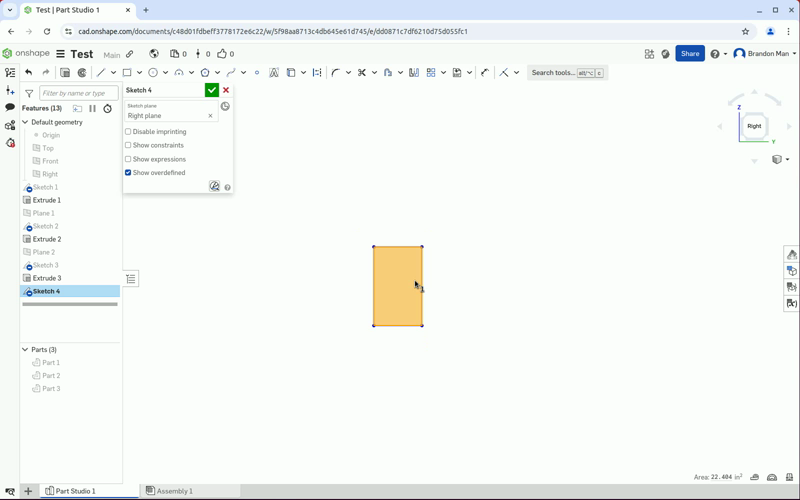
scroll(-6)
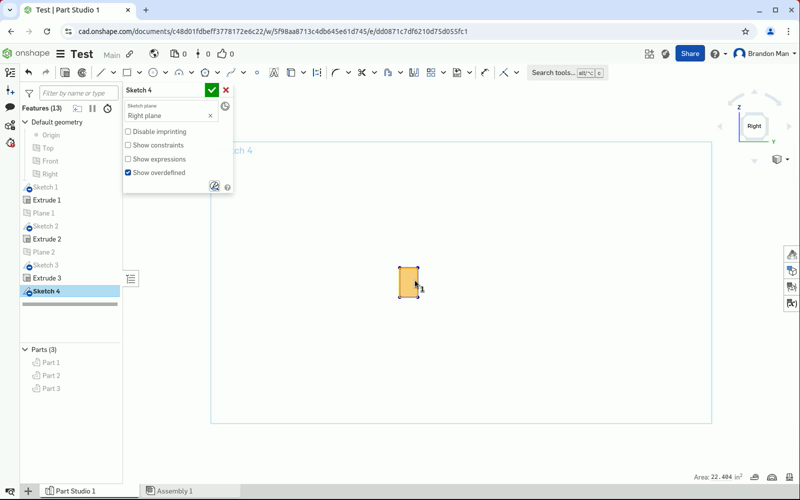
mouse_move(73, 352)
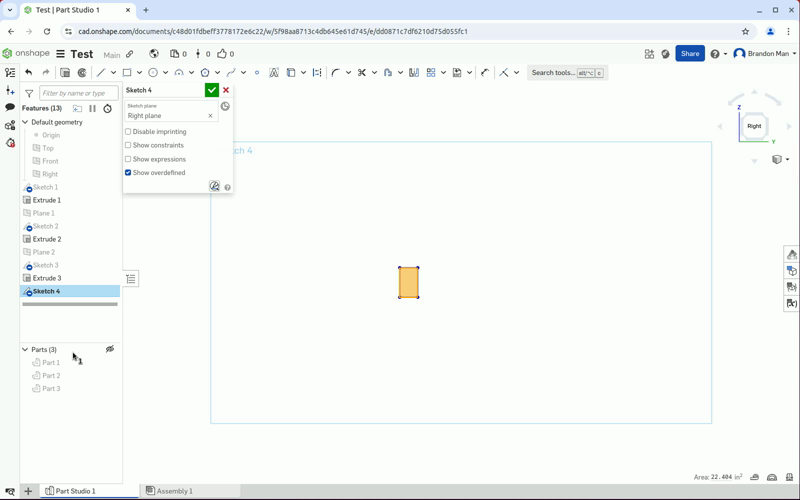
key(shift+y)
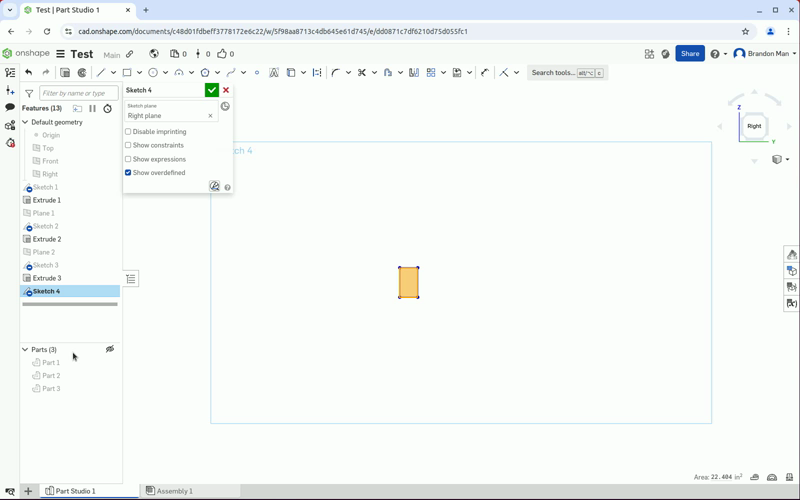
key(shift+e)
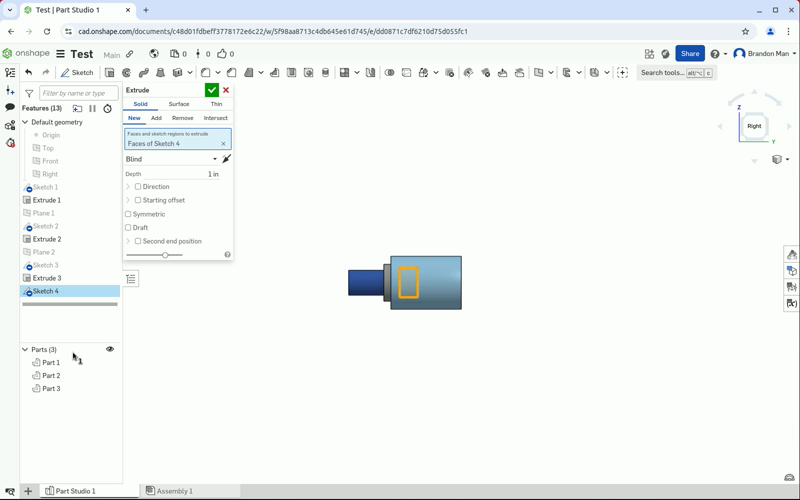
mouse_move(143, 106)
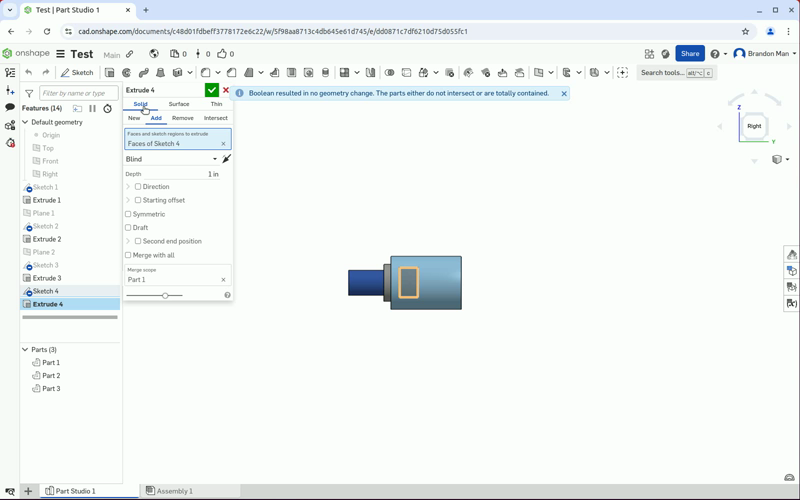
click(143, 106)
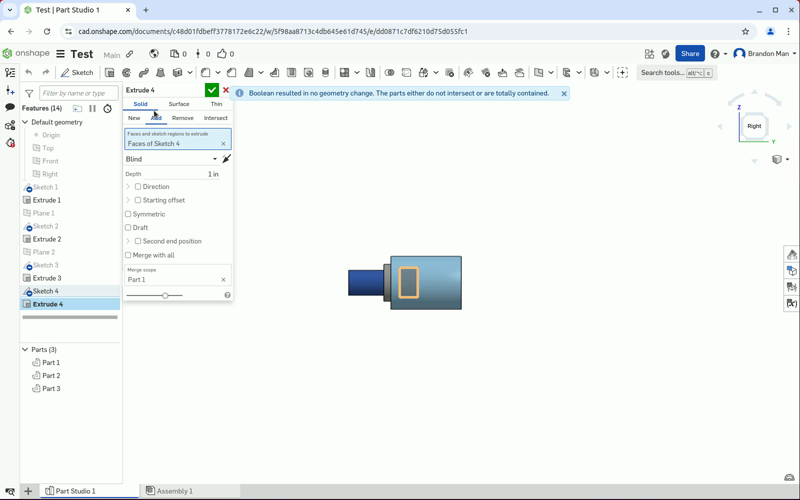
mouse_move(186, 120)
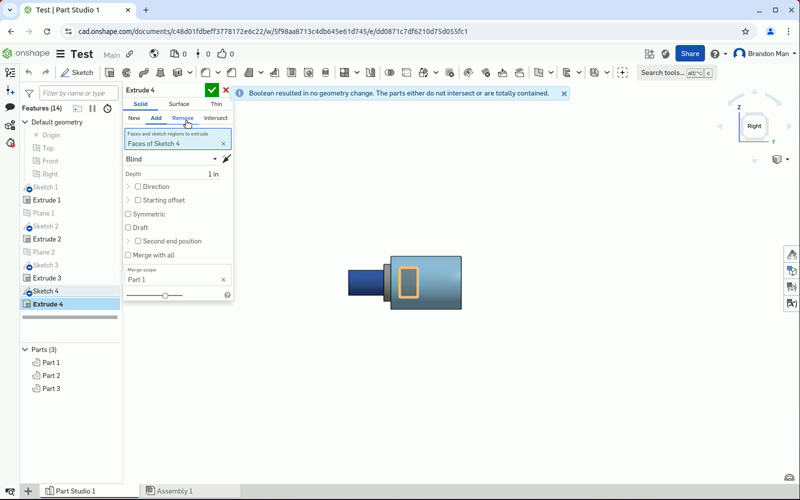
click(186, 120)
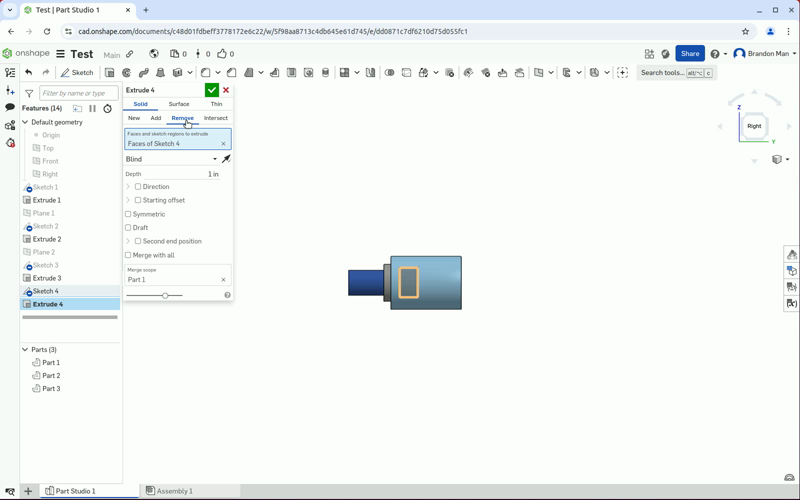
key(tab, 4)
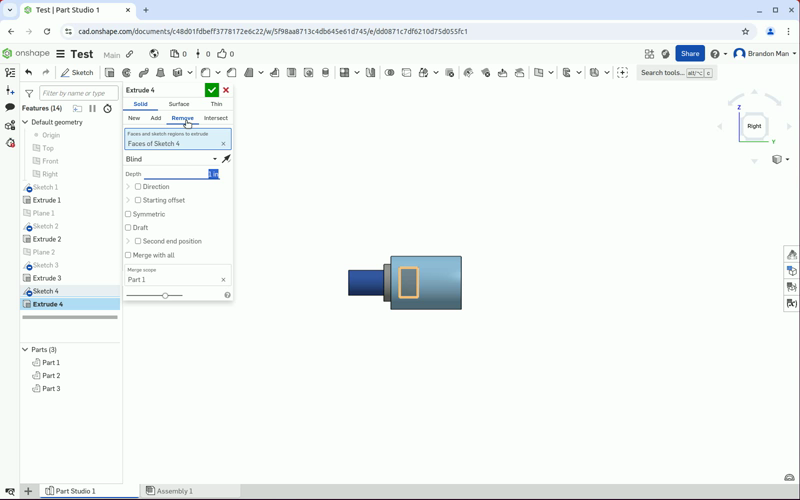
text(14.443)
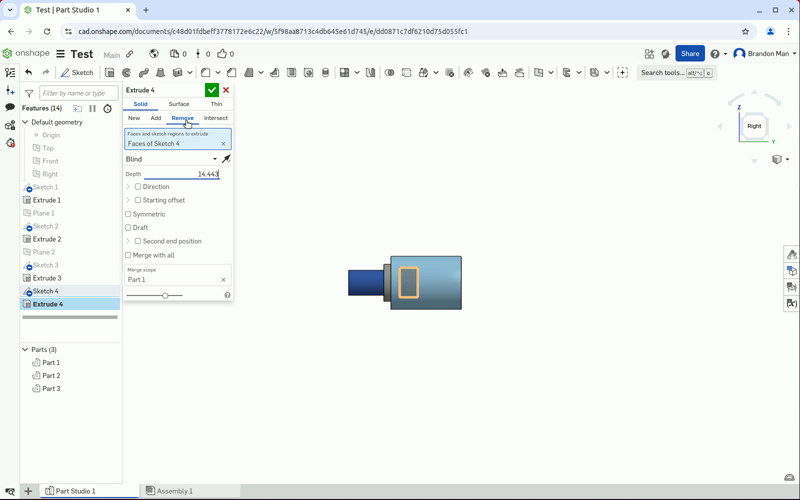
key(tab, 3)
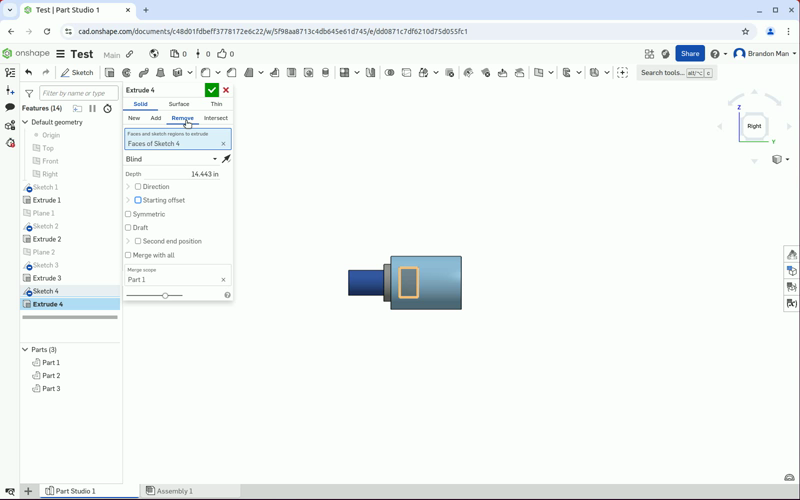
key(tab, 2)
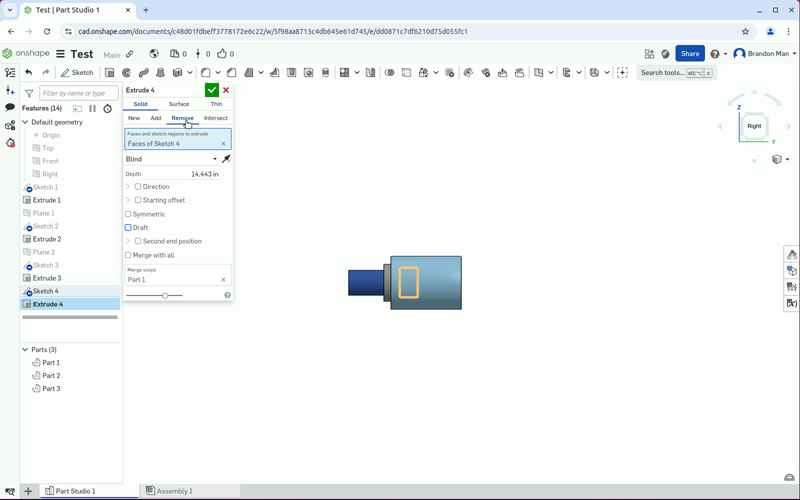
key(space)
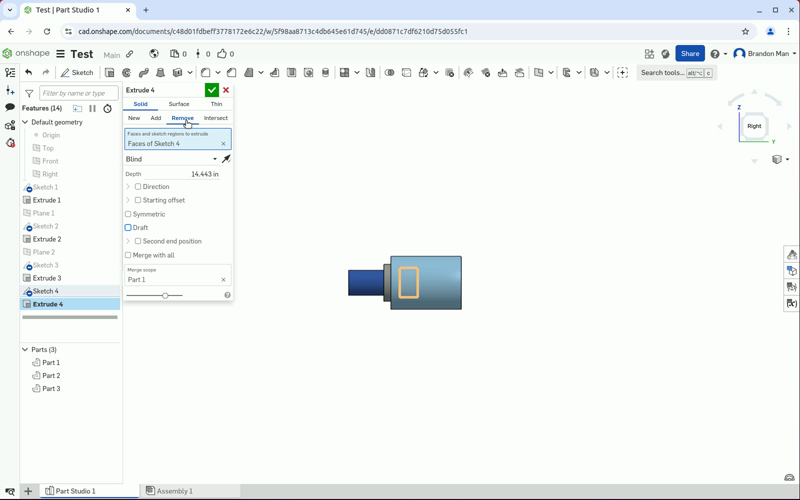
key(tab, 3)
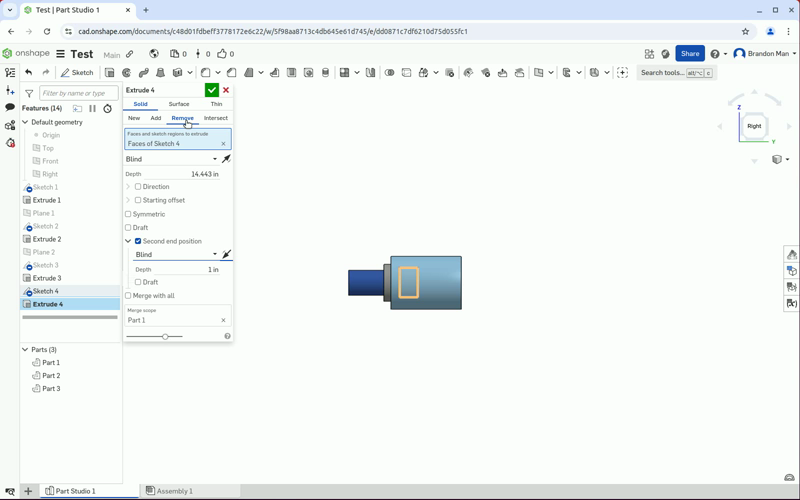
text(14.443)
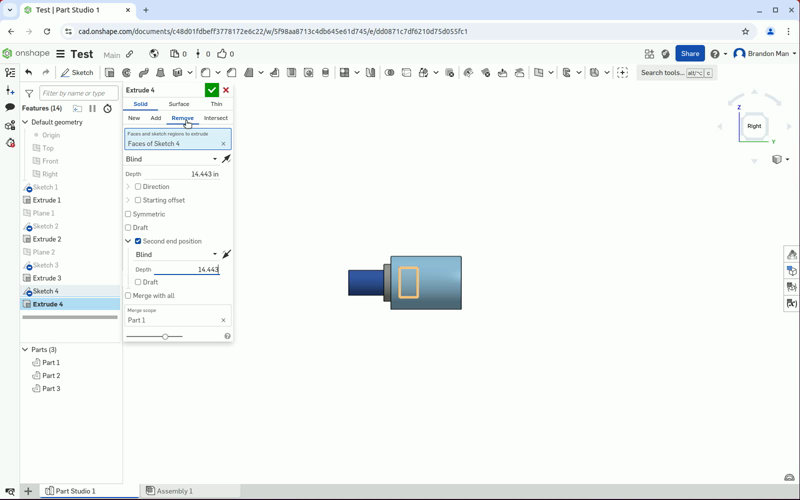
key(tab, 2)
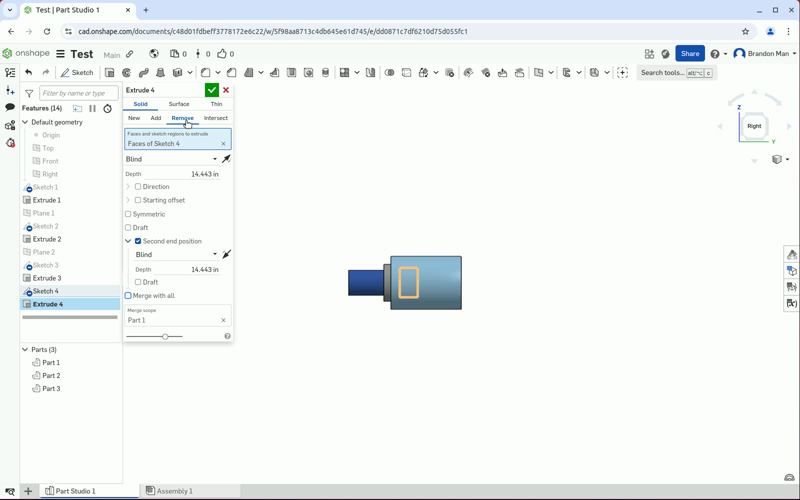
key(space)
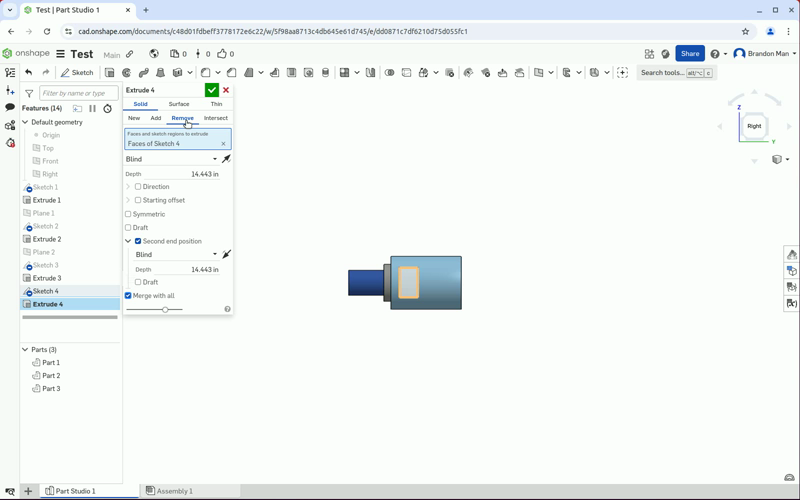
key(enter)
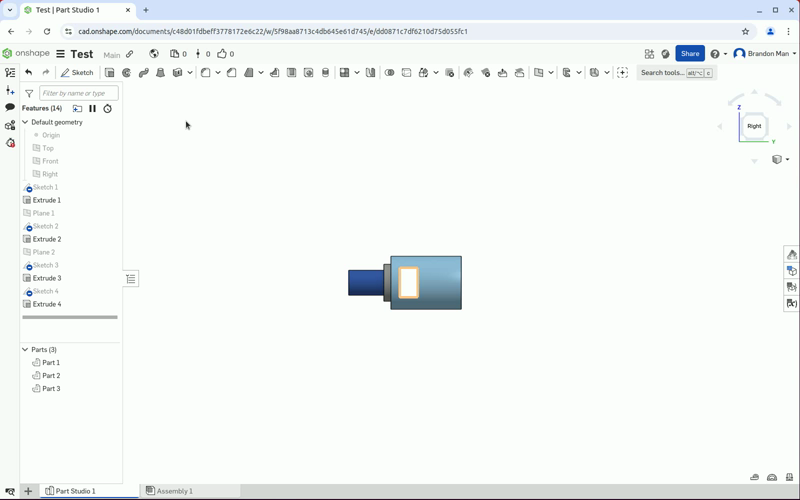
key(shift+h)
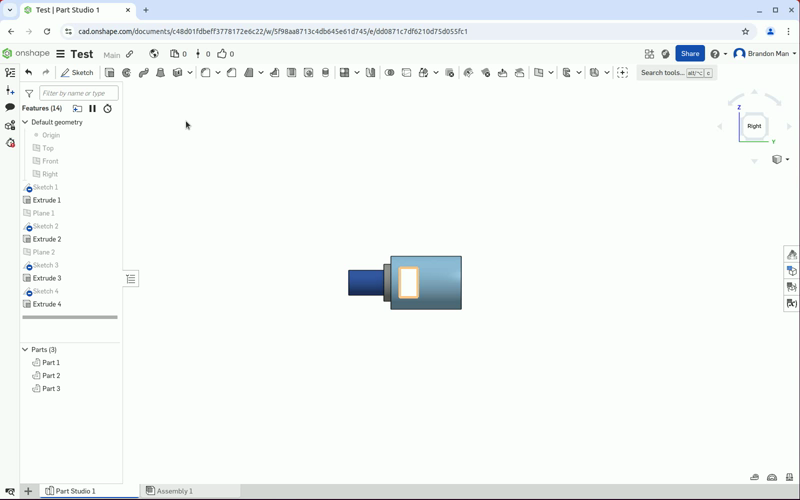
key(shift+h)
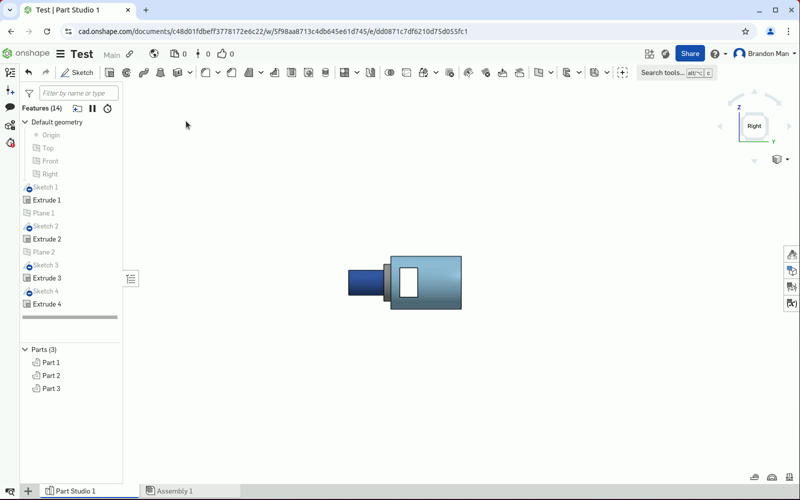
mouse_move(73, 189)
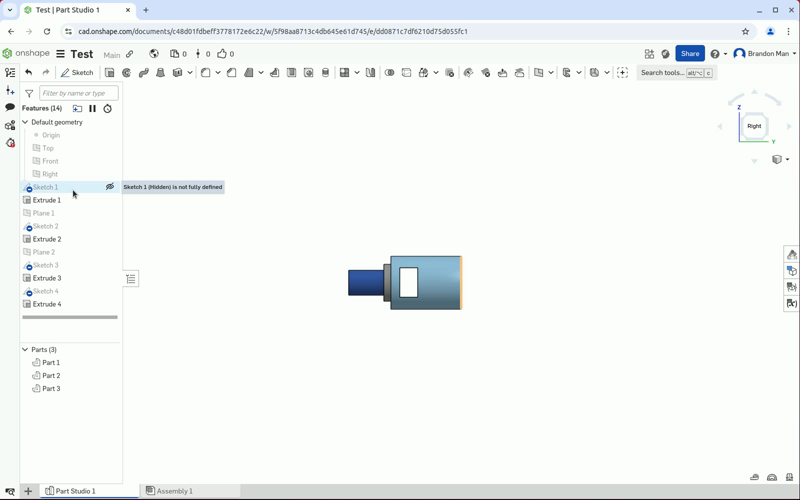
click(73, 189)
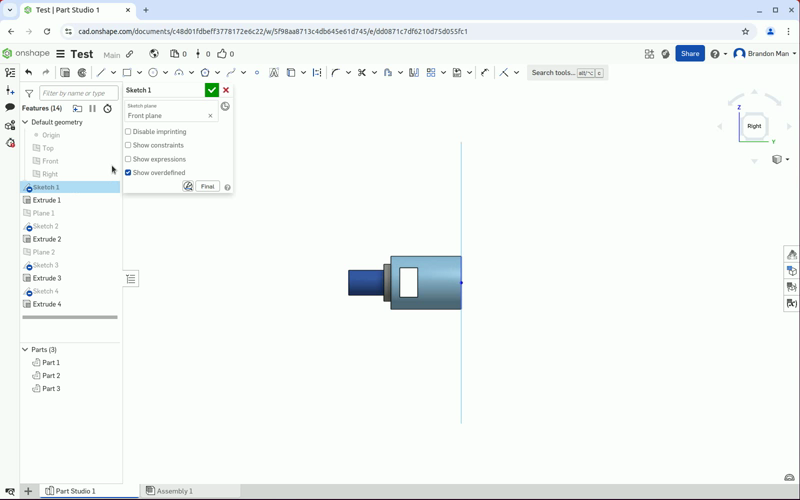
mouse_move(229, 92)
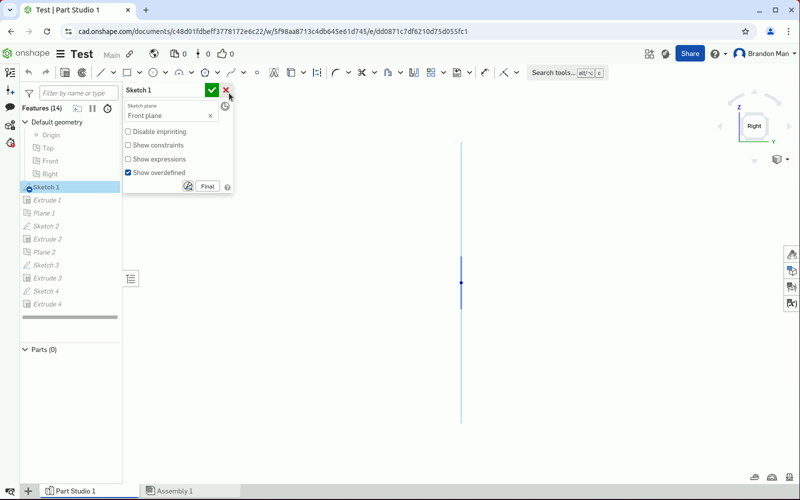
click(229, 92)
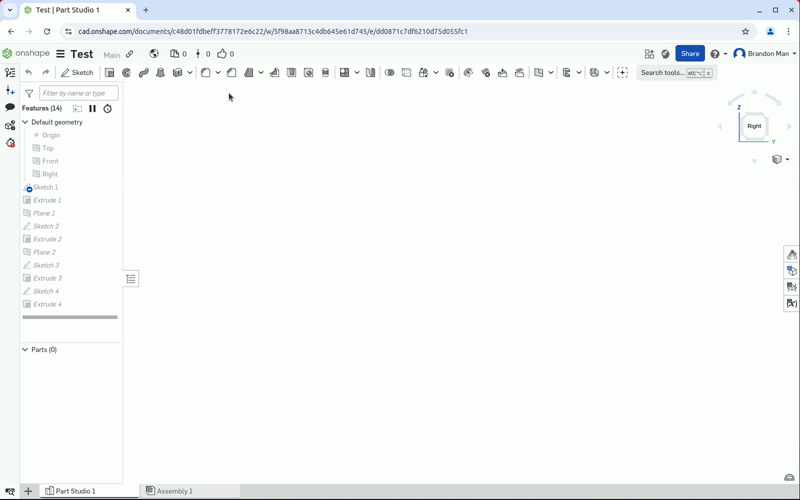
mouse_move(73, 352)
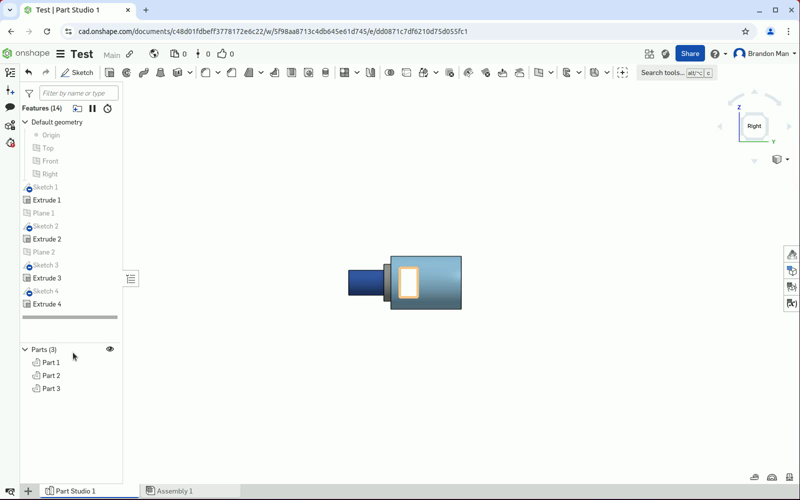
key(y)
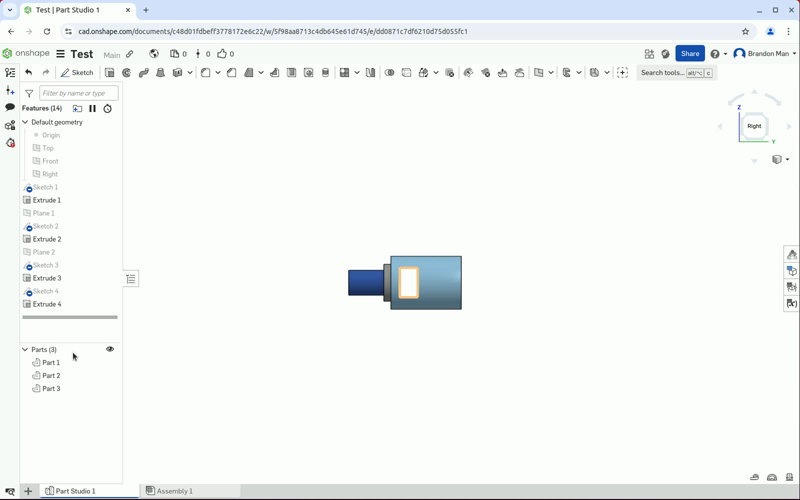
key(shift+p)
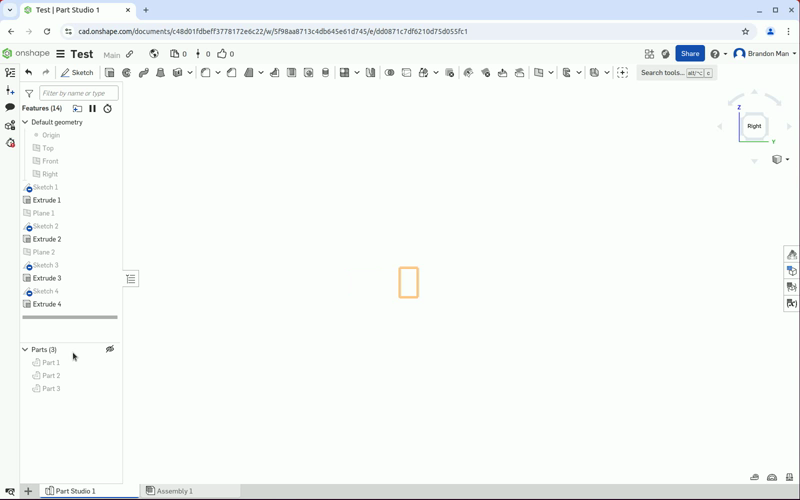
key(space)
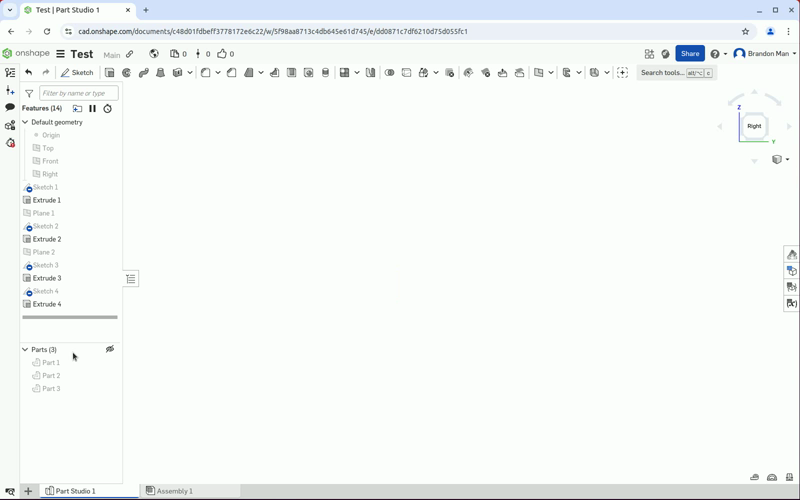
key_down(shift)
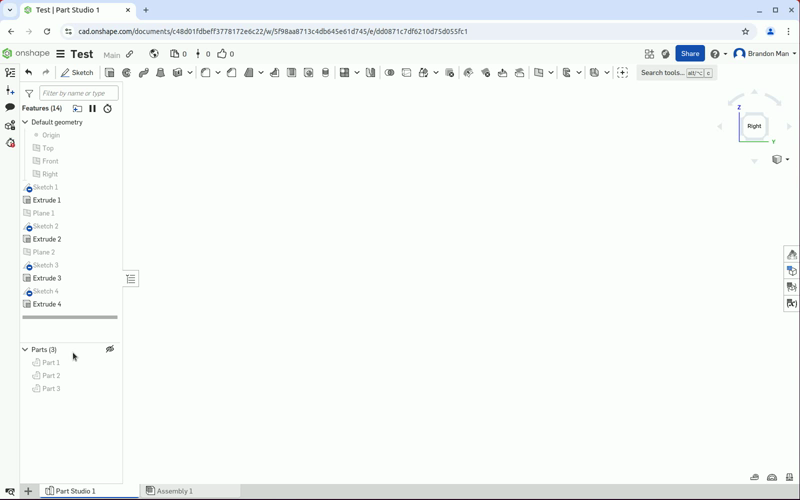
key(right)
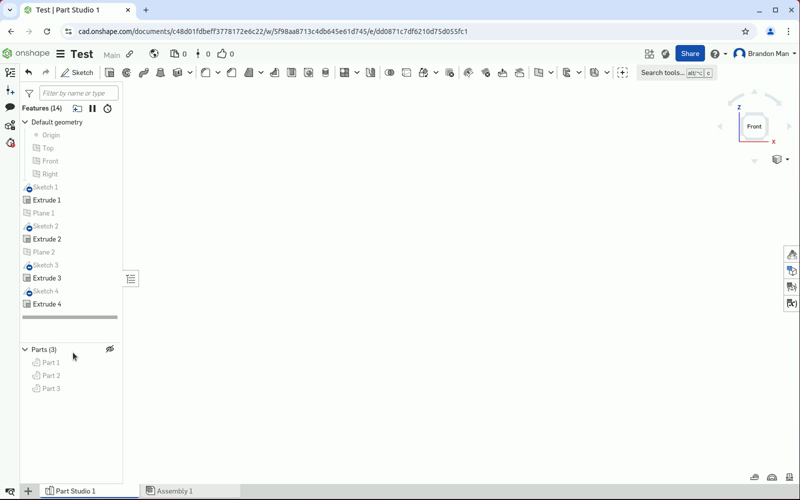
key_up(shift)
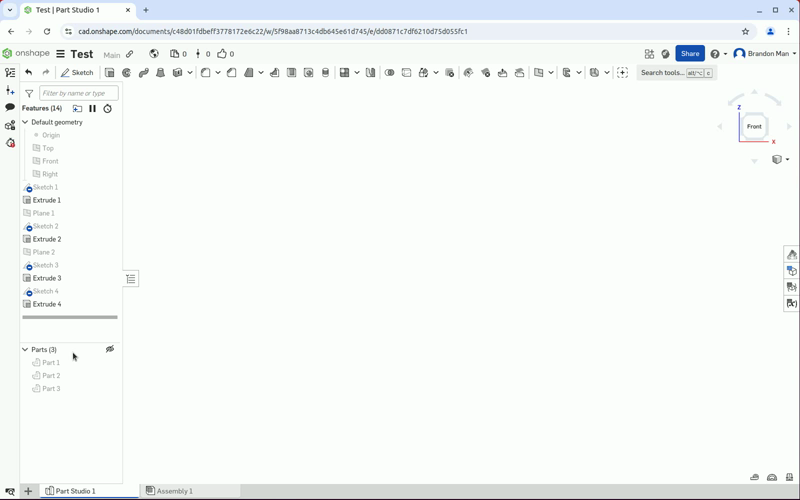
key(space)
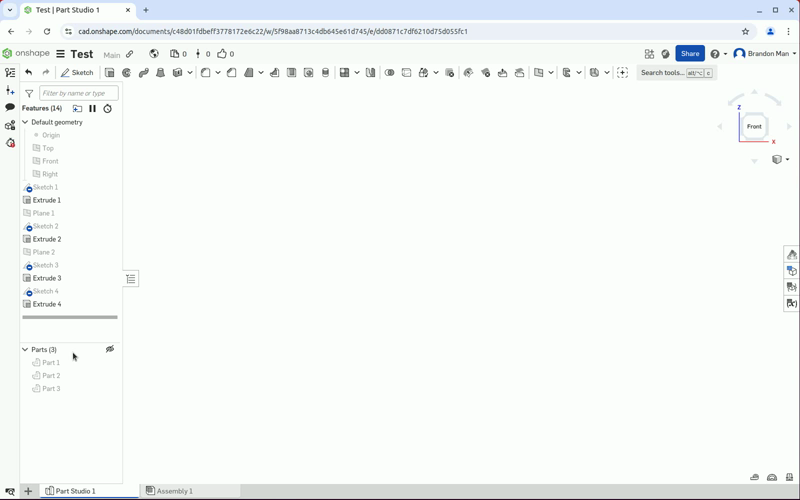
key_down(shift)
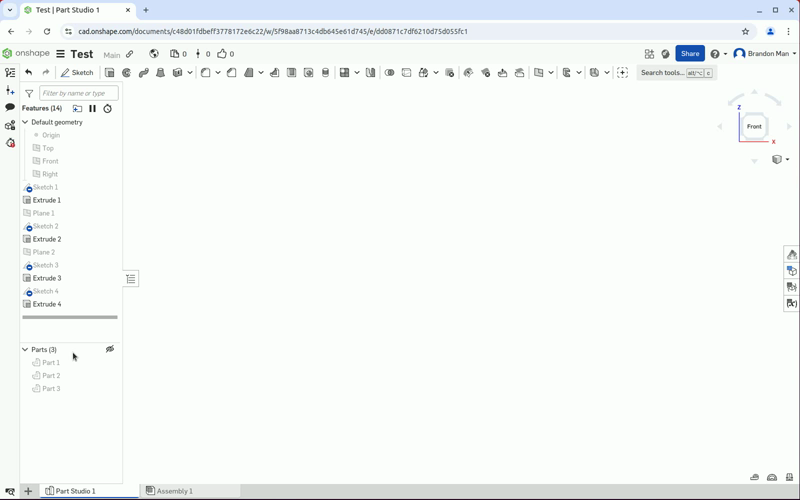
key(down)
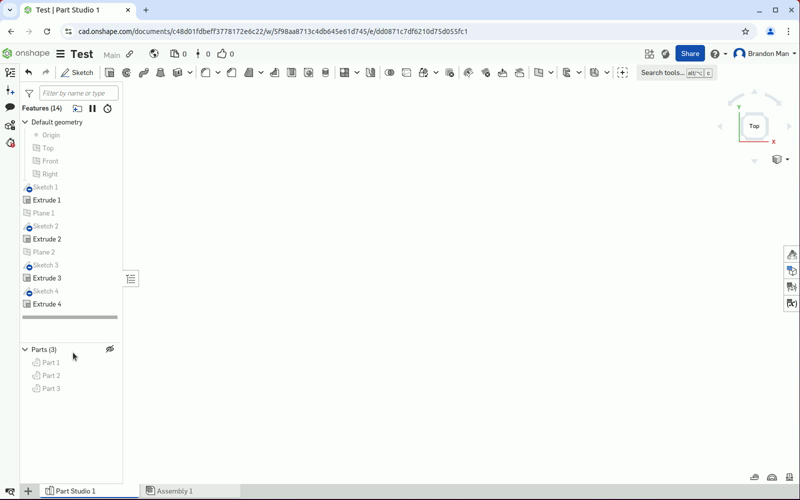
key_up(shift)
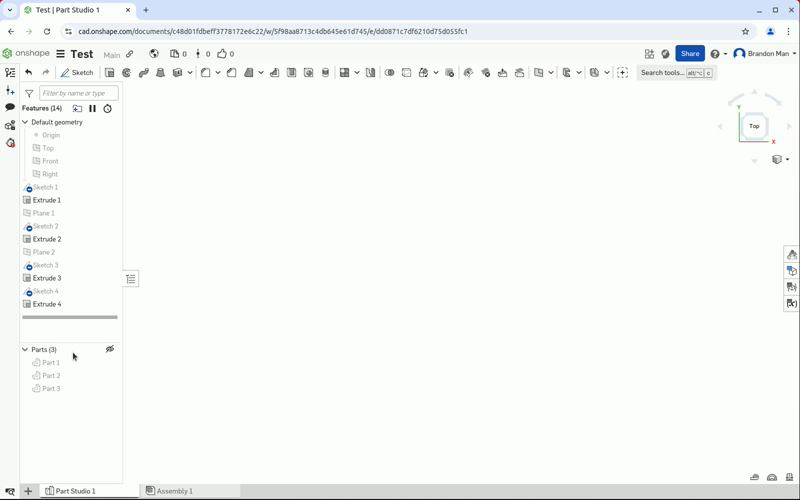
mouse_move(73, 352)
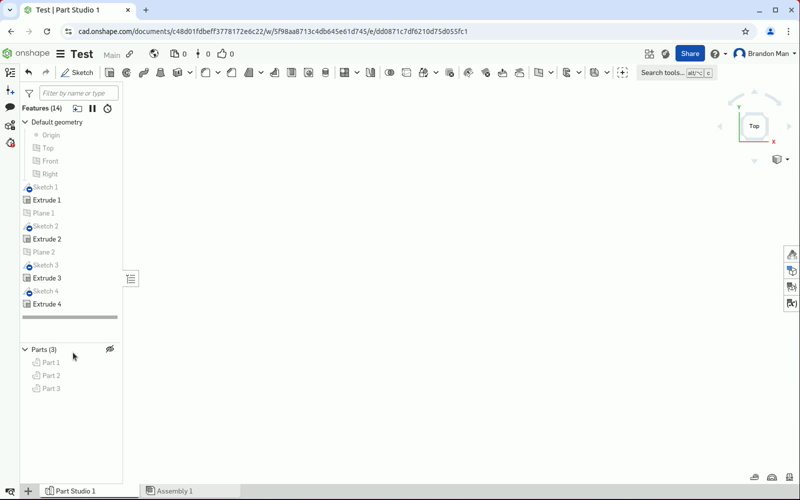
key(shift+y)
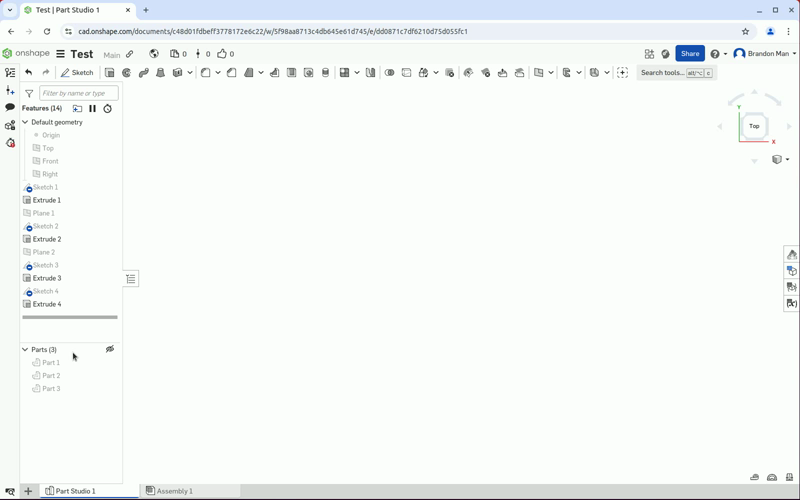
key(shift+s)
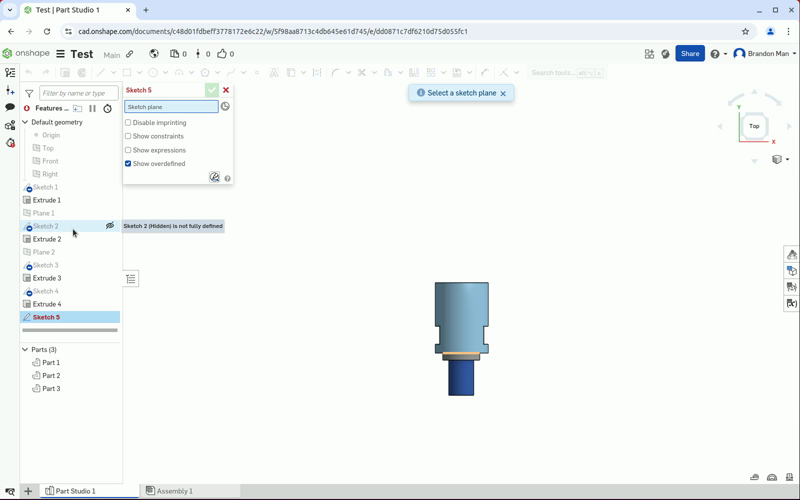
scroll(3)
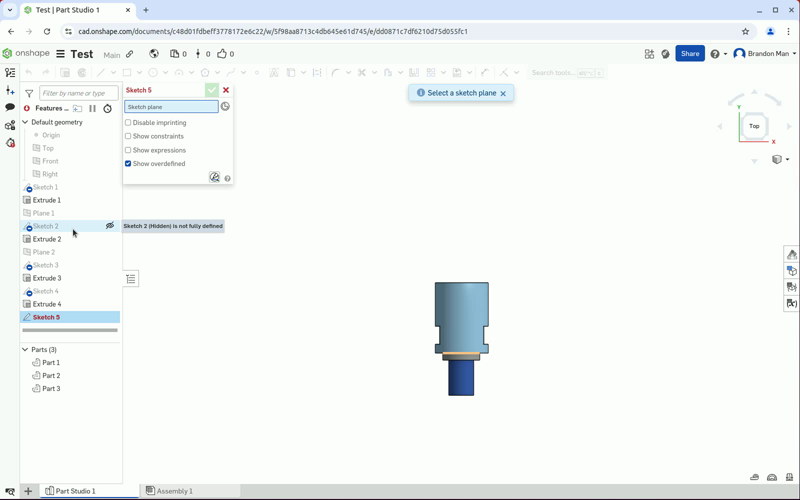
mouse_move(73, 150)
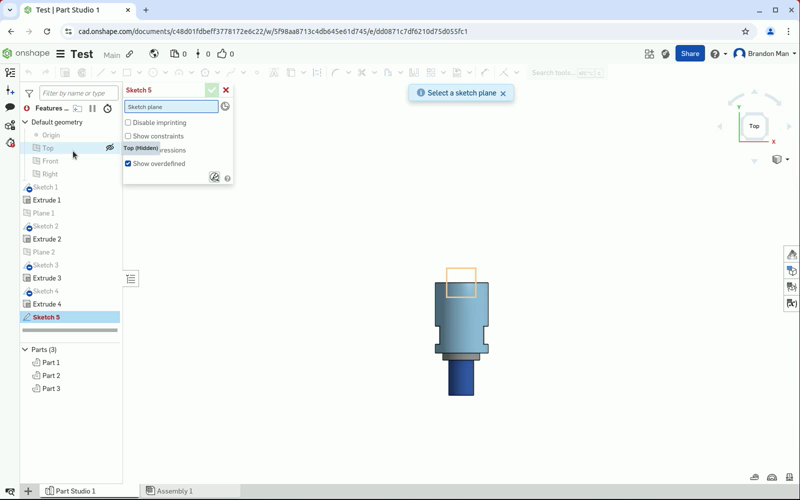
click(73, 150)
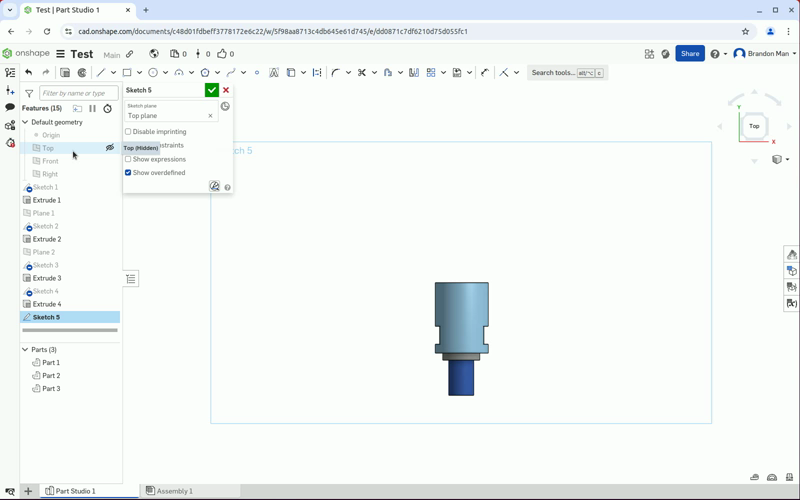
mouse_move(73, 352)
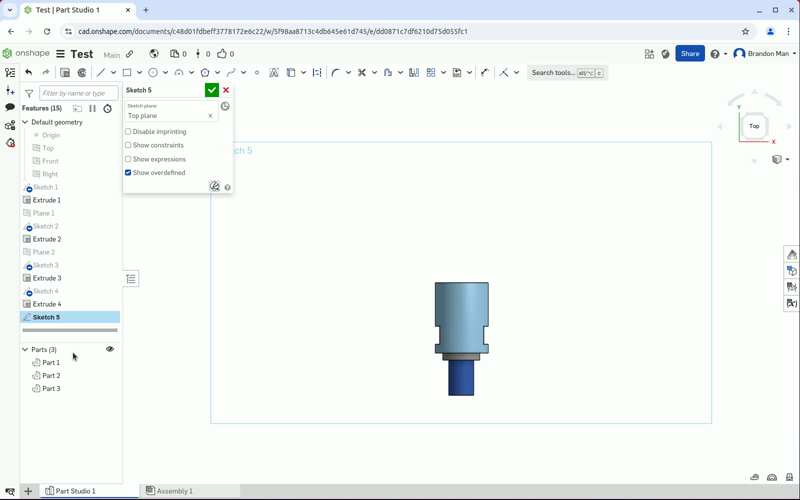
key(y)
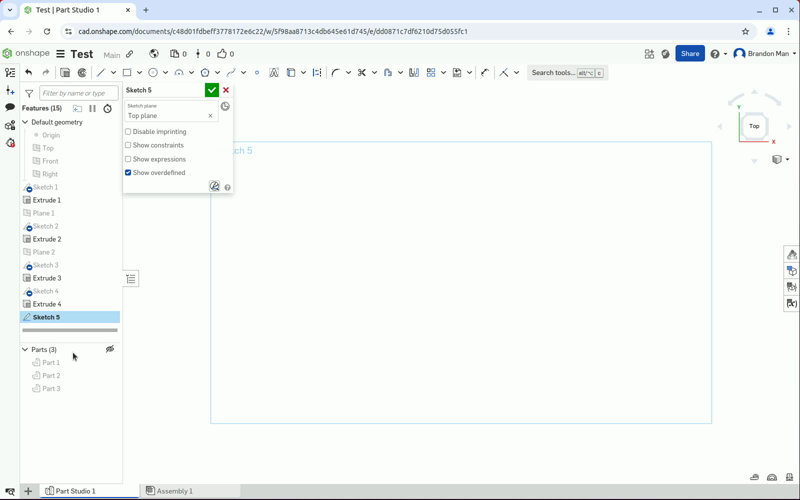
key(l)
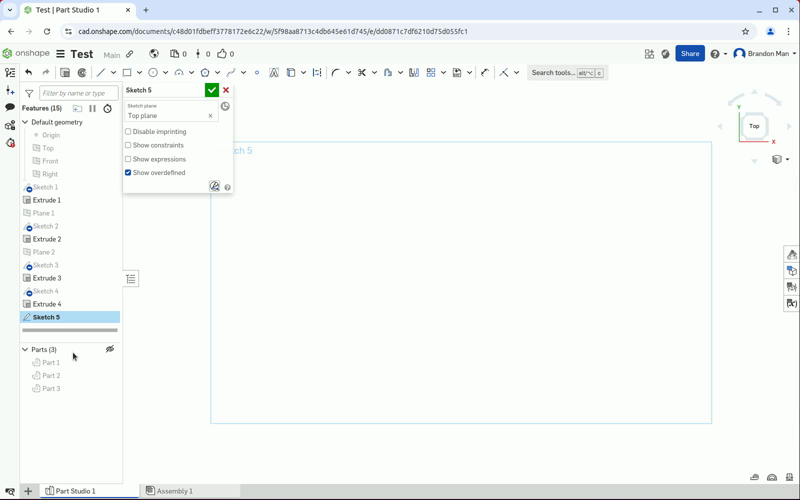
key_down(shift)
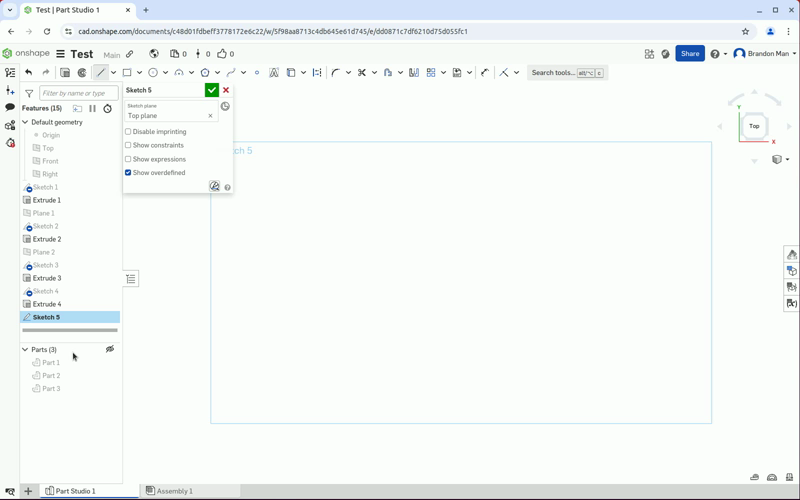
mouse_move(446, 321)
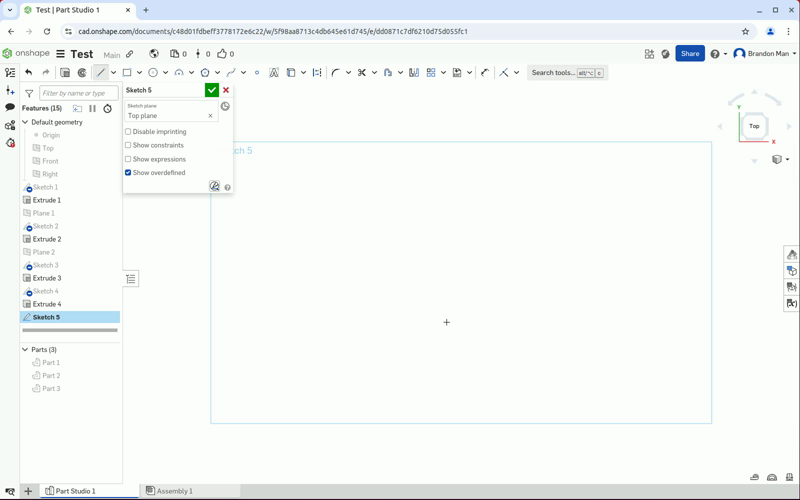
click(446, 321)
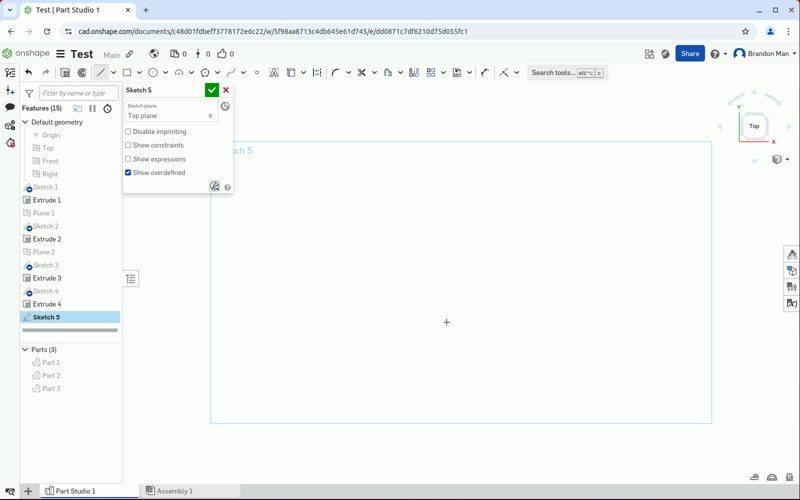
key_up(shift)
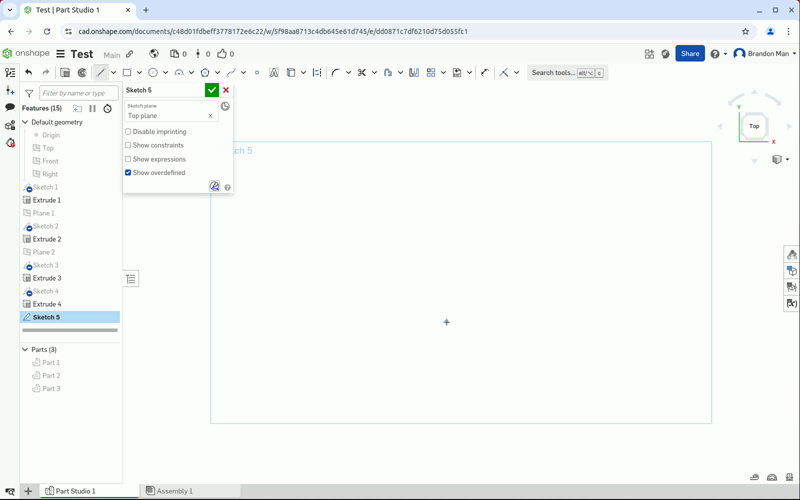
key_down(shift)
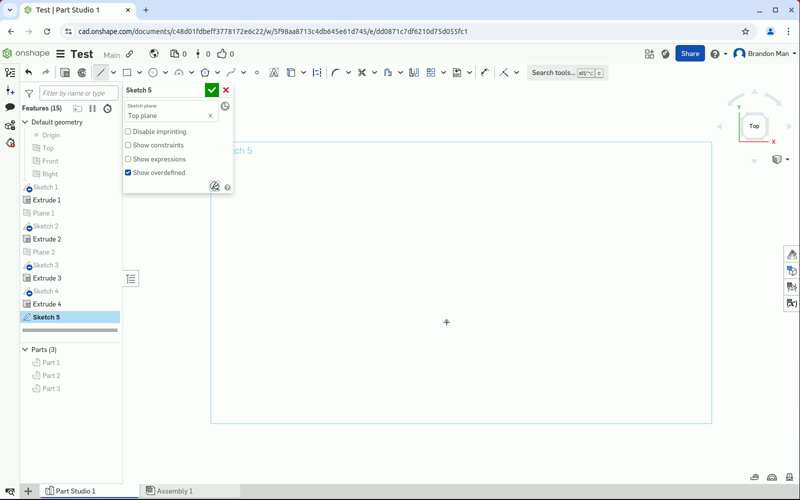
mouse_move(476, 321)
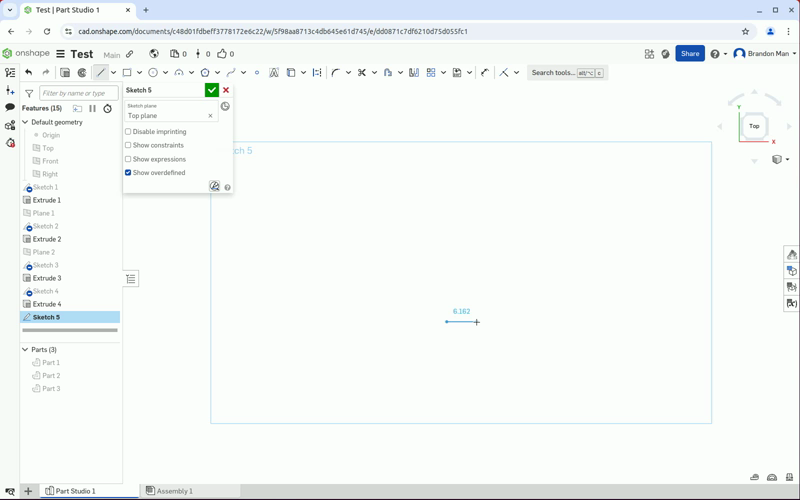
mouse_move(475, 321)
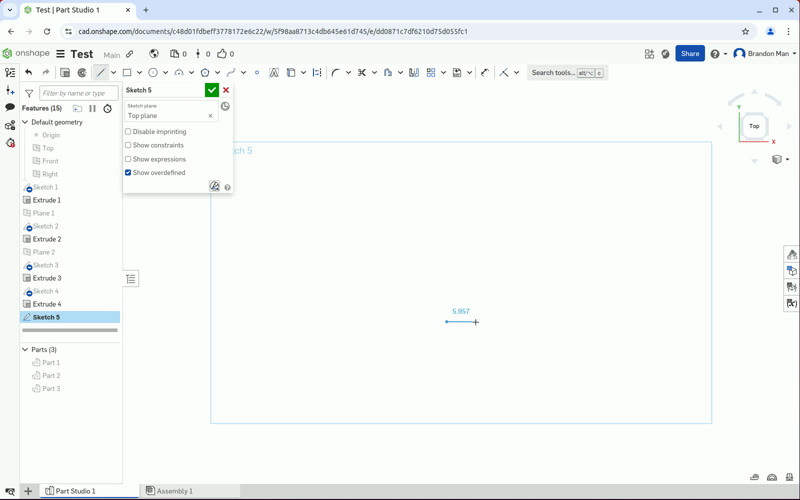
click(475, 321)
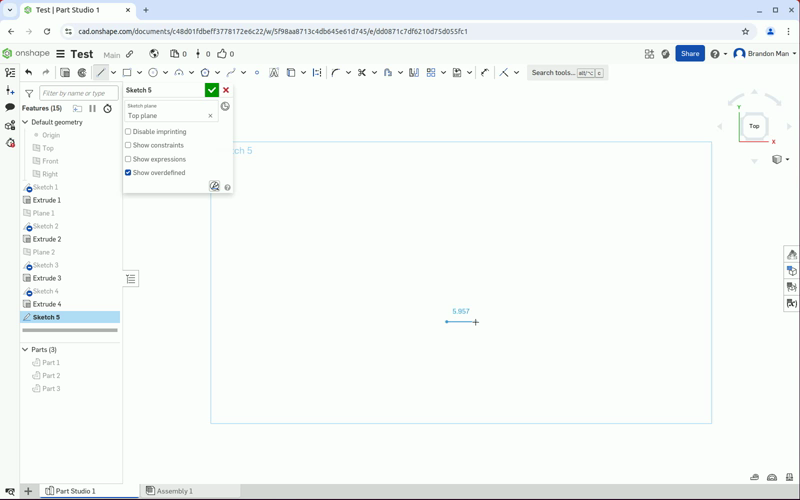
key_up(shift)
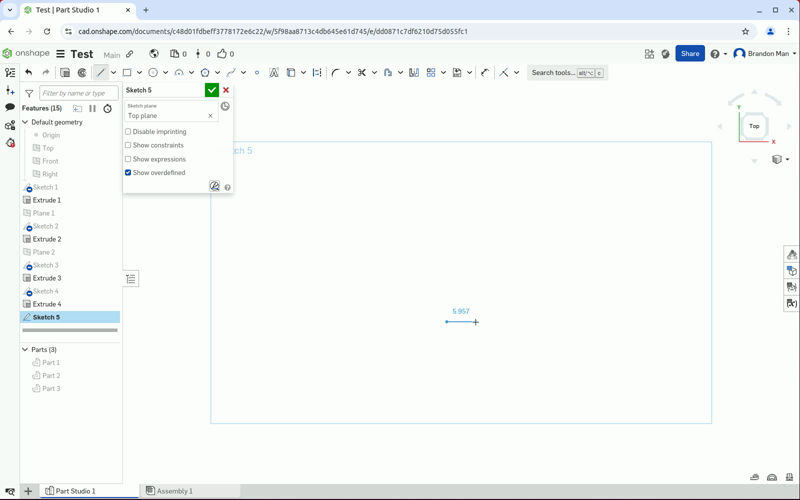
key_down(shift)
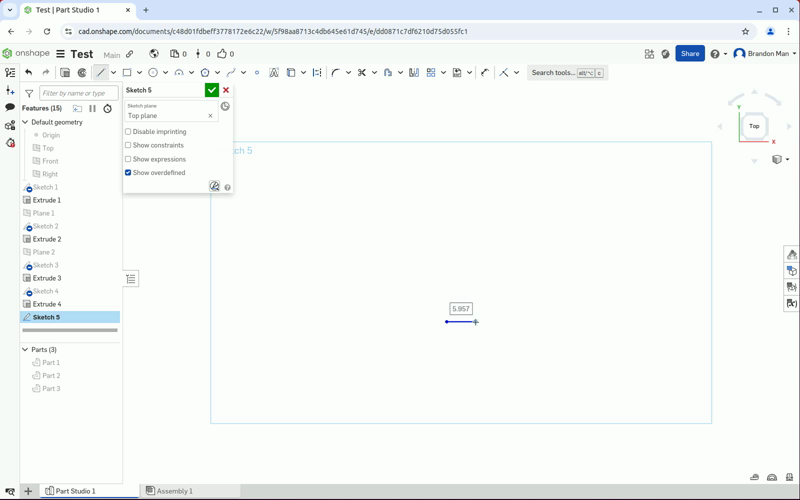
mouse_move(505, 321)
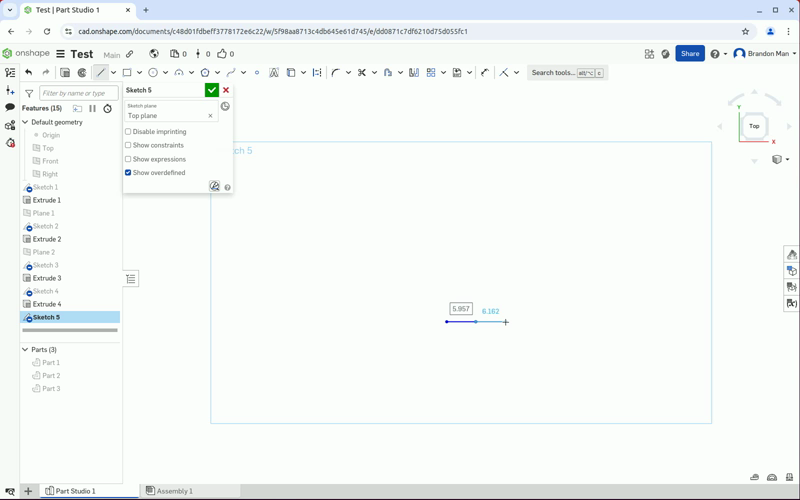
mouse_move(475, 303)
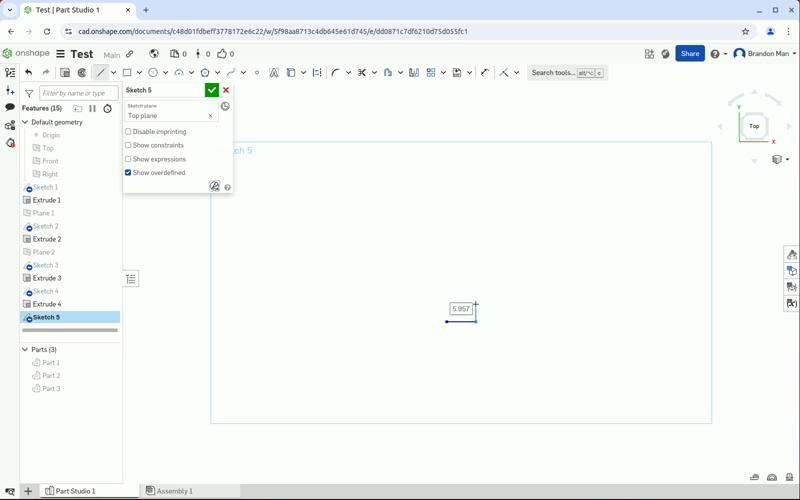
click(475, 303)
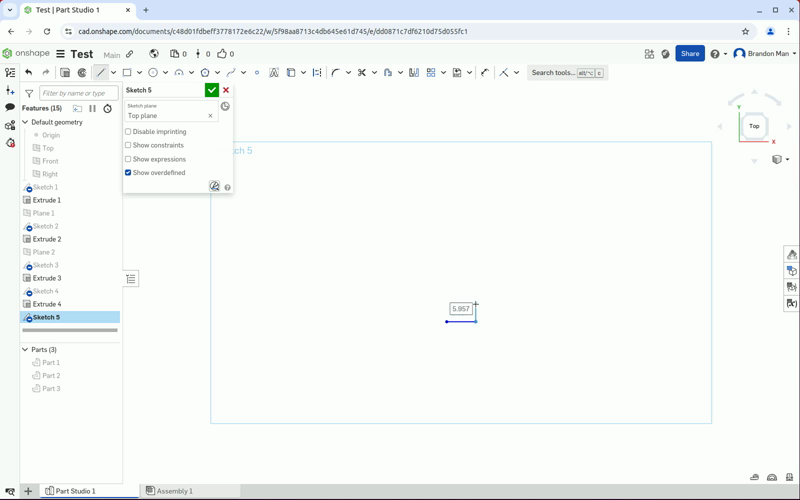
key_up(shift)
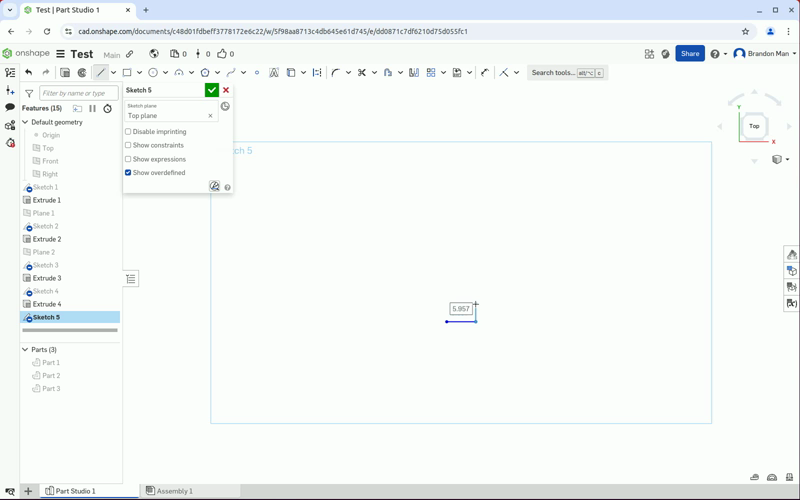
key_down(shift)
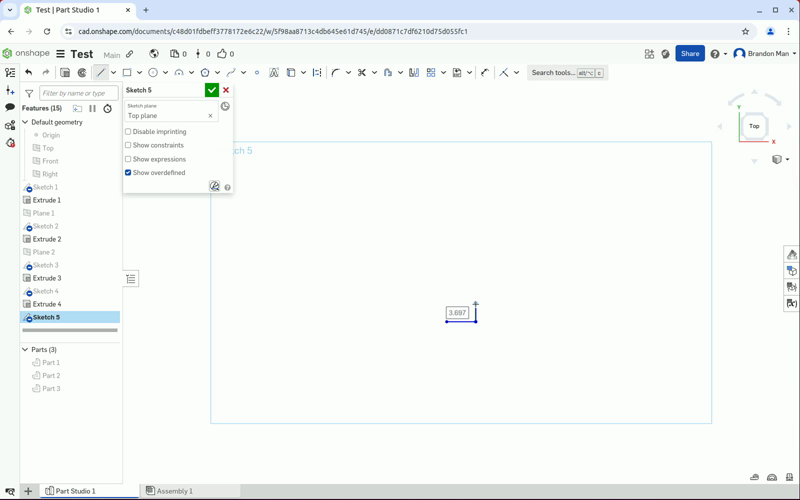
mouse_move(505, 303)
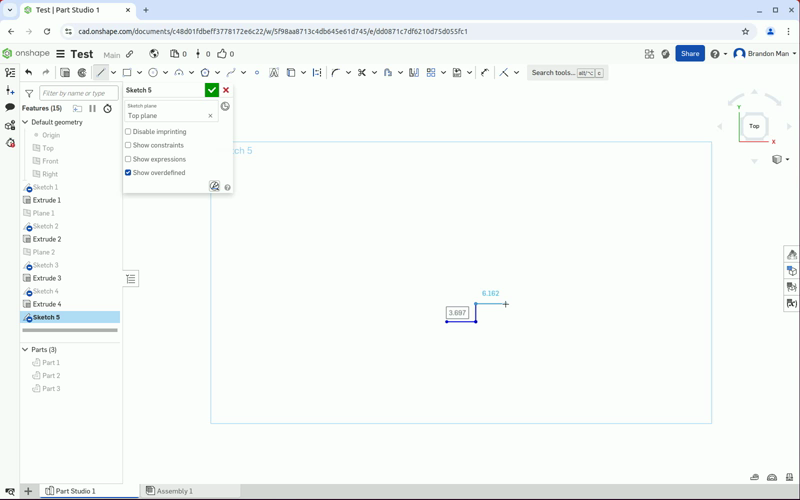
mouse_move(446, 303)
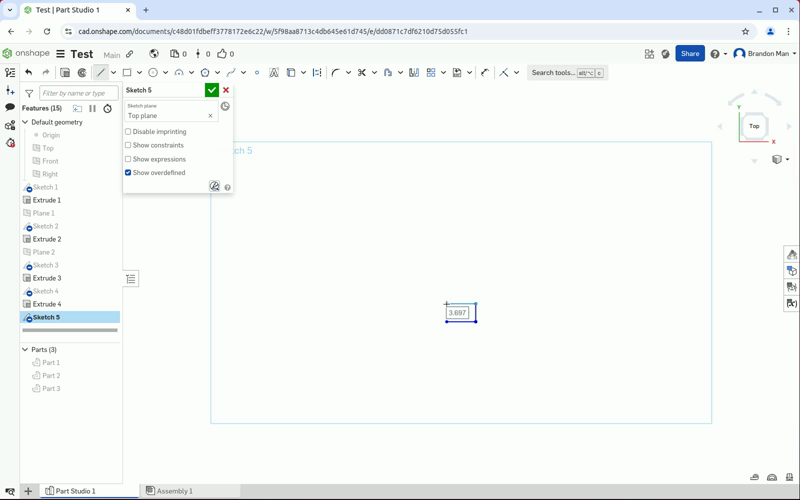
click(446, 303)
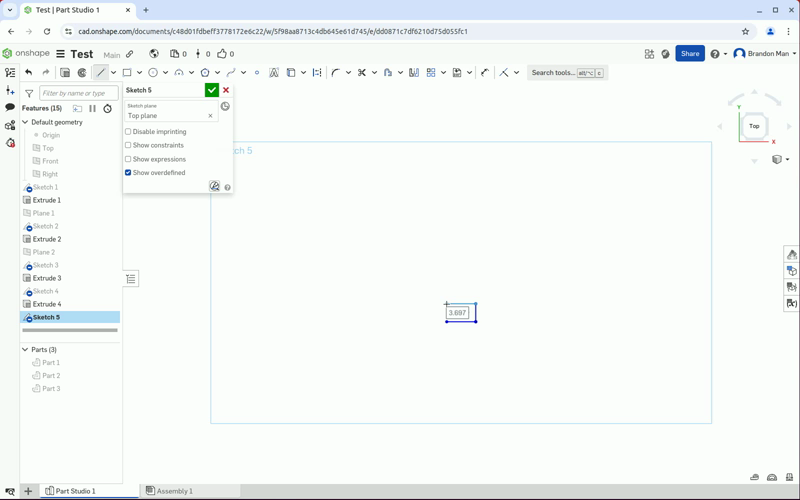
key_up(shift)
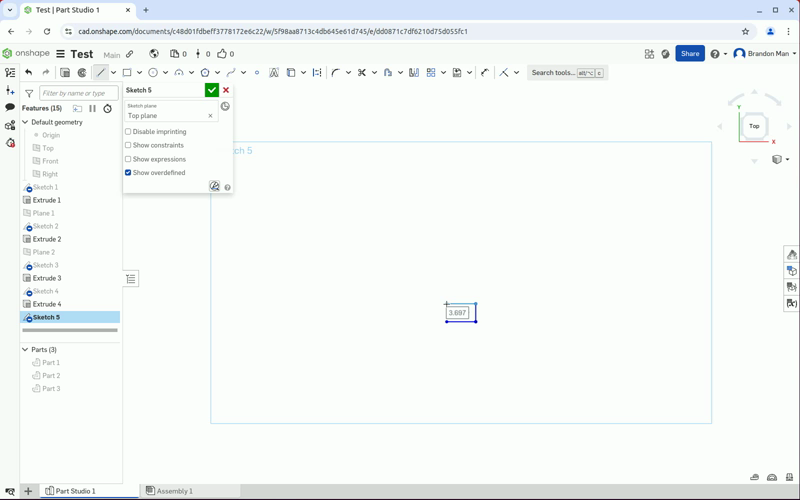
mouse_move(476, 303)
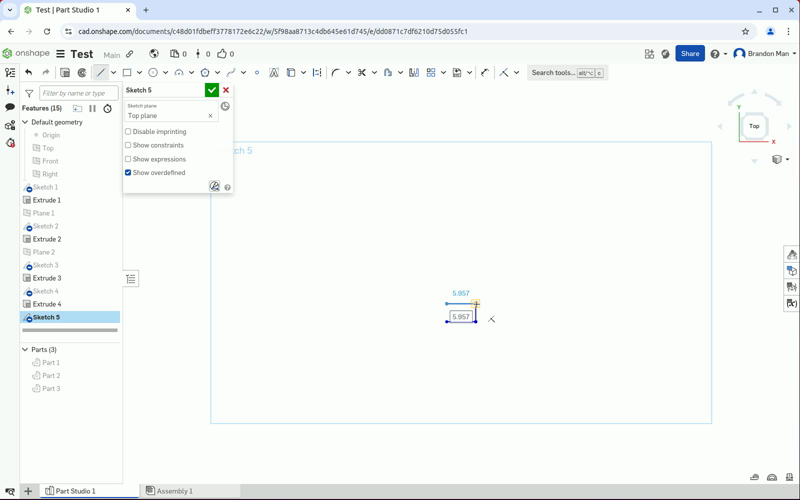
key_down(shift)
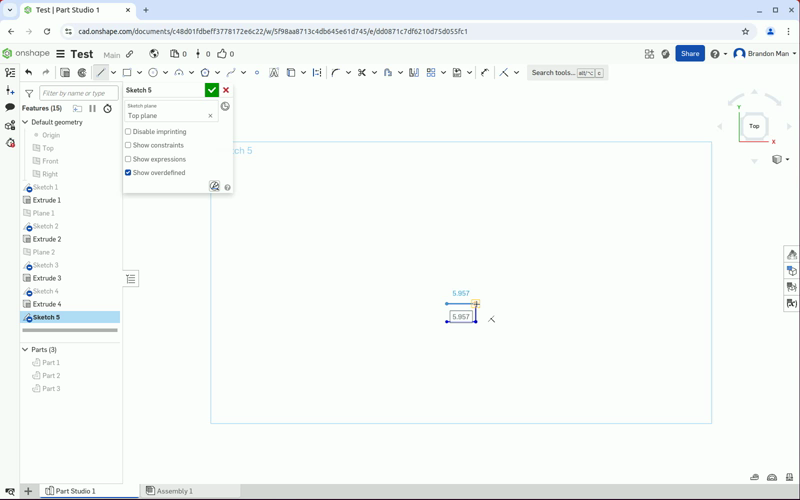
mouse_move(446, 321)
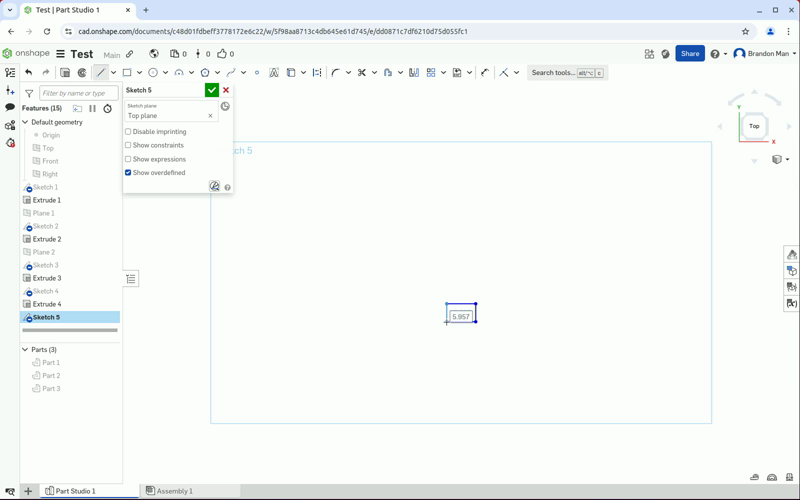
key_up(shift)
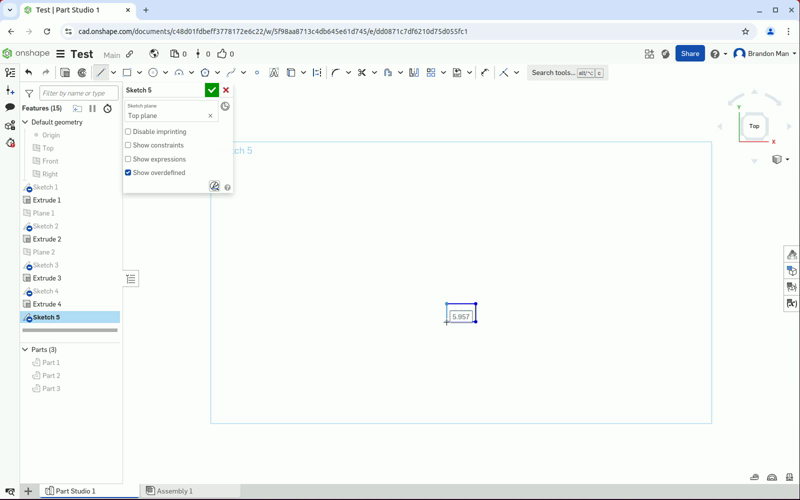
click(446, 321)
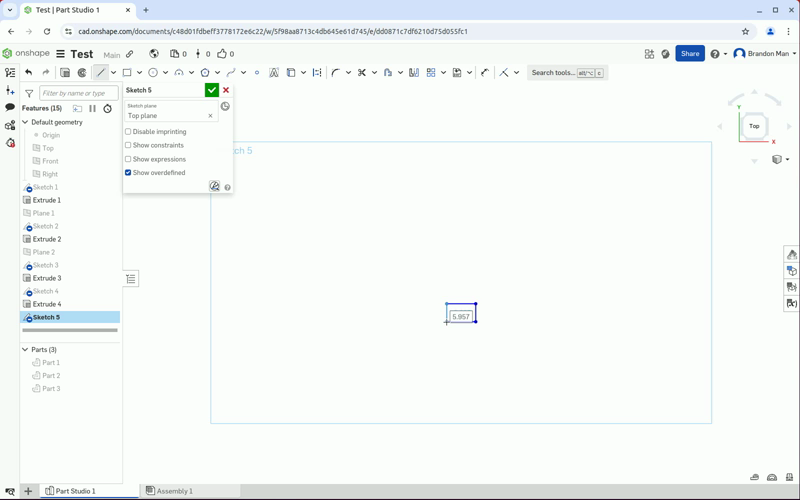
key(esc)
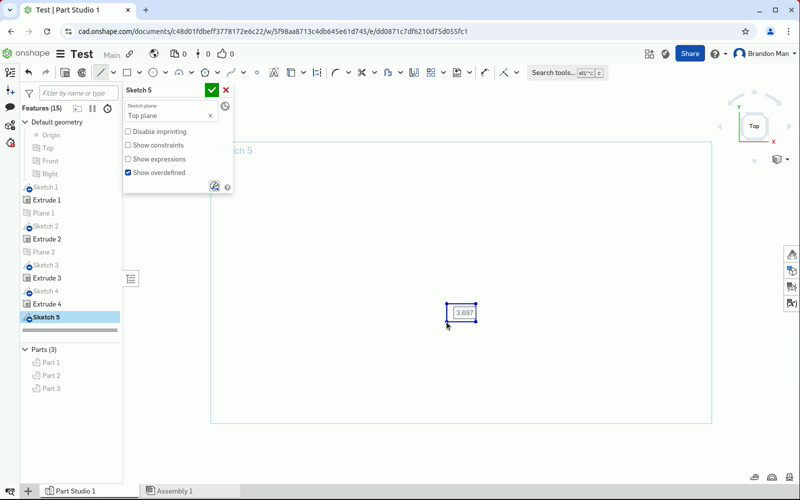
mouse_move(453, 305)
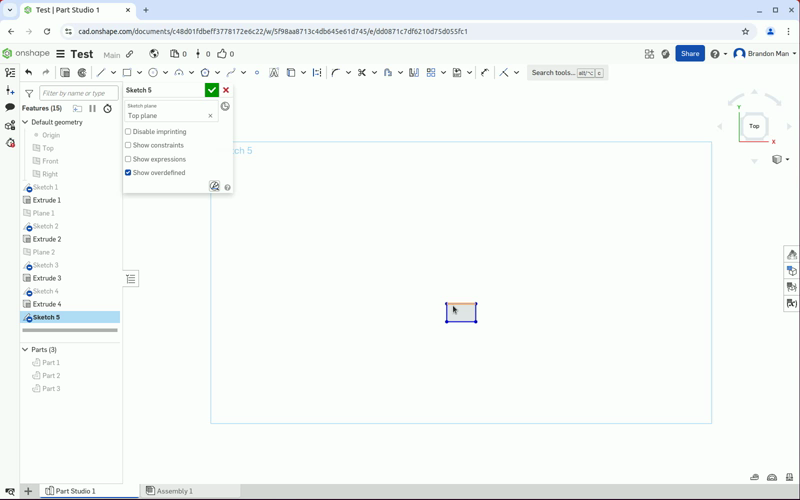
scroll(6)
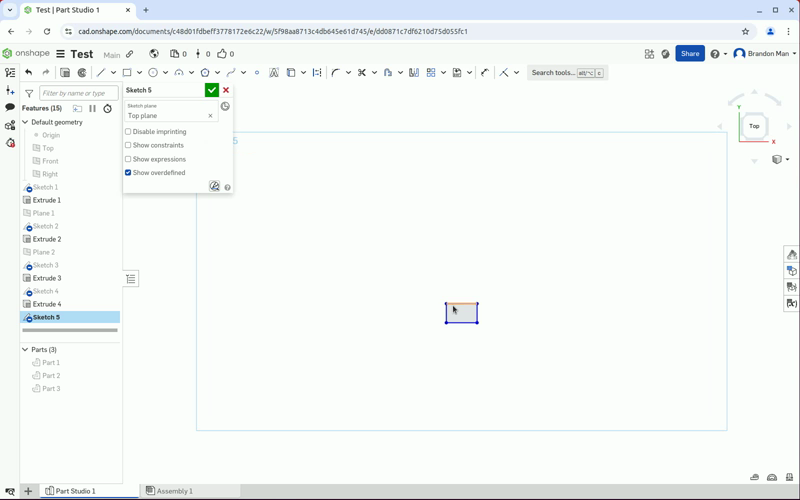
scroll(6)
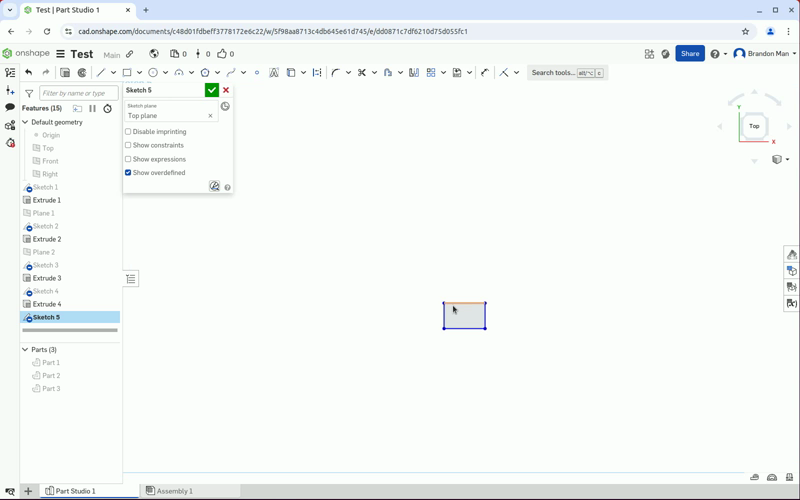
scroll(6)
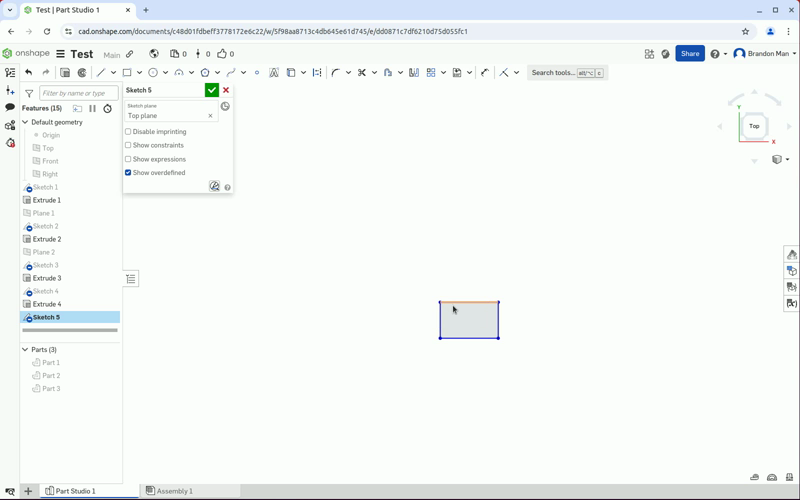
scroll(6)
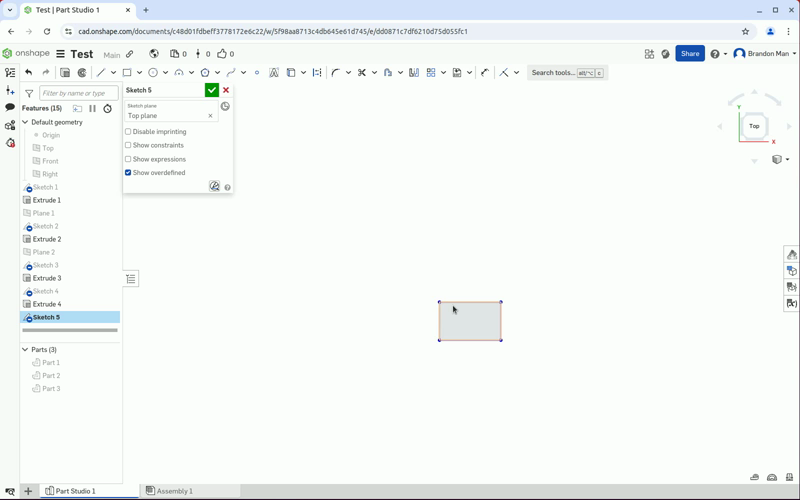
scroll(6)
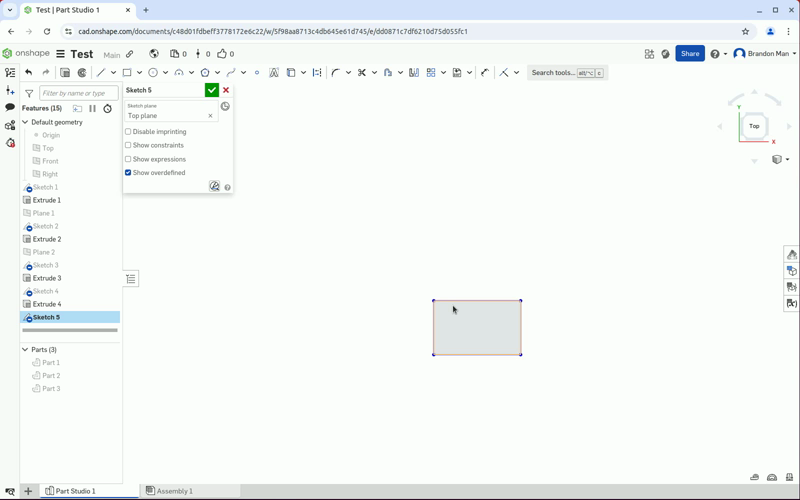
scroll(6)
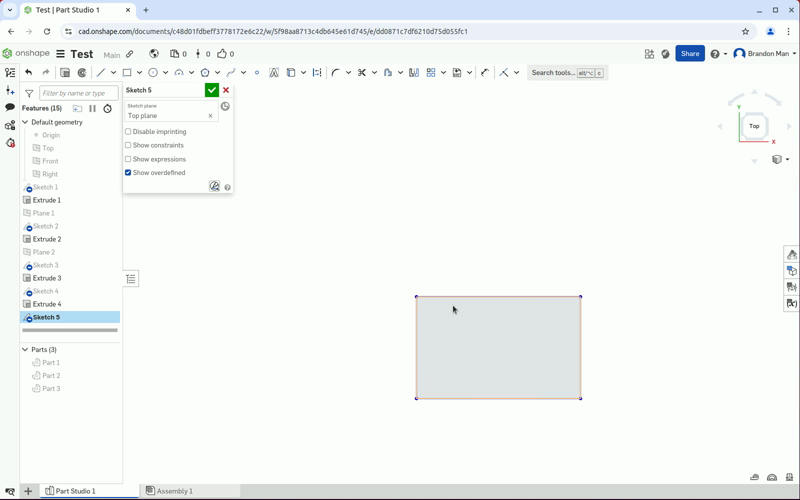
scroll(6)
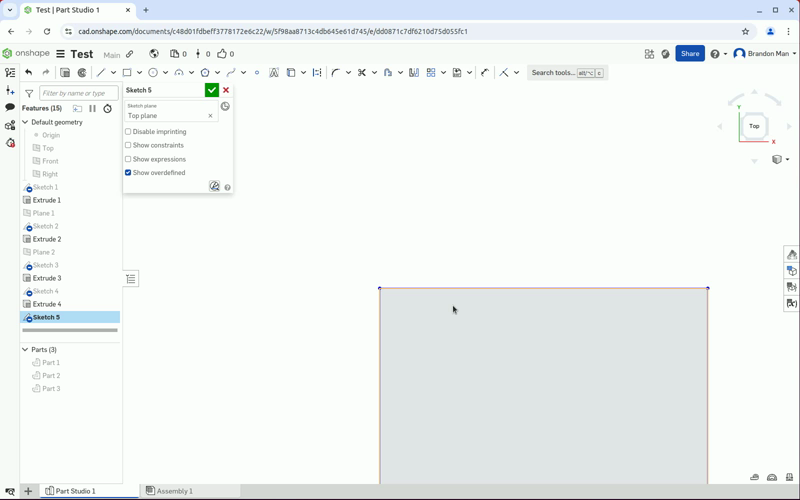
click(453, 305)
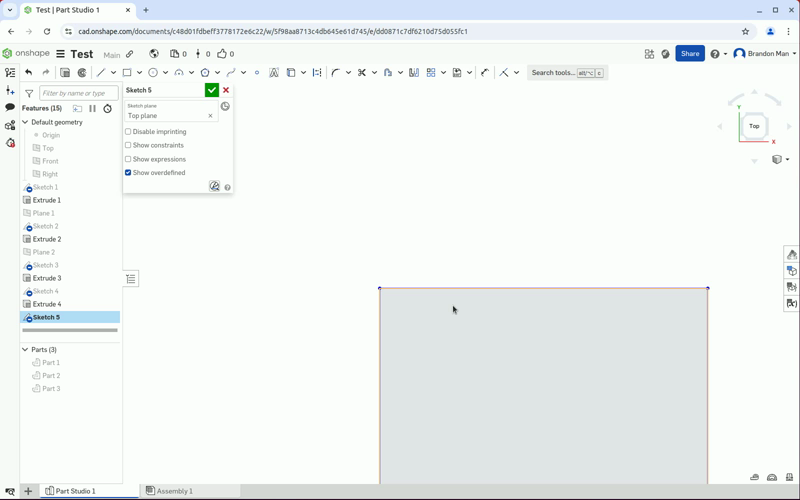
scroll(-6)
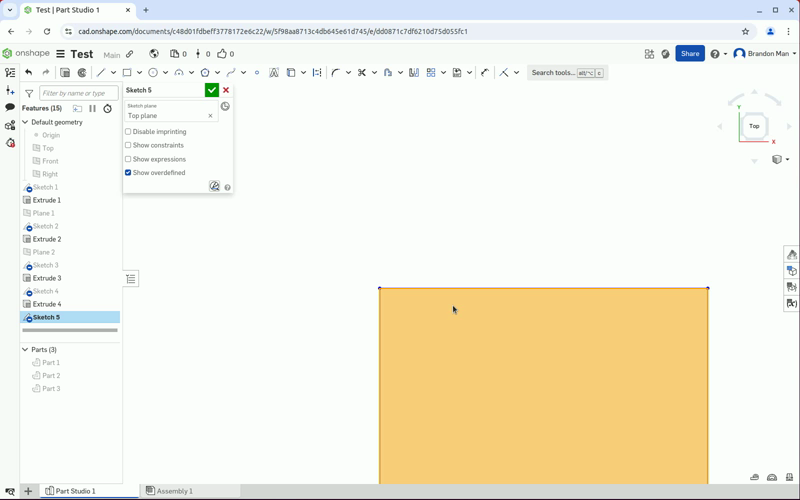
scroll(-6)
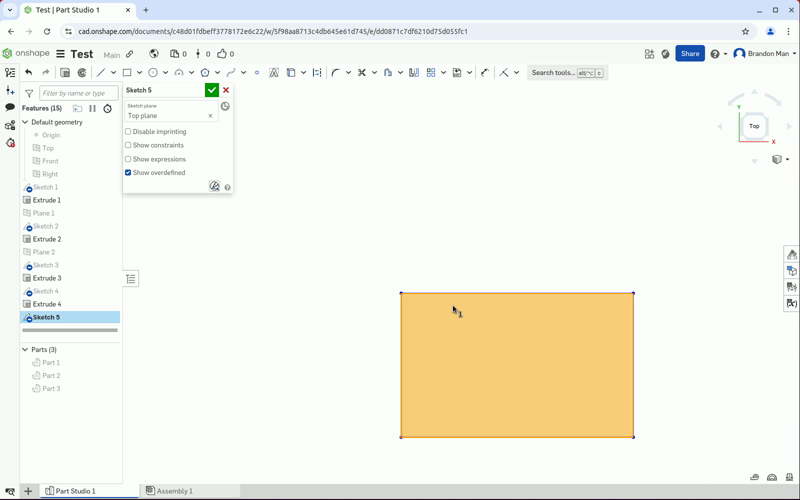
scroll(-6)
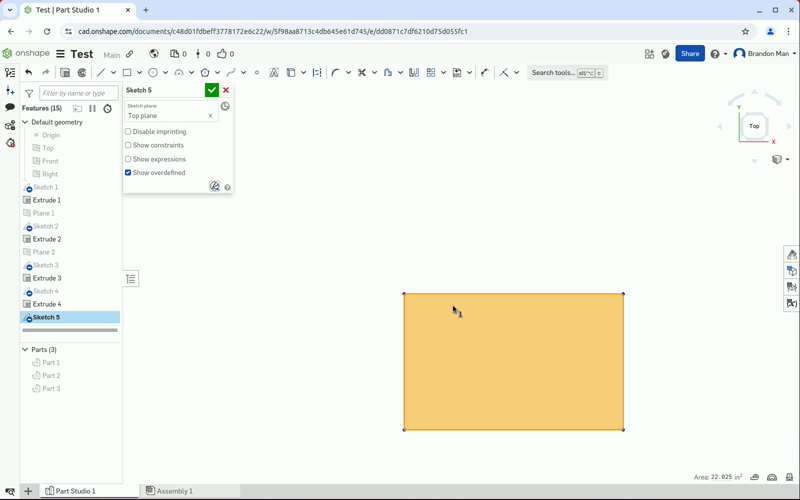
scroll(-6)
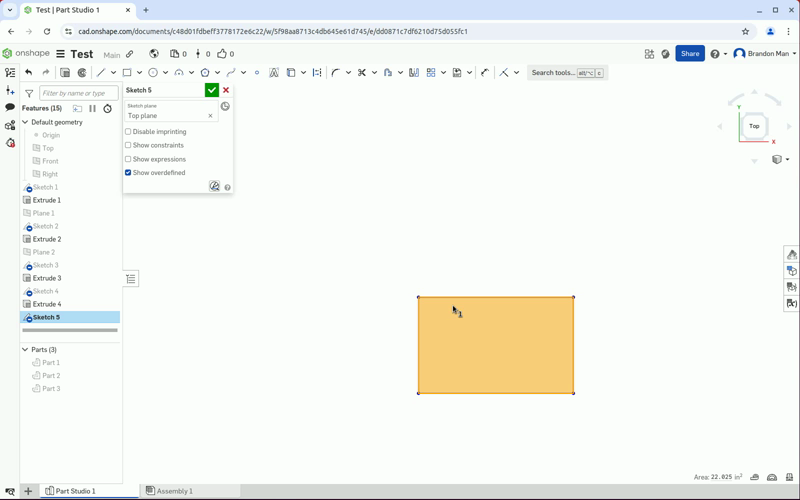
scroll(-6)
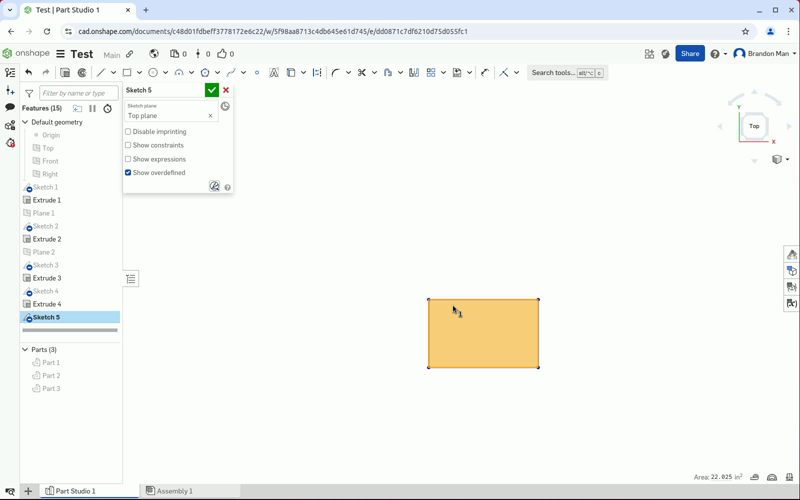
scroll(-6)
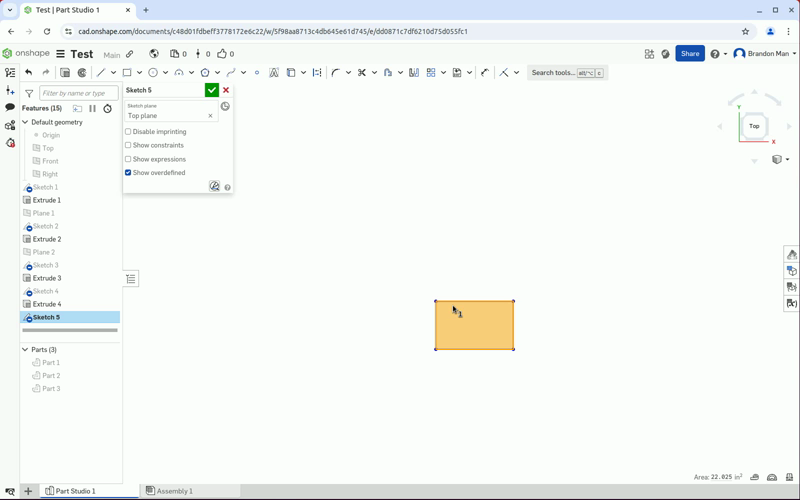
scroll(-6)
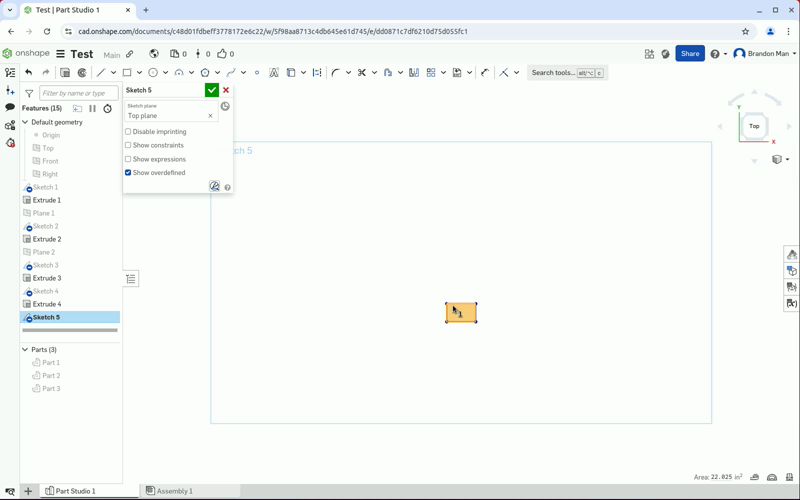
mouse_move(73, 352)
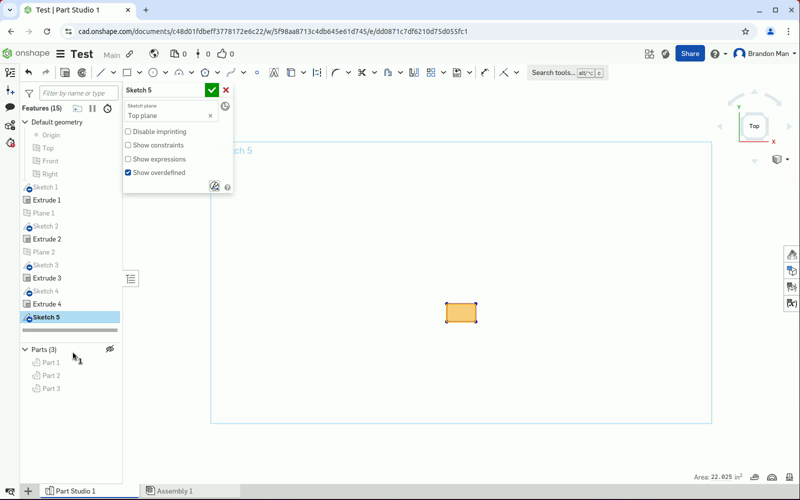
key(shift+y)
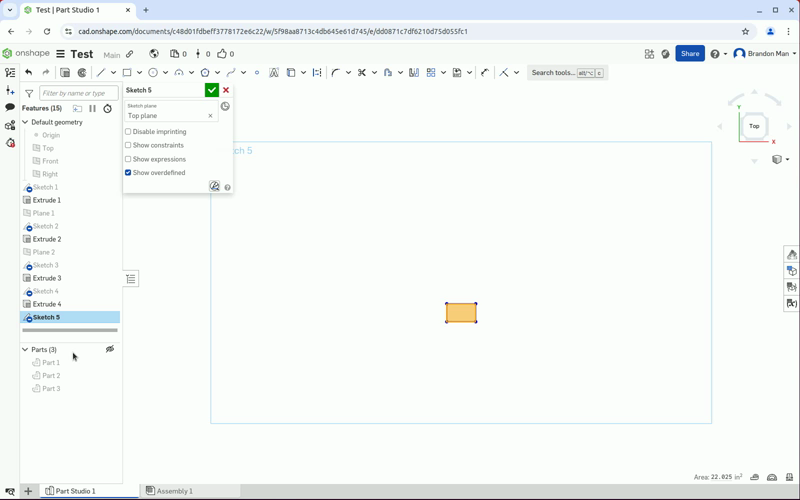
key(shift+e)
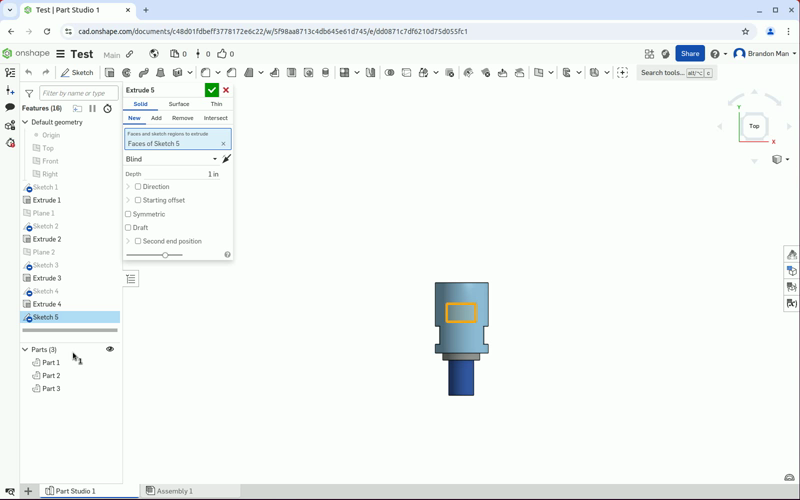
mouse_move(143, 106)
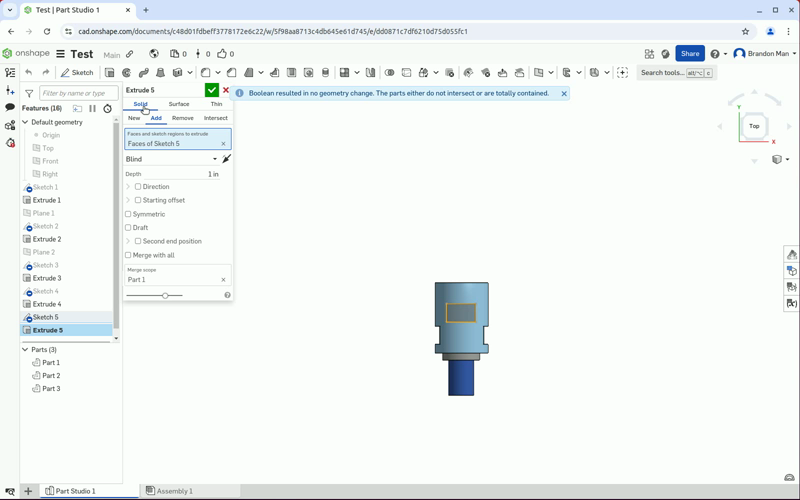
click(143, 106)
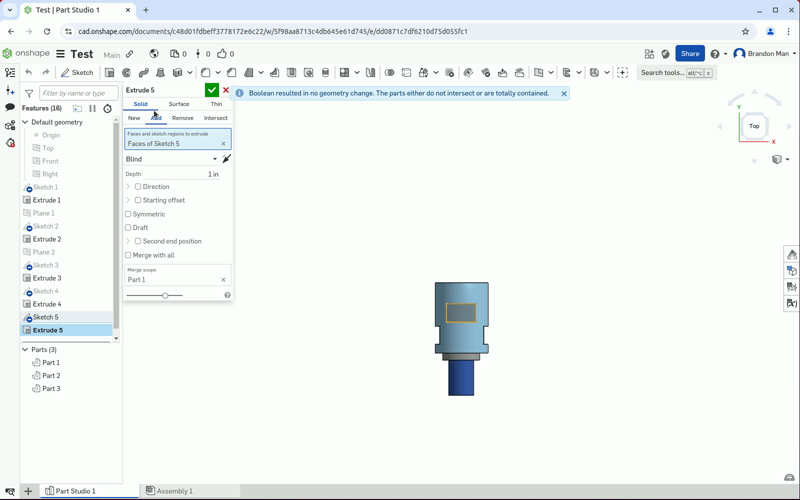
mouse_move(186, 120)
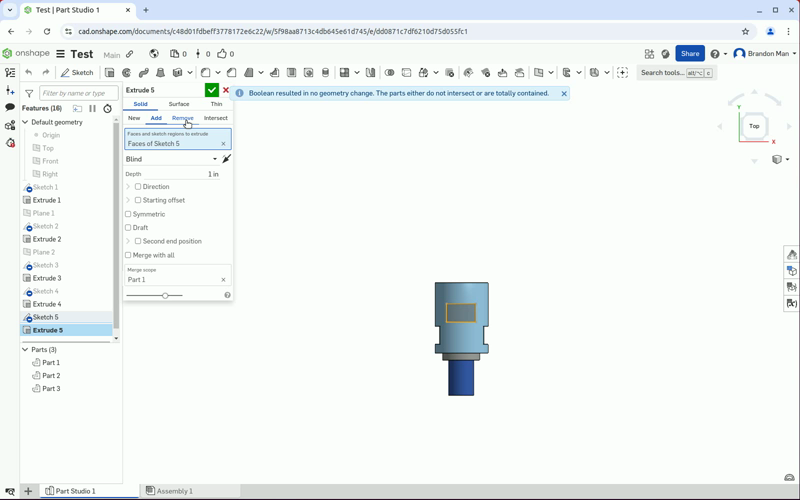
click(186, 120)
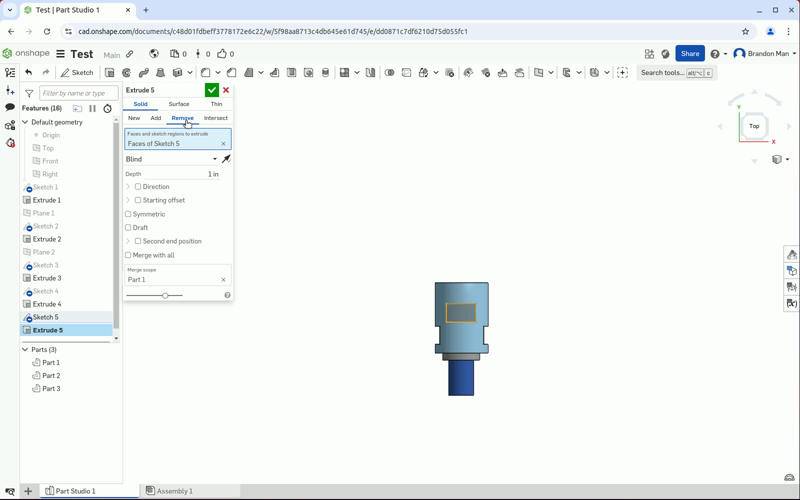
key(tab, 4)
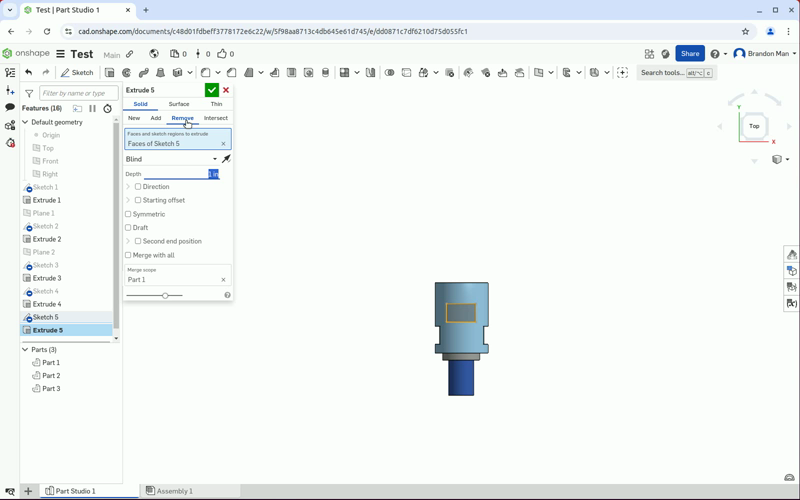
text(7.221)
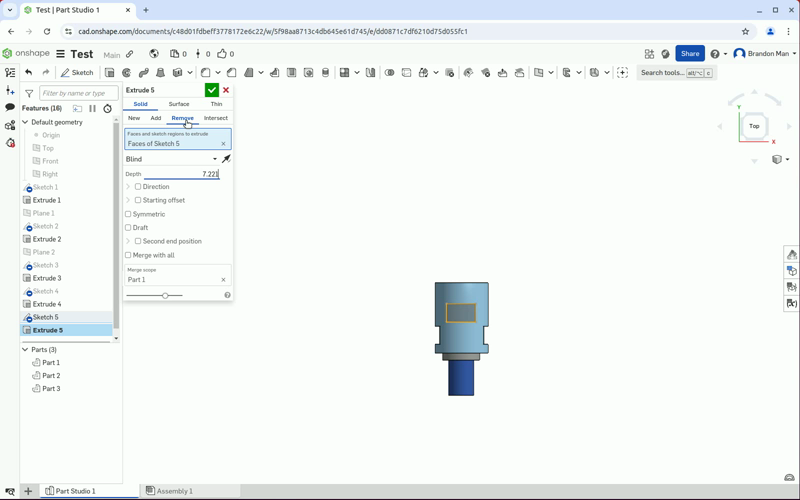
key(tab, 3)
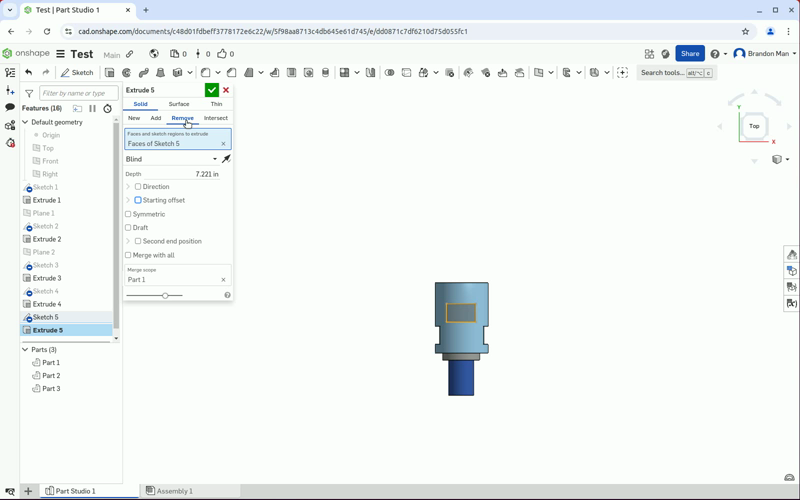
key(tab, 2)
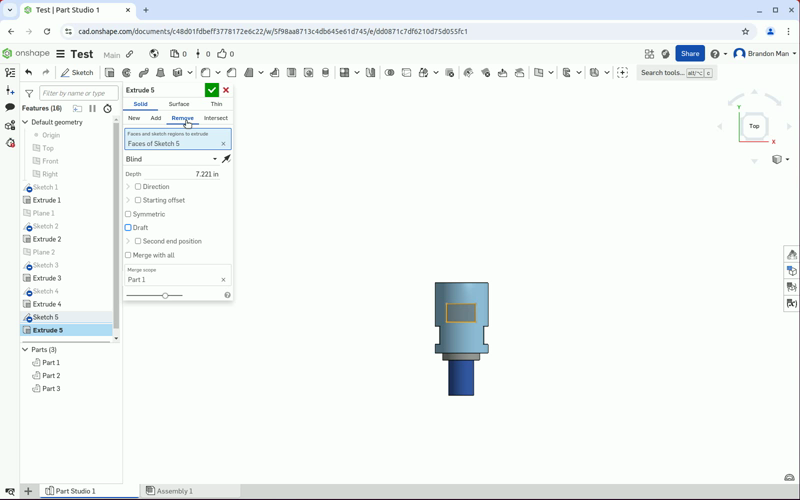
key(space)
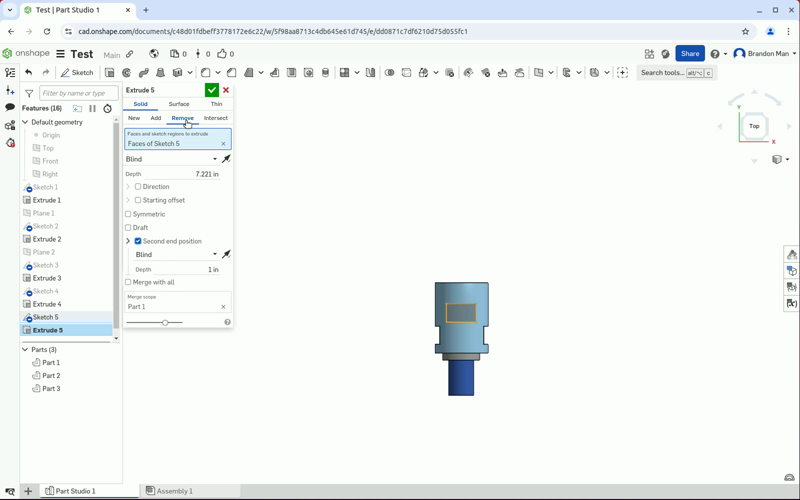
key(tab, 3)
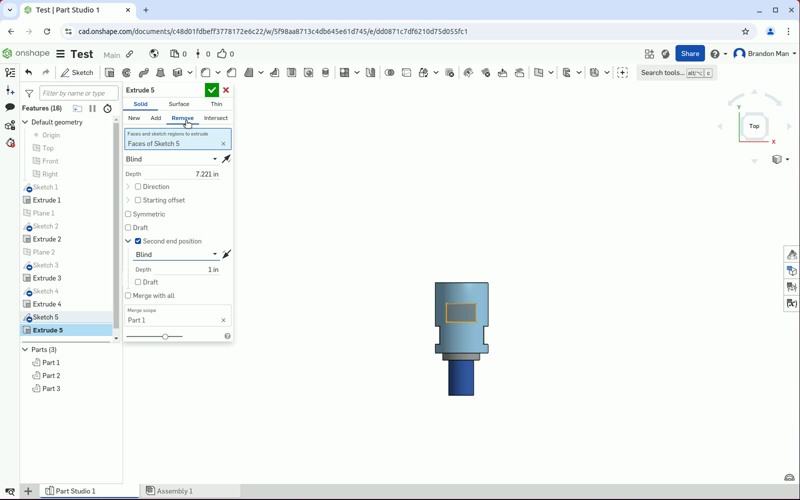
text(7.221)
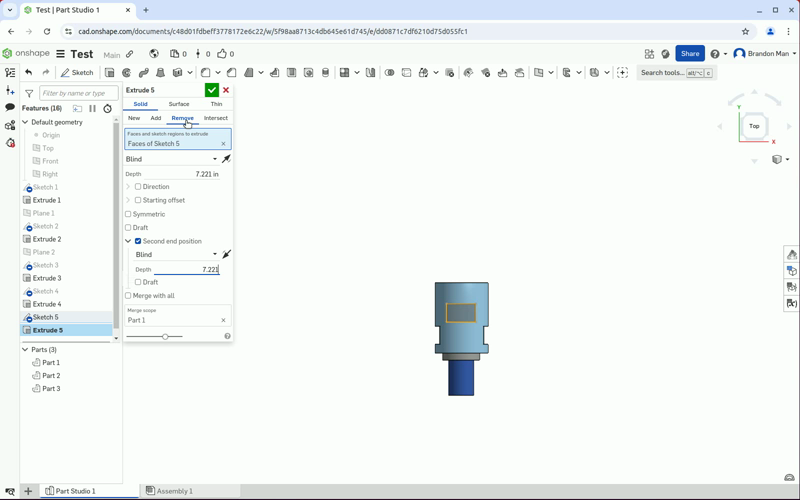
key(tab, 2)
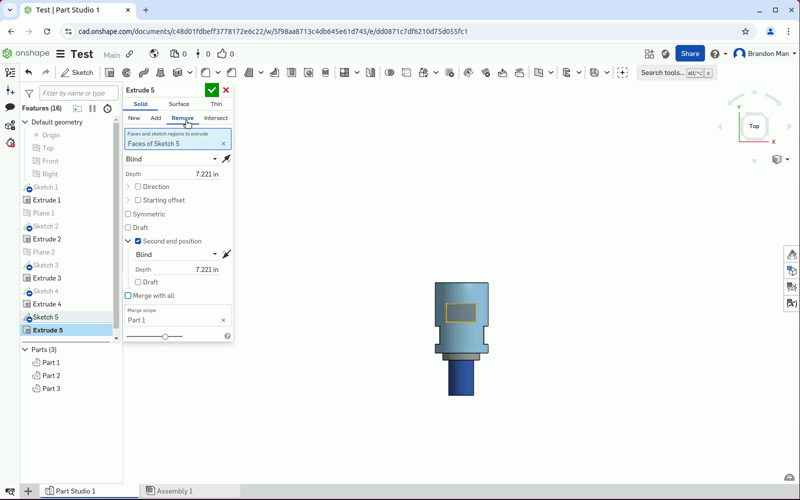
key(space)
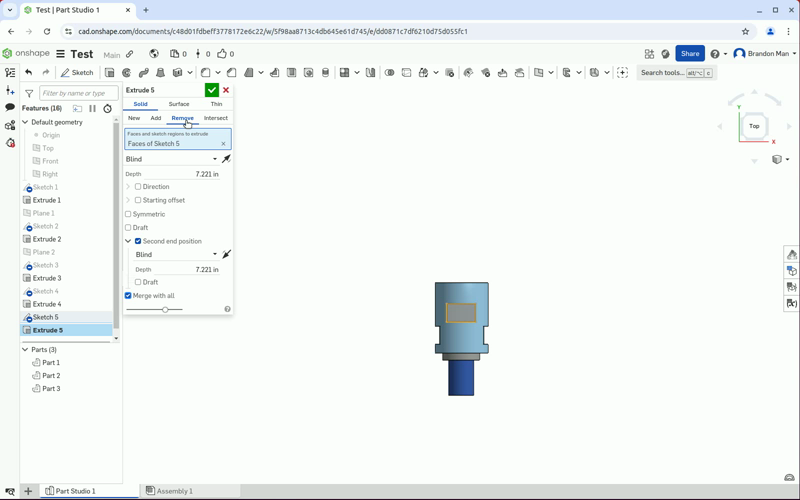
key(enter)
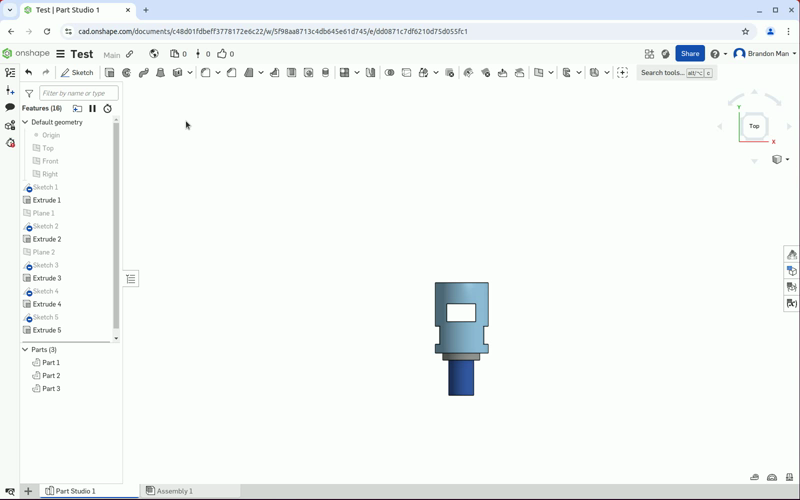
key(shift+h)
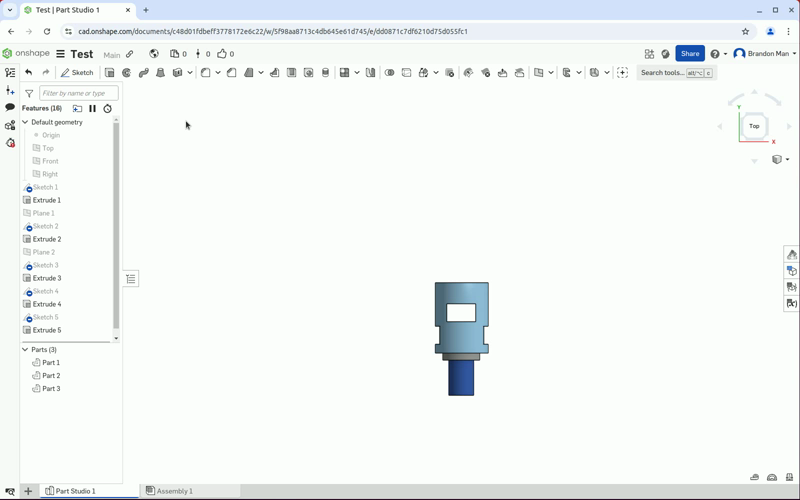
key(shift+h)
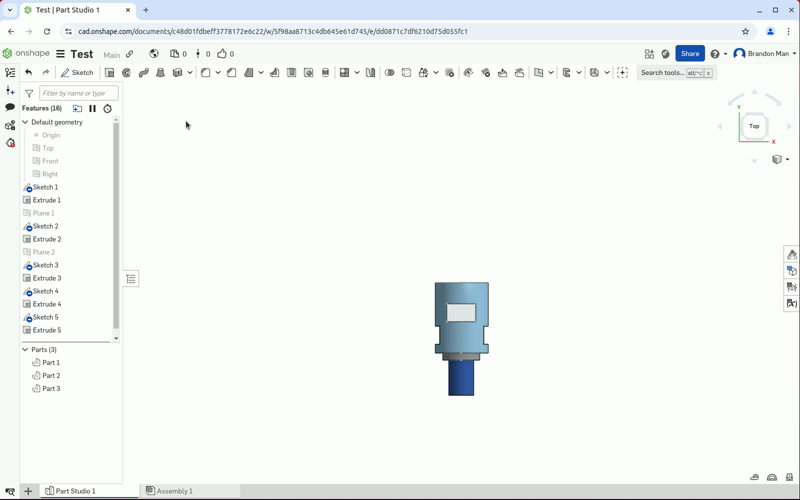
key(shift+7)
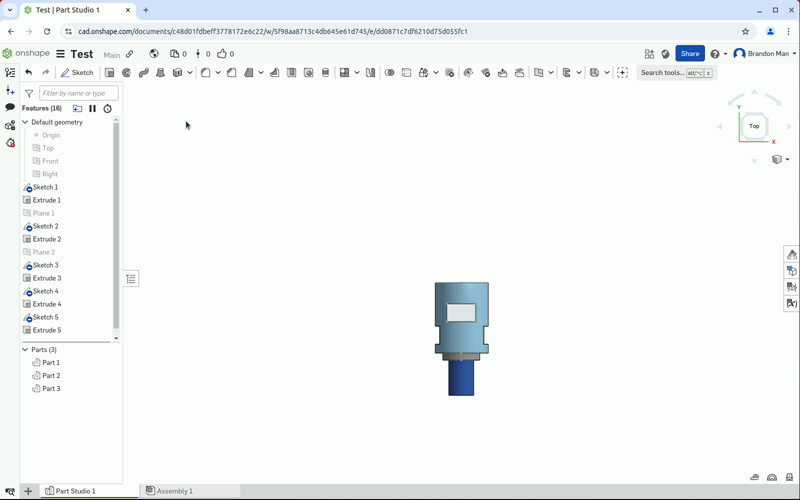
key(up, 3)
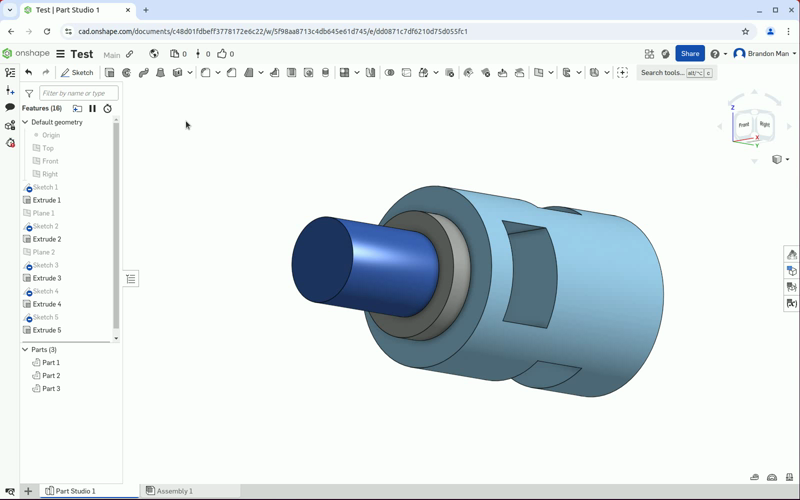
key(left, 3)
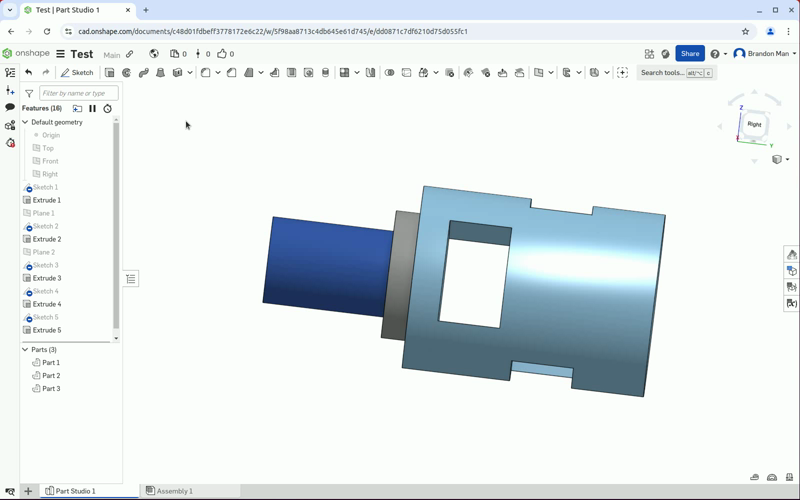
key(right, 3)
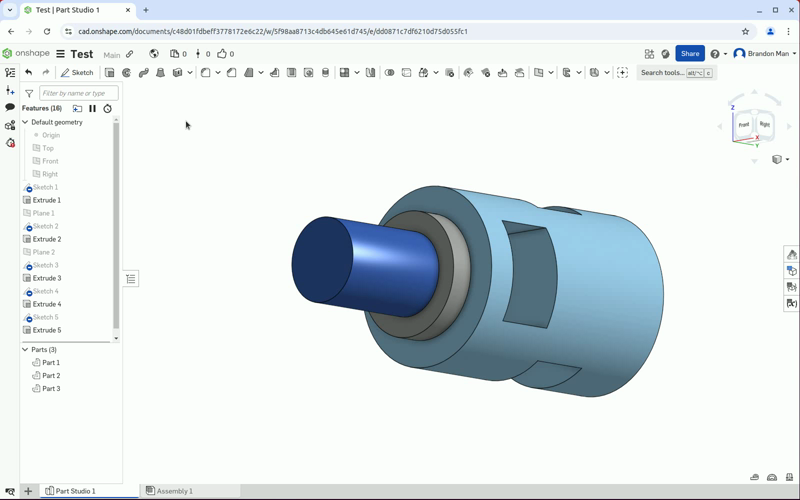
key(down, 3)
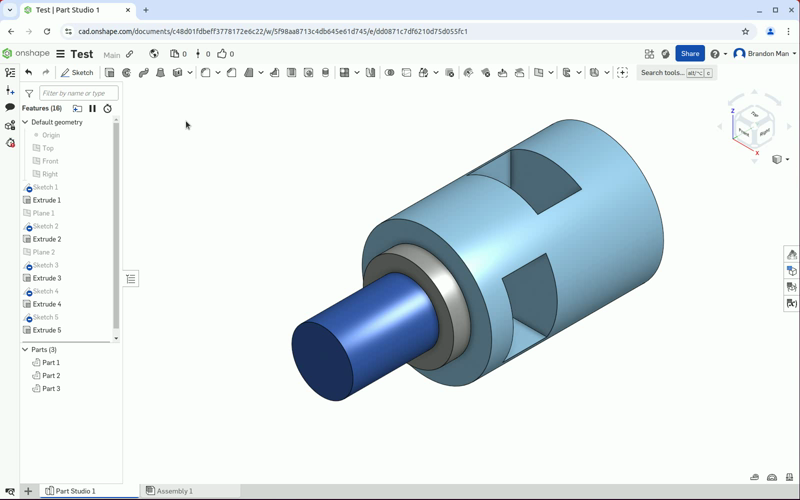
mouse_move(69, 189)
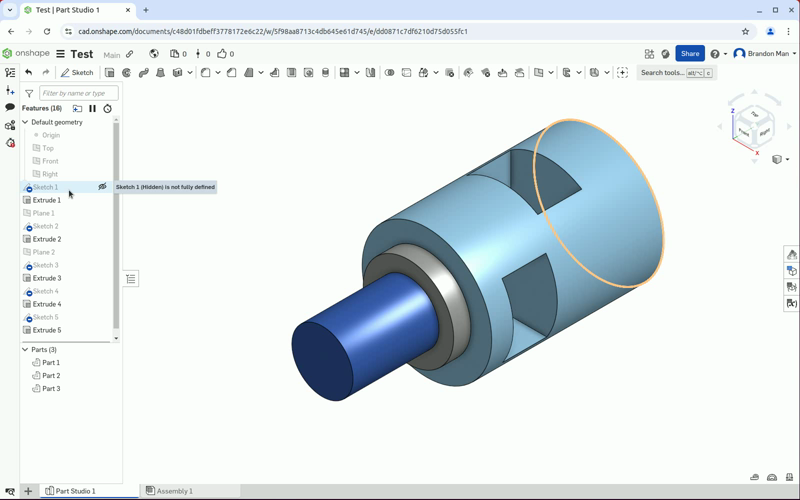
click(69, 189)